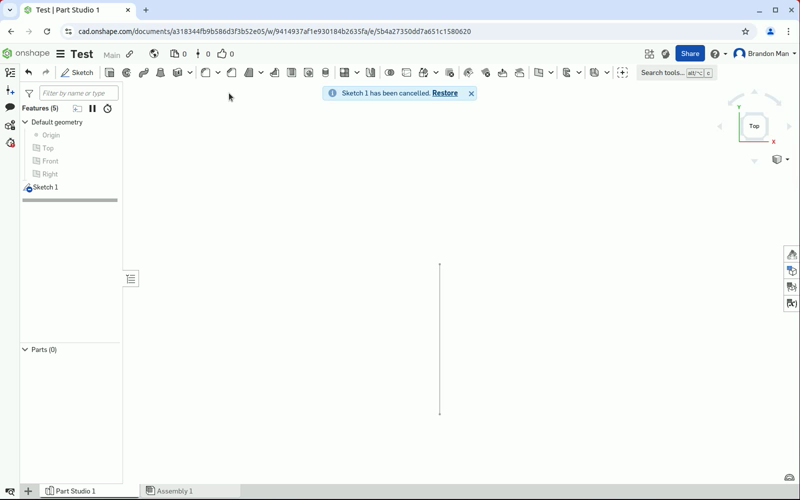
key(shift+h)
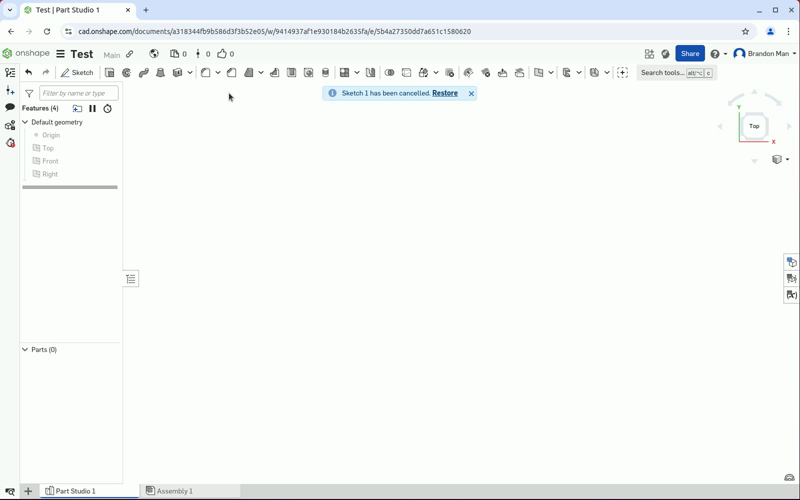
mouse_move(73, 352)
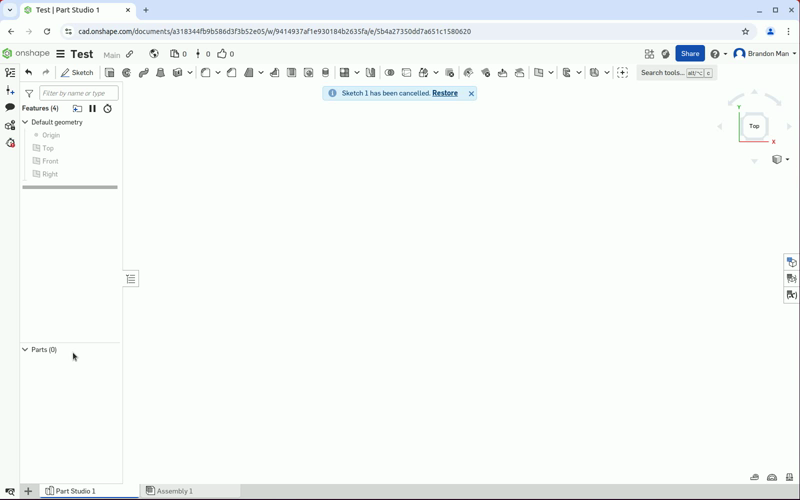
key(y)
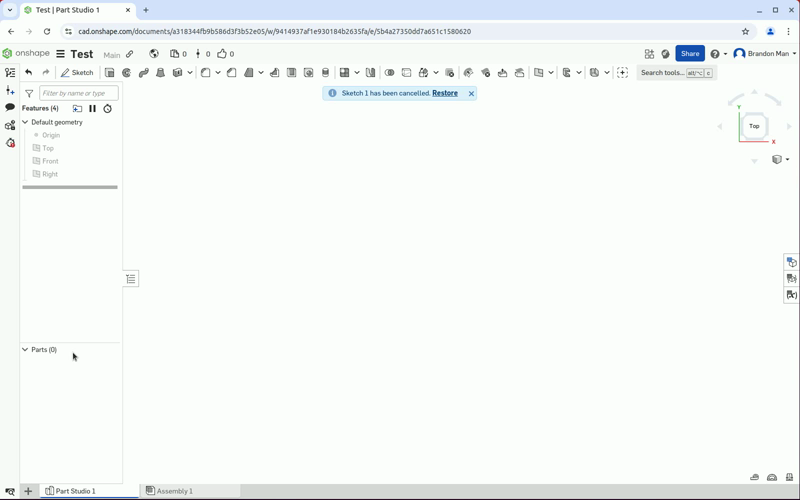
key(shift+p)
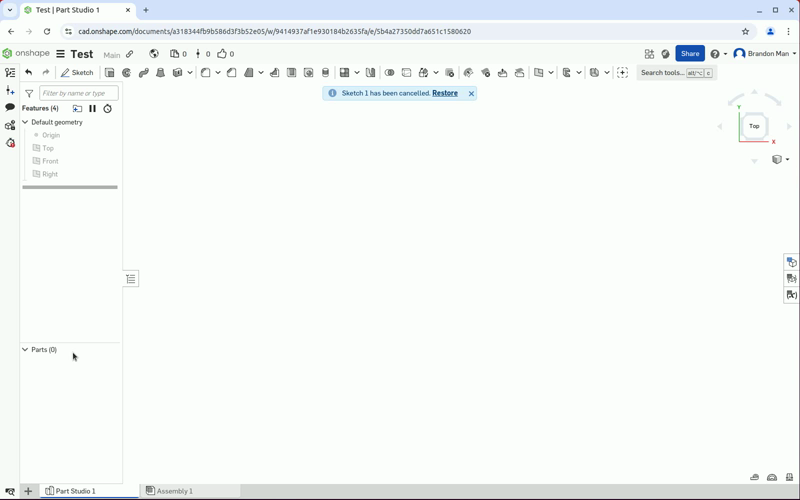
key(space)
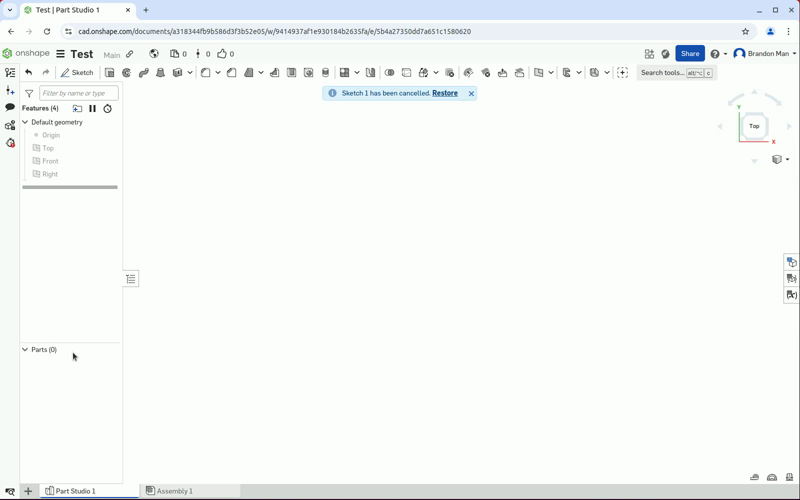
key_down(shift)
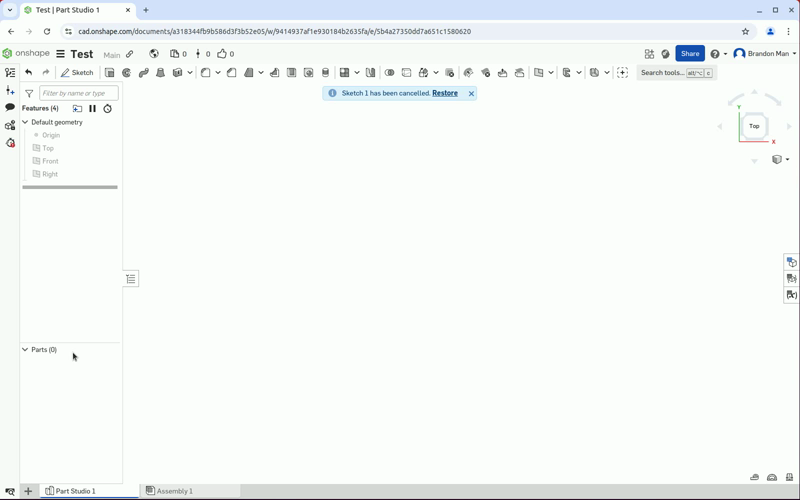
key(up)
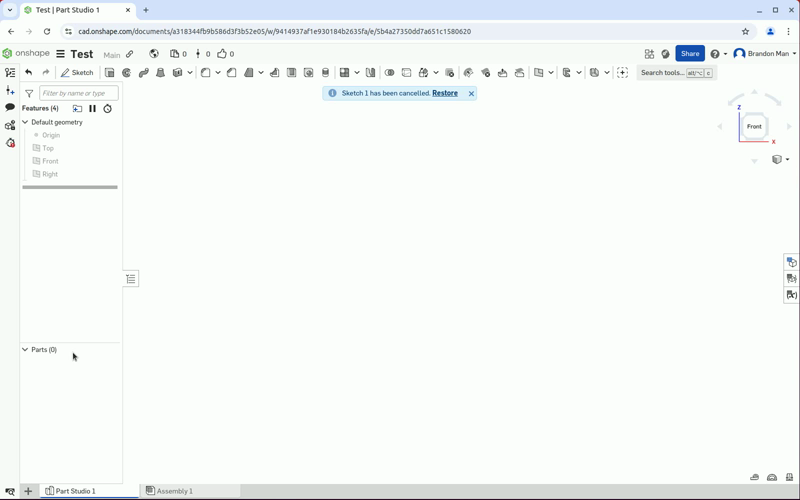
key_up(shift)
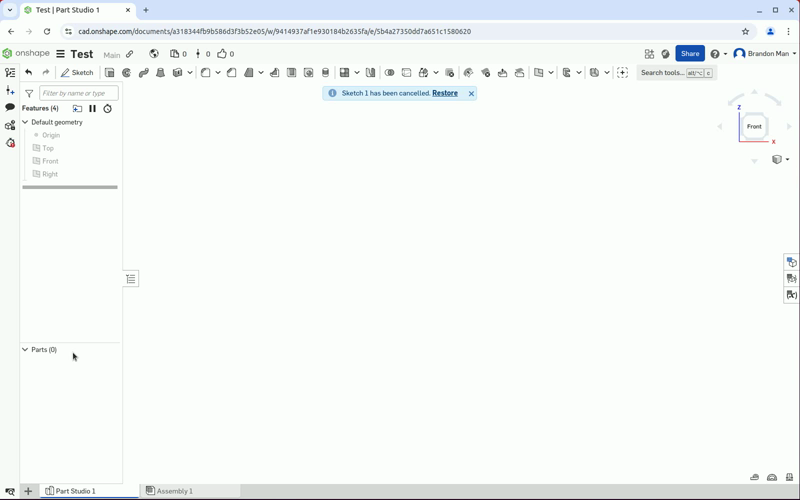
mouse_move(73, 352)
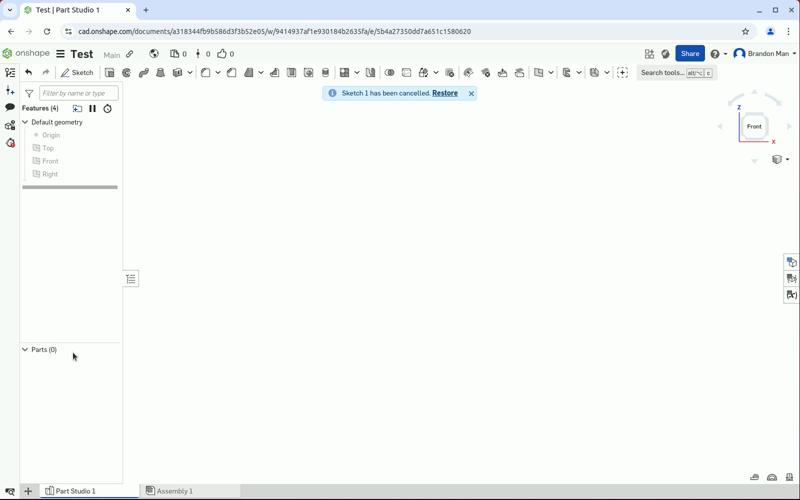
key(shift+y)
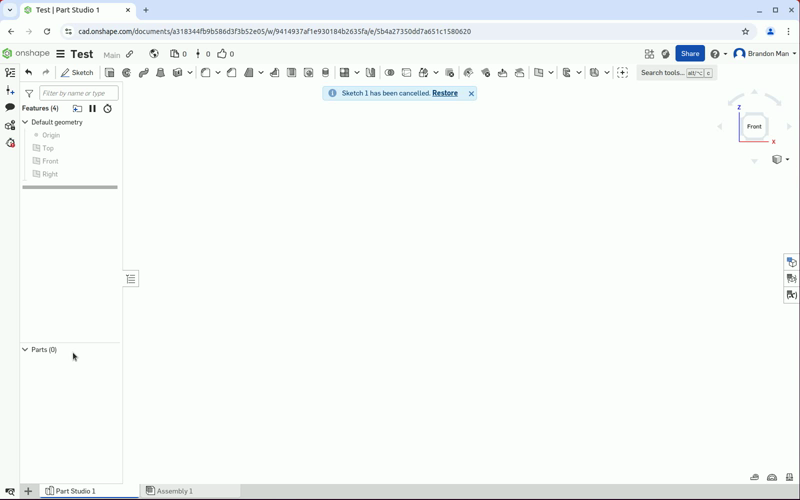
key(shift+s)
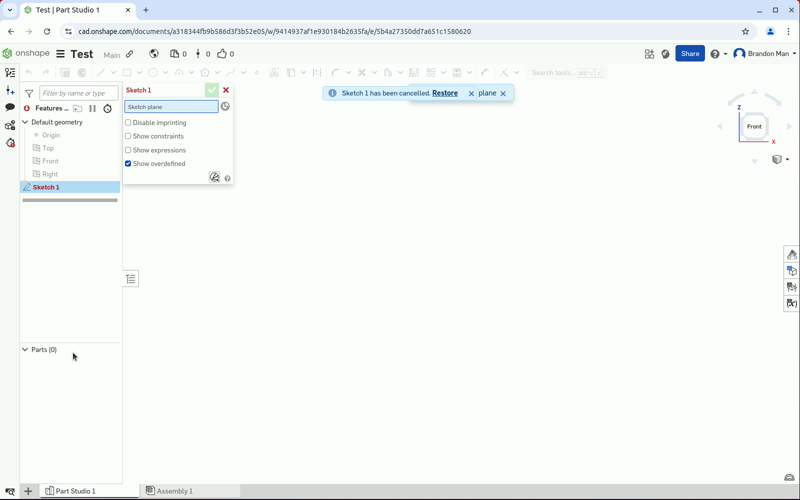
mouse_move(73, 163)
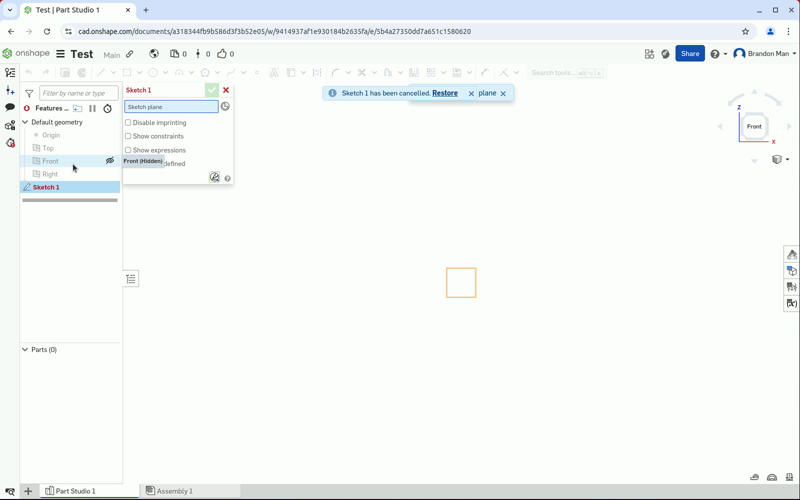
click(73, 163)
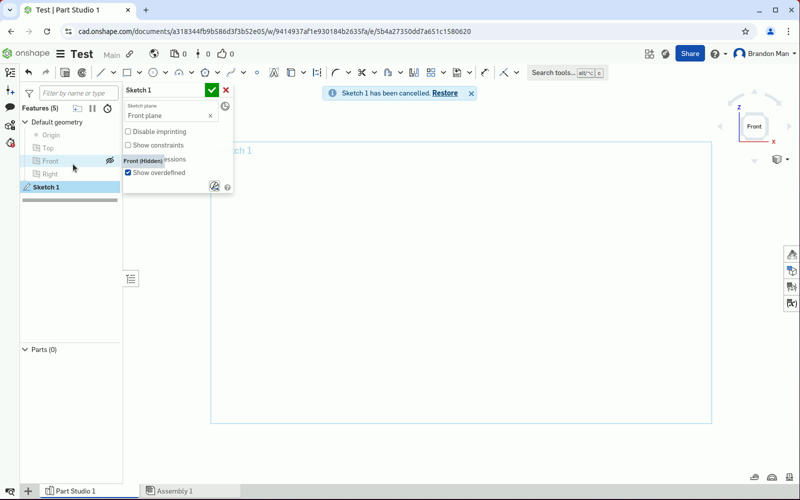
mouse_move(73, 352)
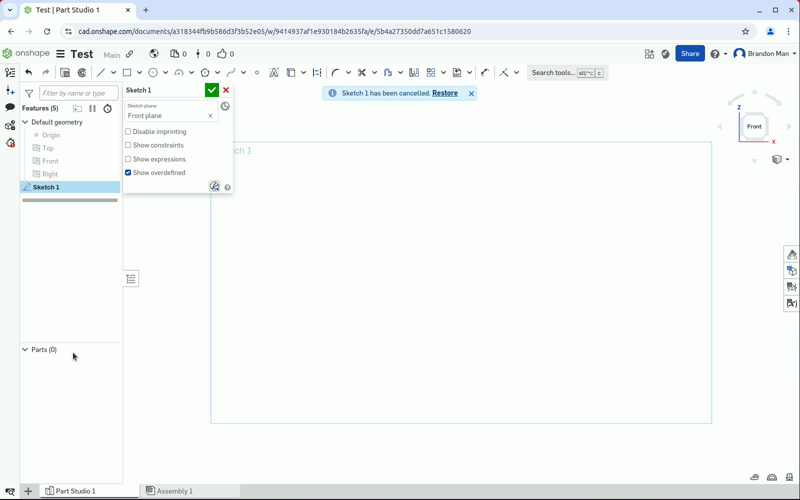
key(y)
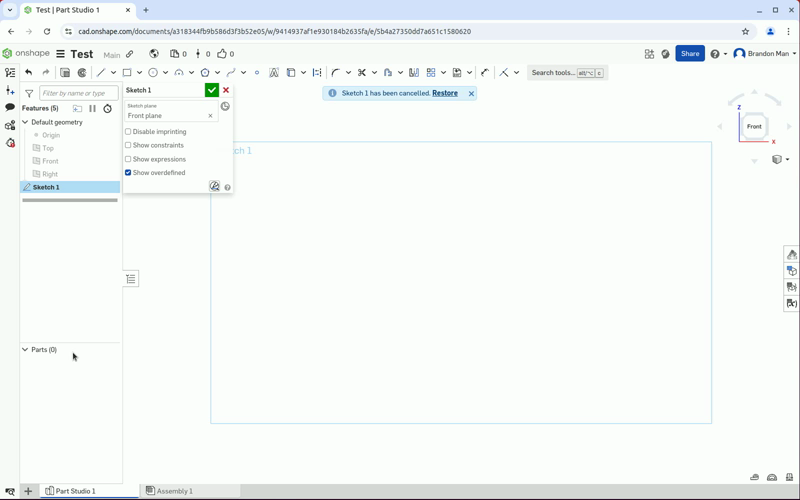
key(l)
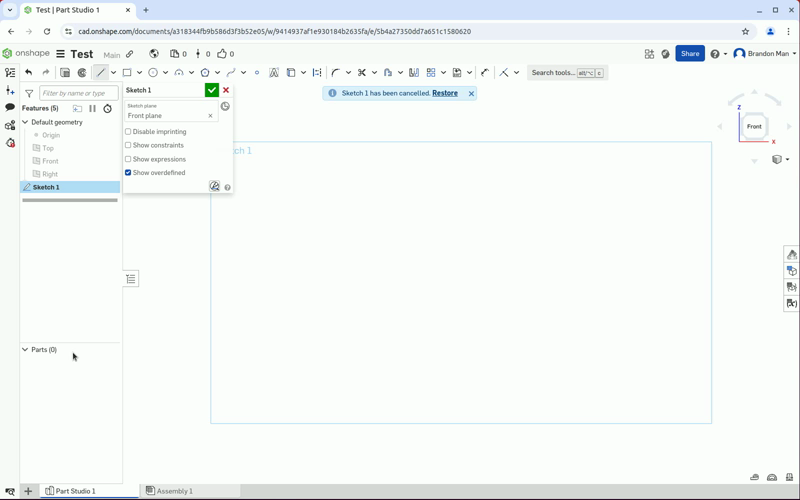
key_down(shift)
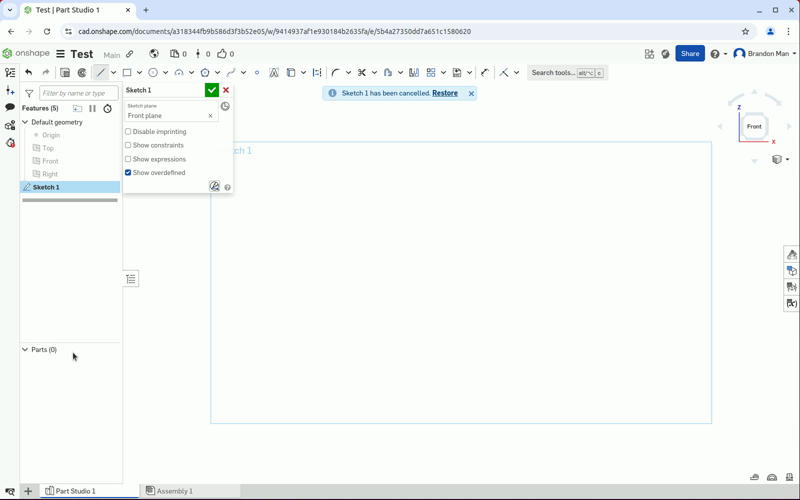
mouse_move(460, 282)
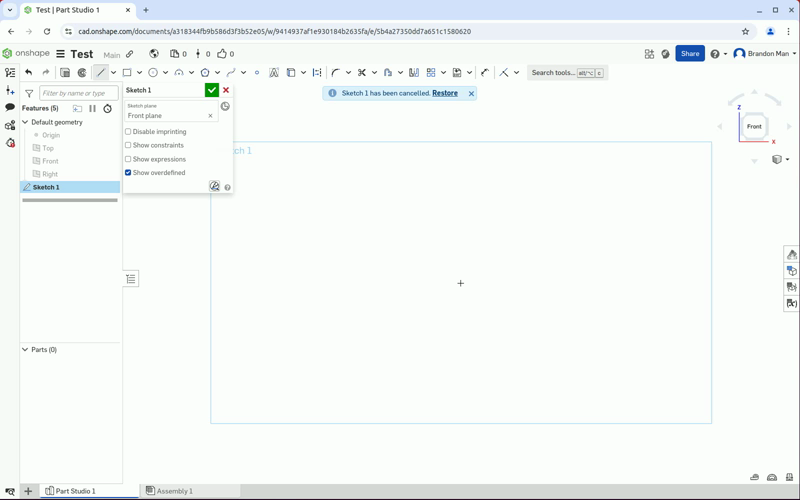
click(460, 282)
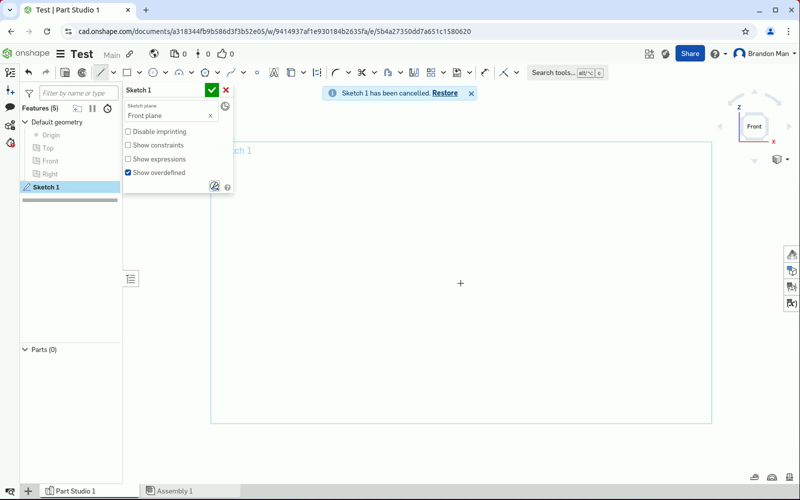
key_up(shift)
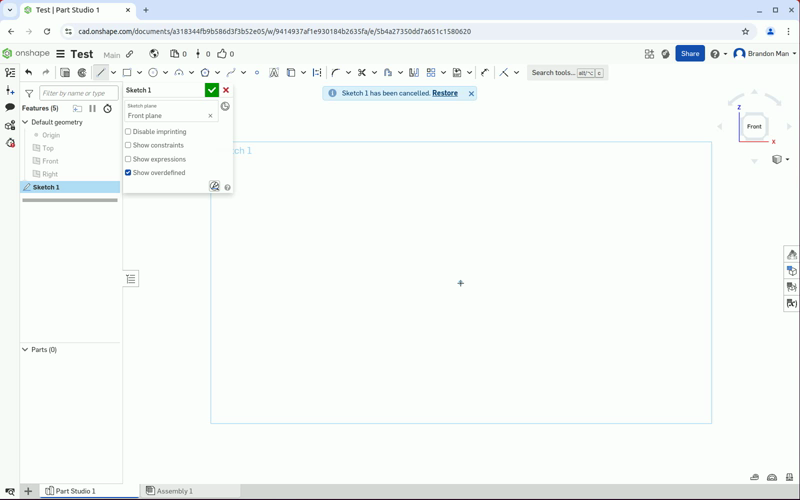
key_down(shift)
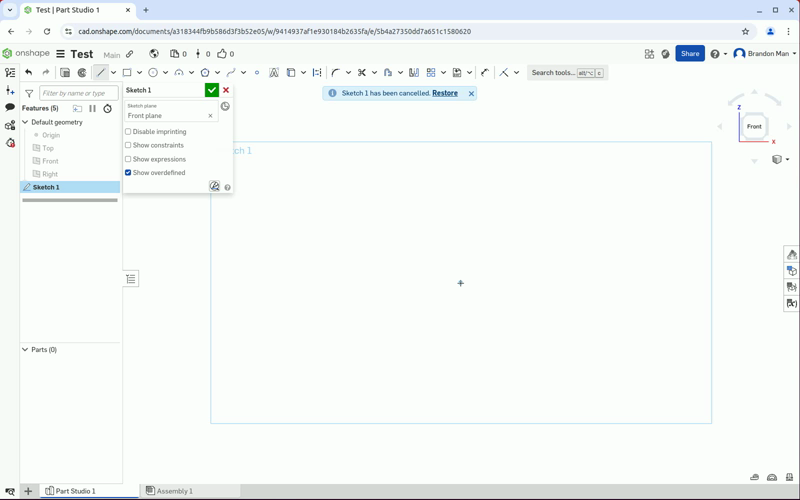
mouse_move(573, 282)
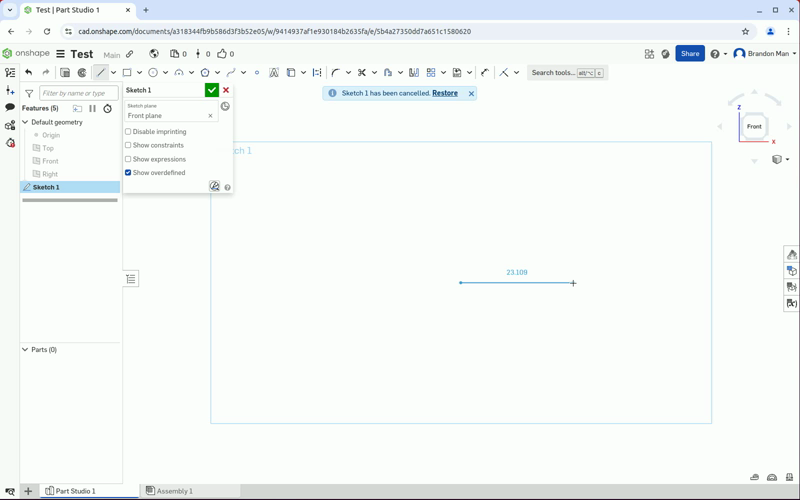
click(573, 282)
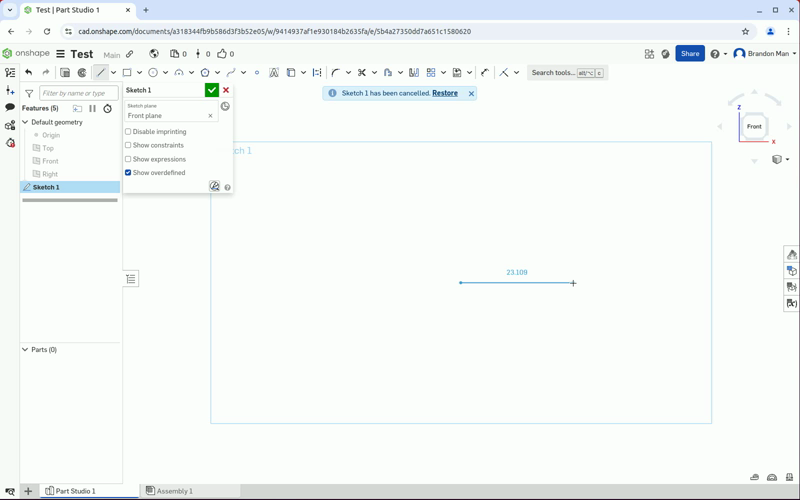
key_up(shift)
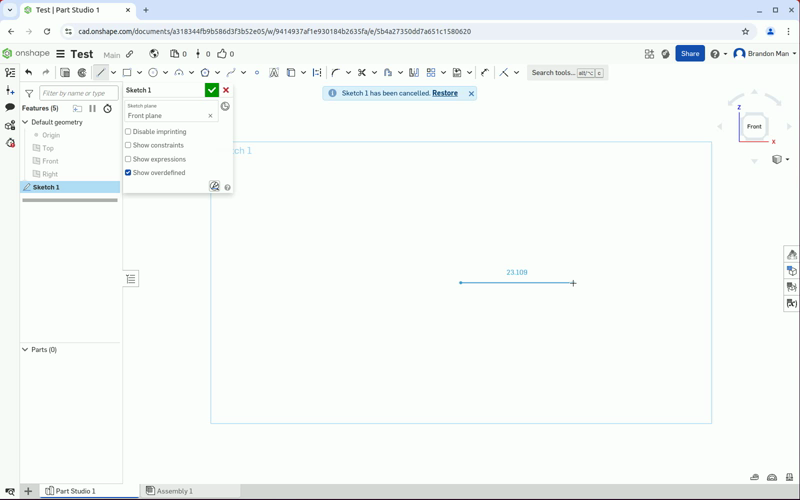
key_down(shift)
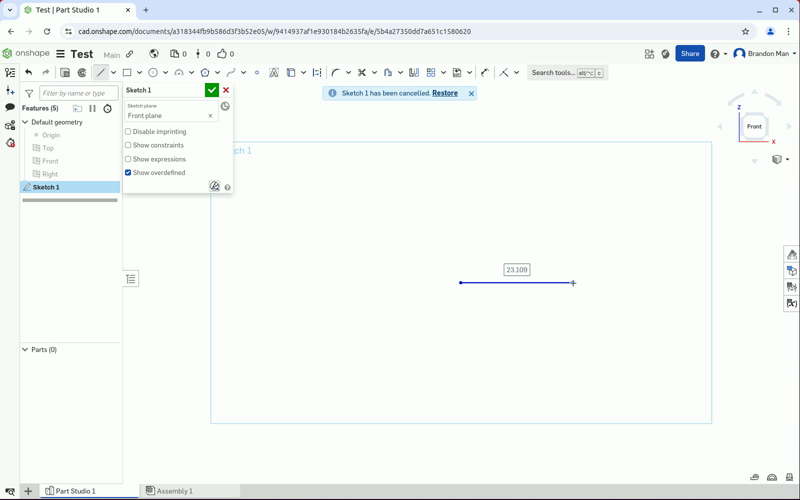
mouse_move(573, 213)
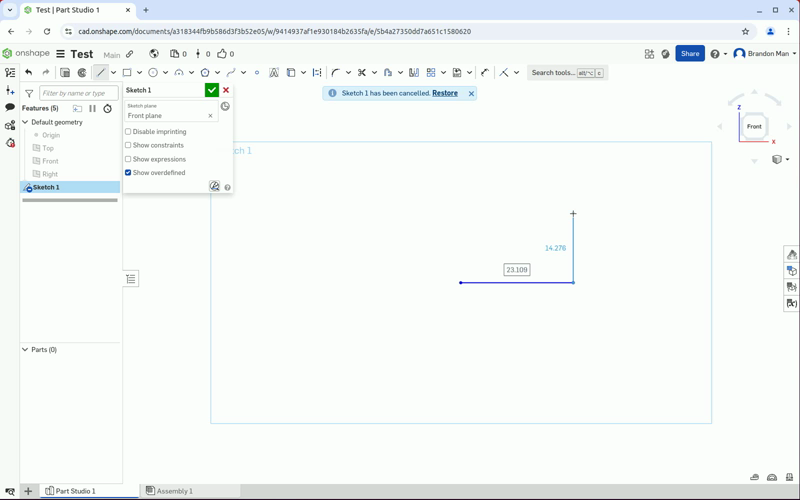
click(573, 213)
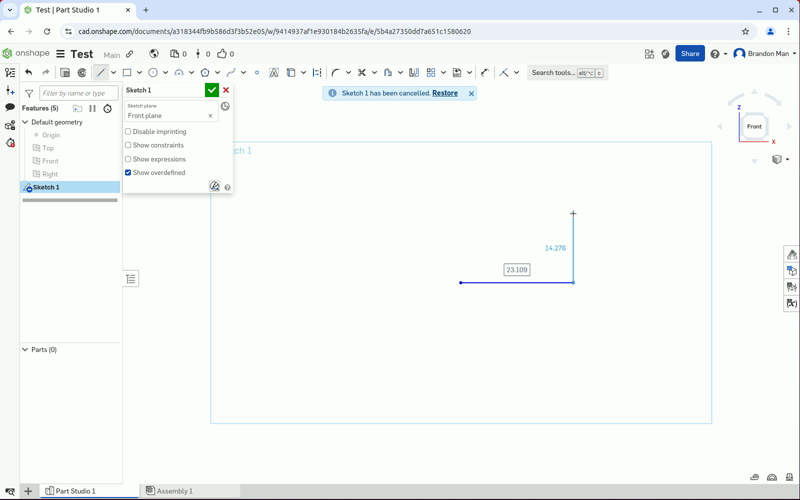
key_up(shift)
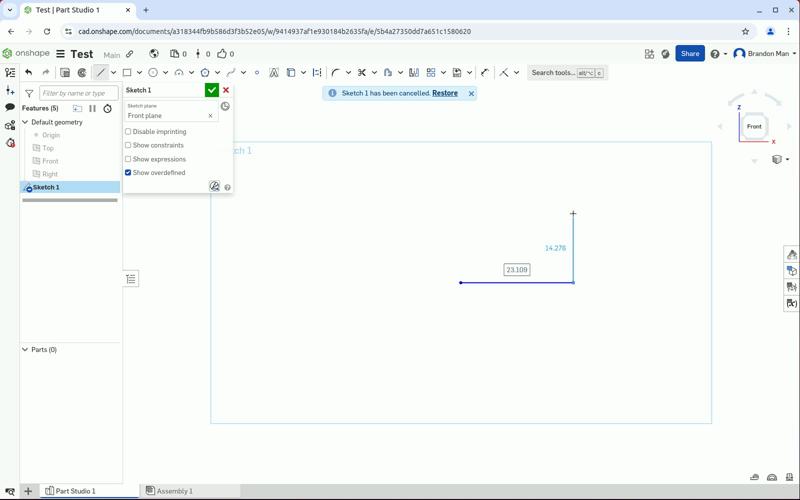
key_down(shift)
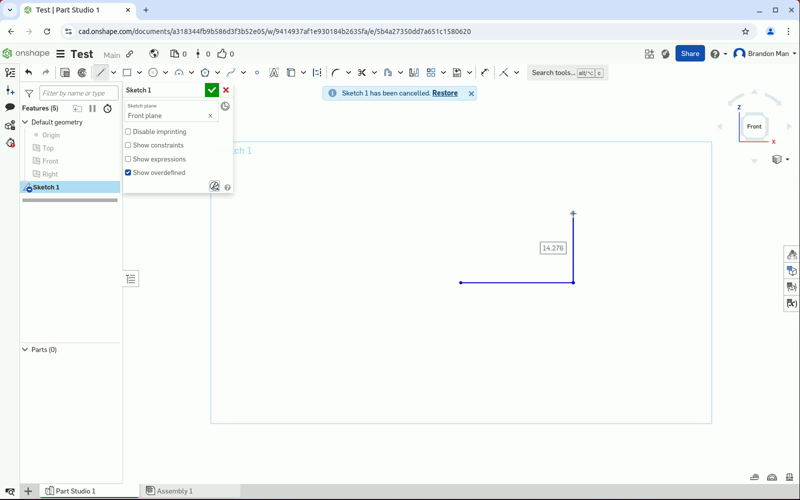
mouse_move(460, 213)
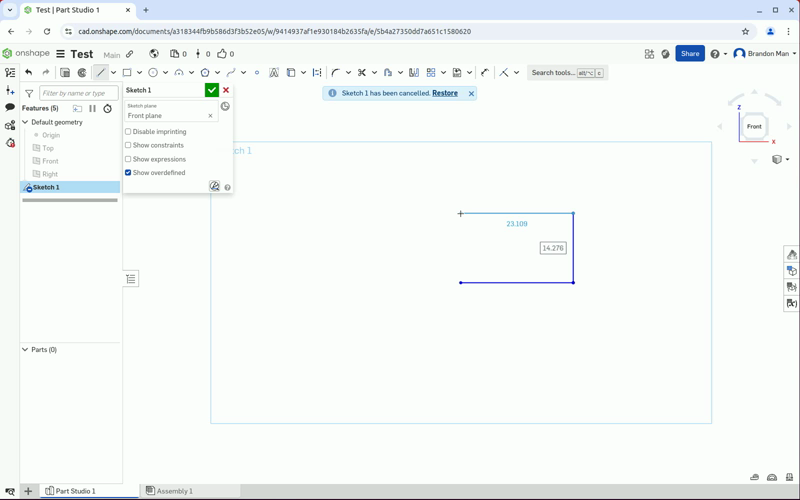
click(460, 213)
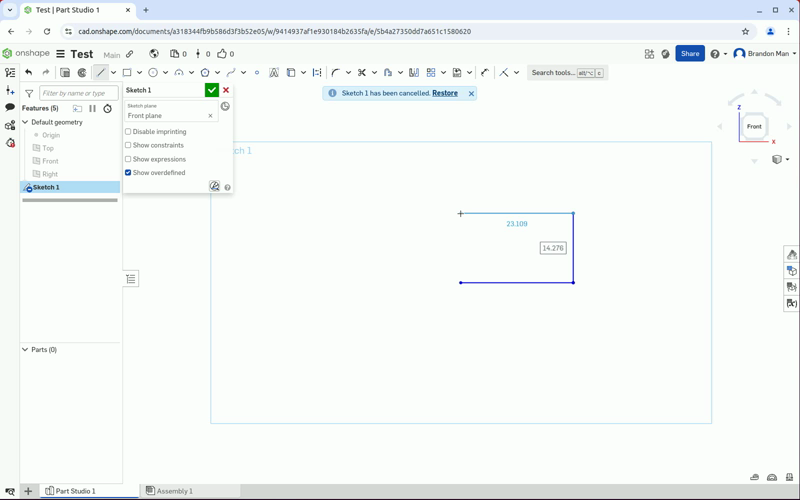
key_up(shift)
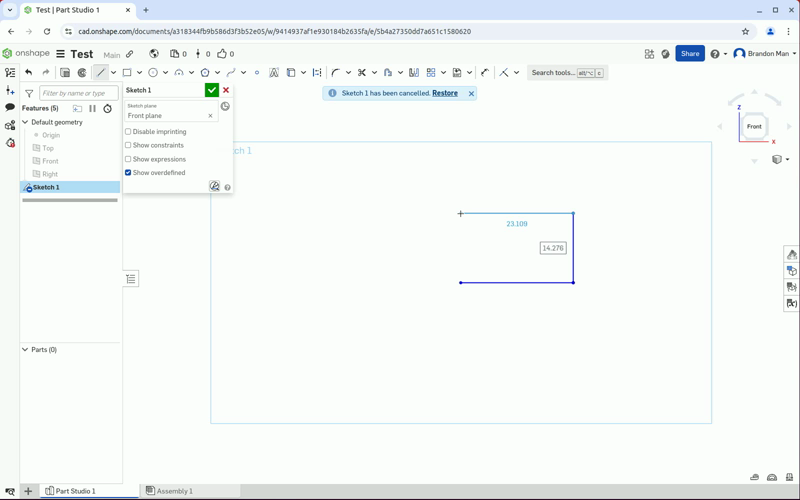
key_down(shift)
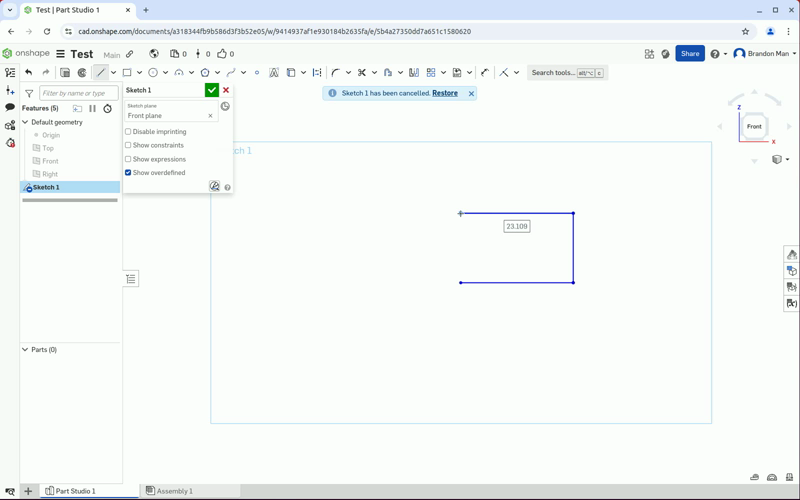
mouse_move(460, 282)
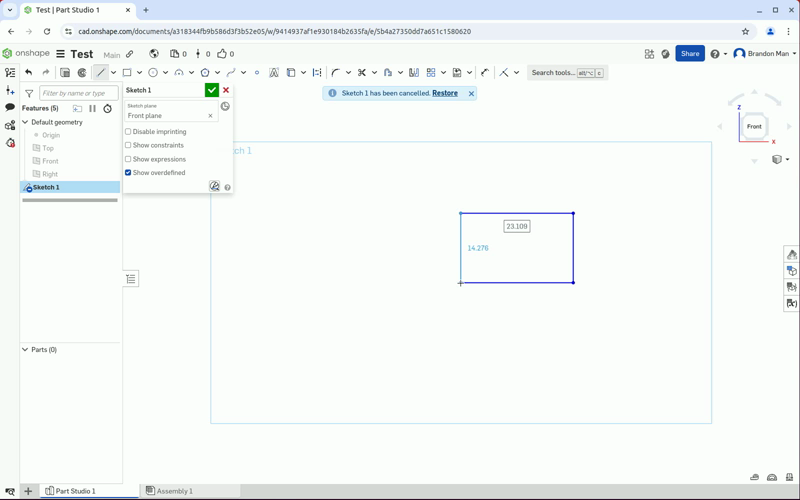
key_up(shift)
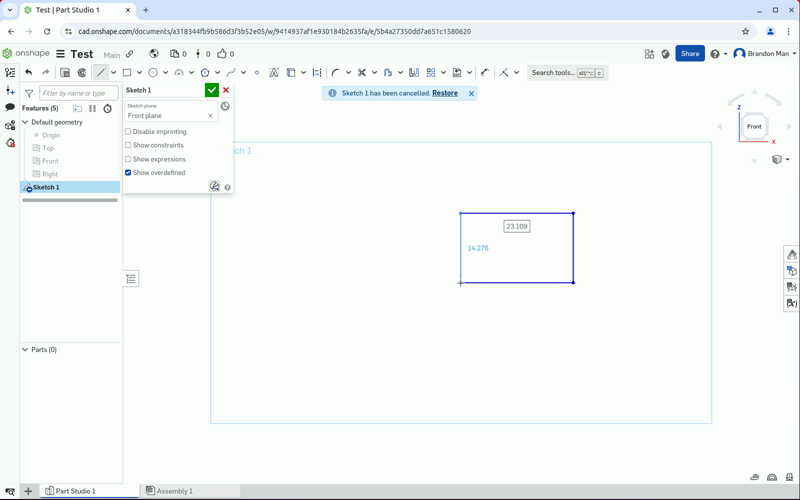
click(460, 282)
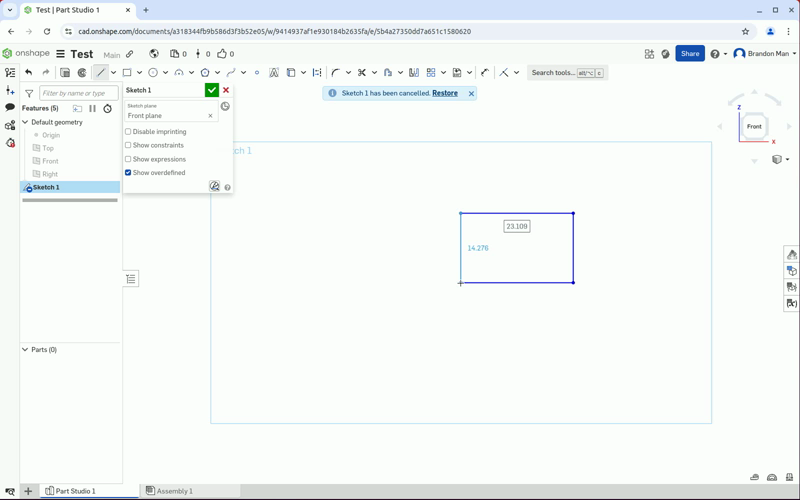
key(esc)
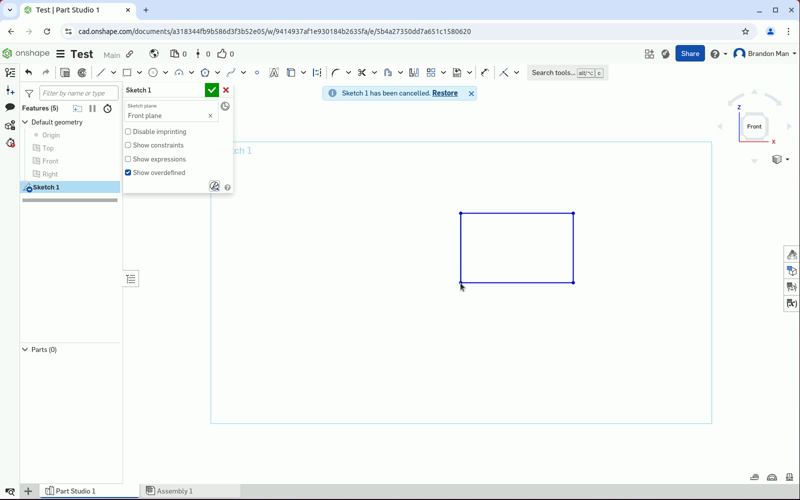
mouse_move(501, 233)
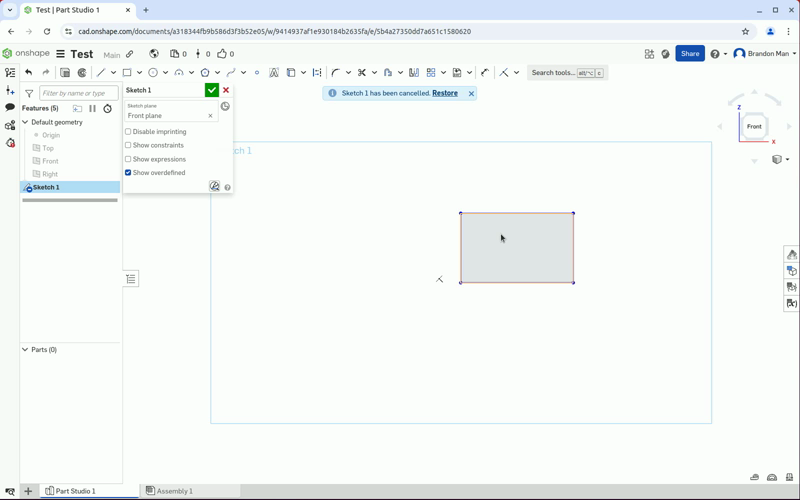
click(501, 233)
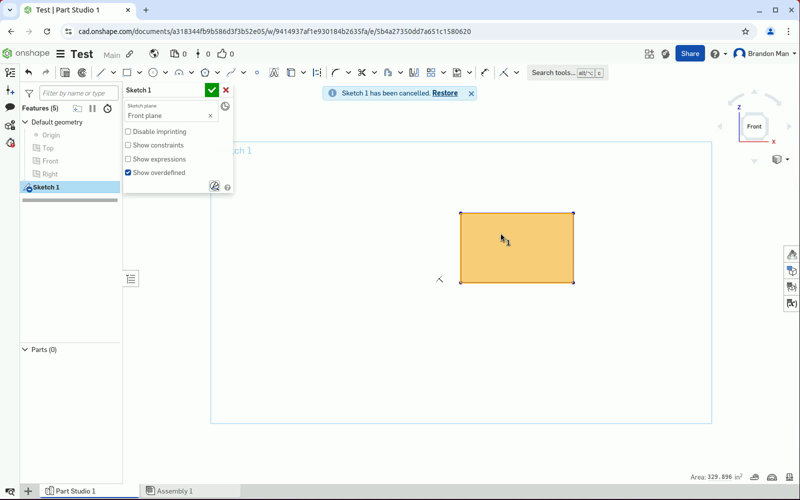
mouse_move(73, 352)
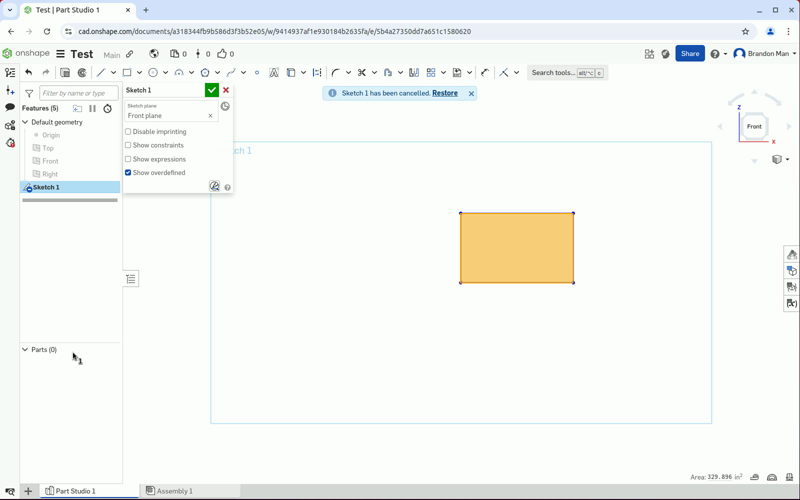
key(shift+y)
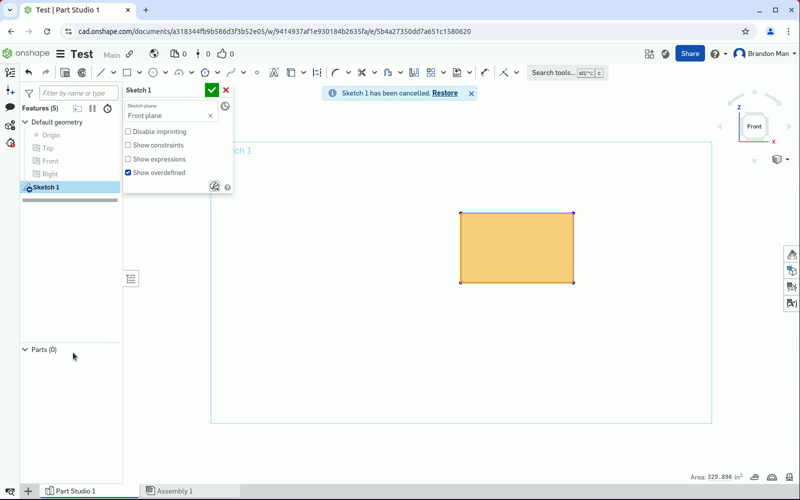
key(shift+e)
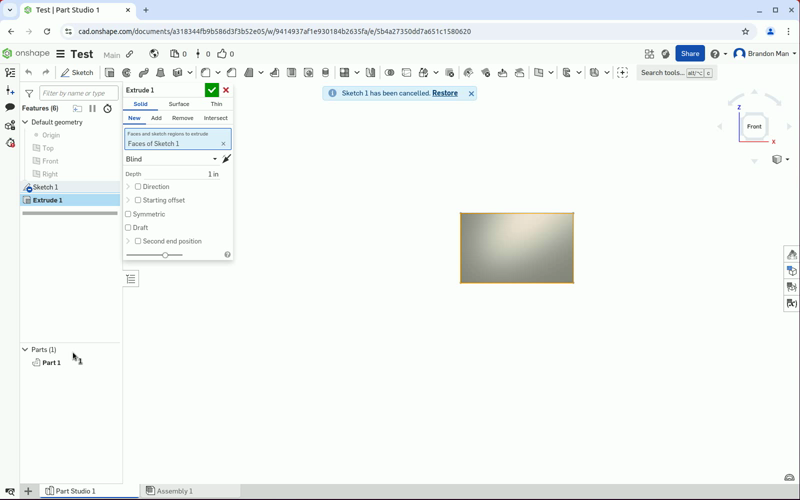
mouse_move(143, 106)
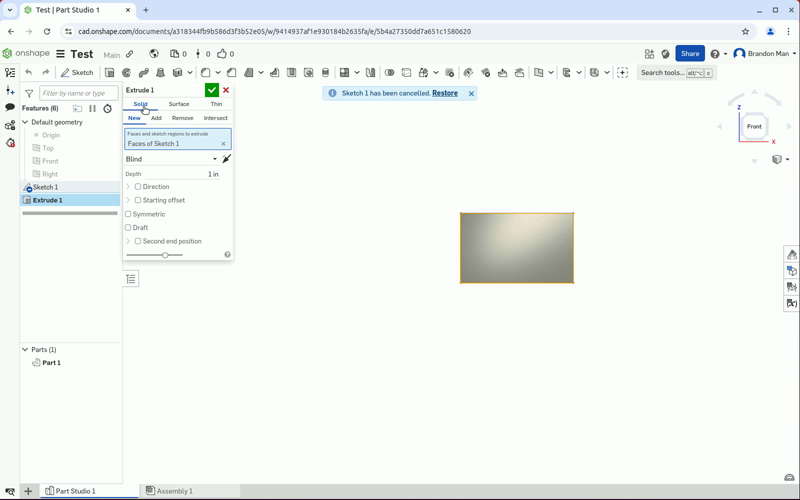
click(143, 106)
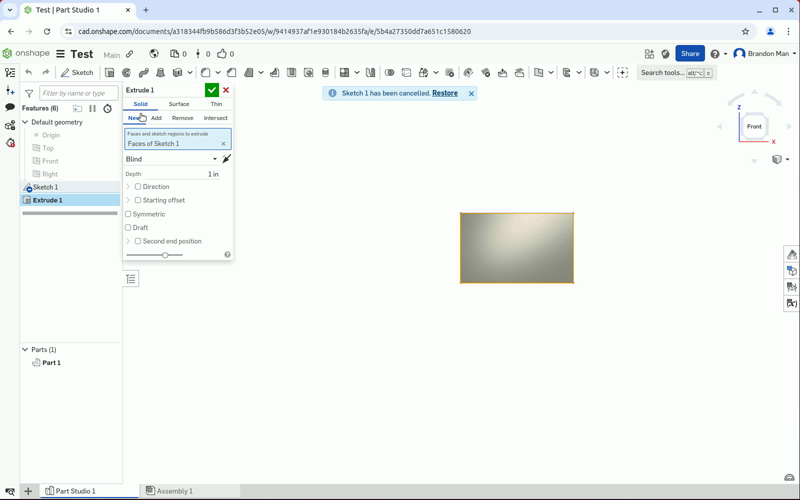
mouse_move(137, 120)
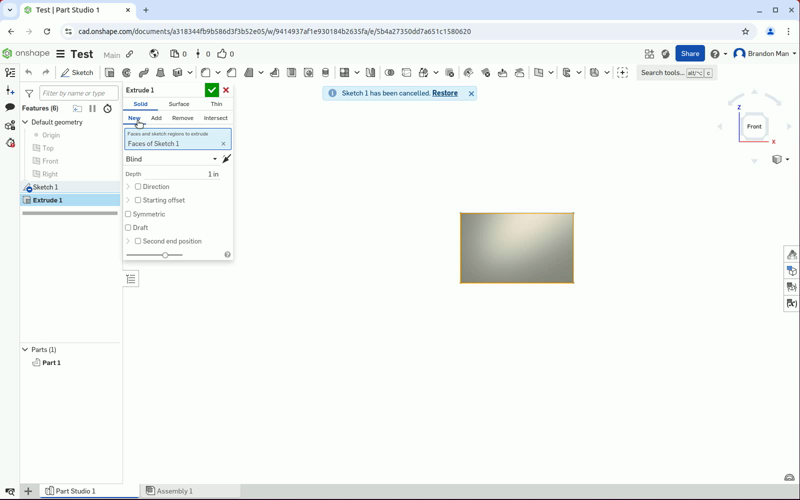
click(137, 120)
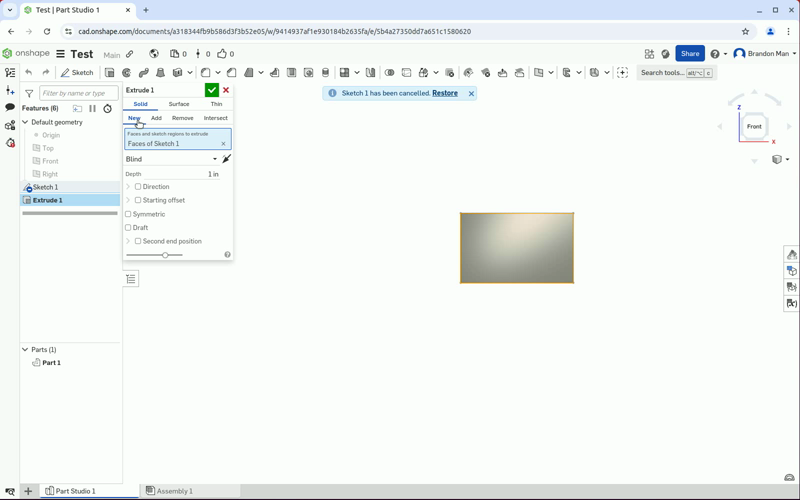
key(tab, 4)
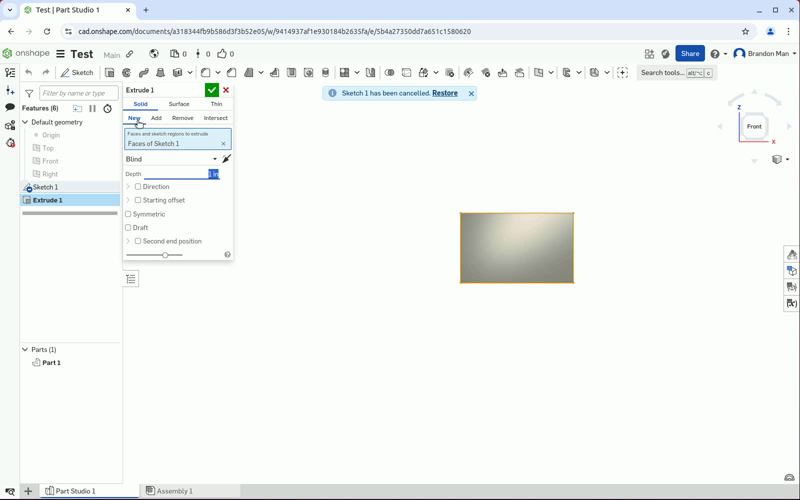
text(14.443)
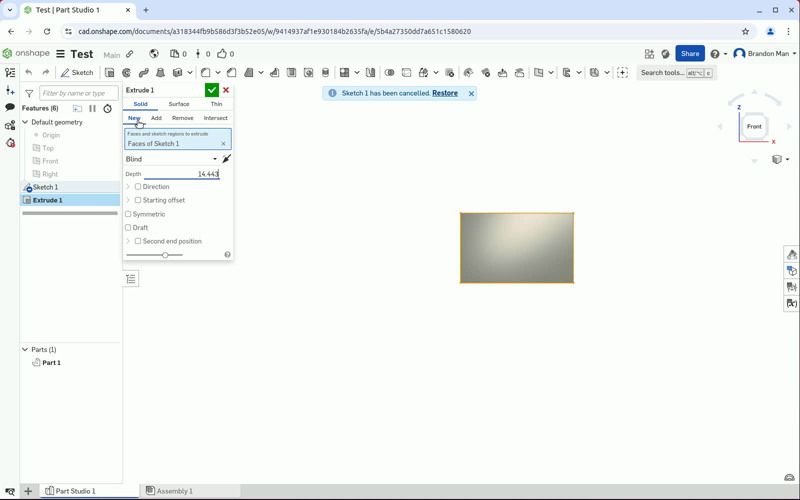
key(enter)
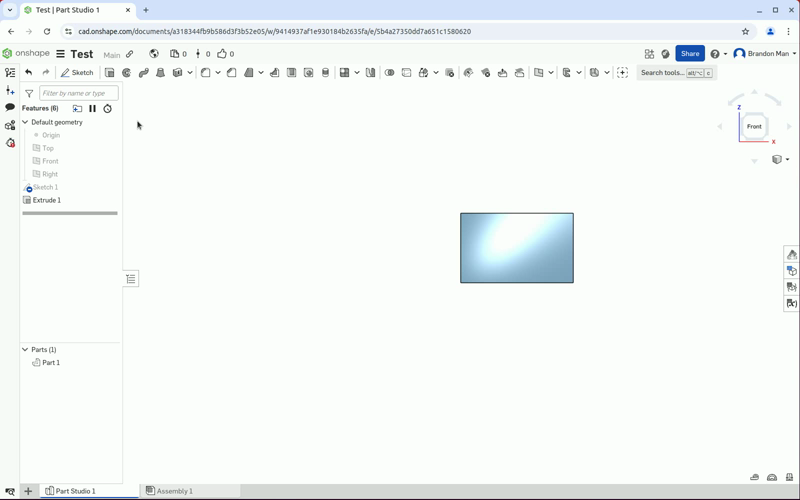
key(shift+h)
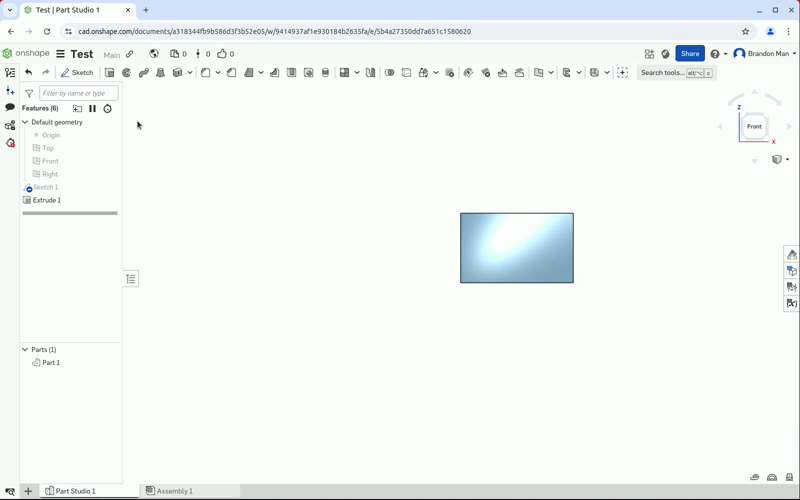
key(shift+h)
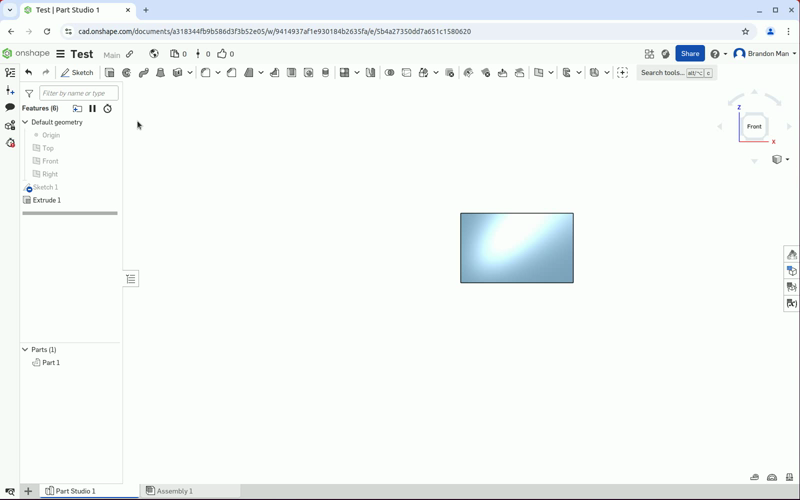
mouse_move(73, 189)
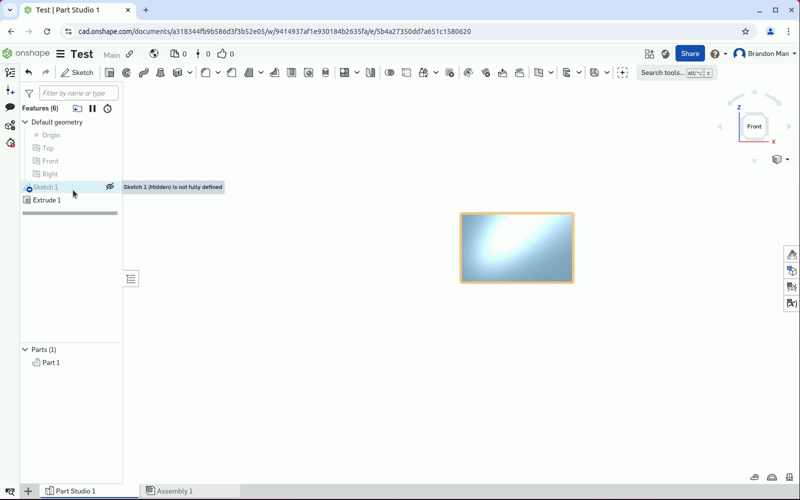
click(73, 189)
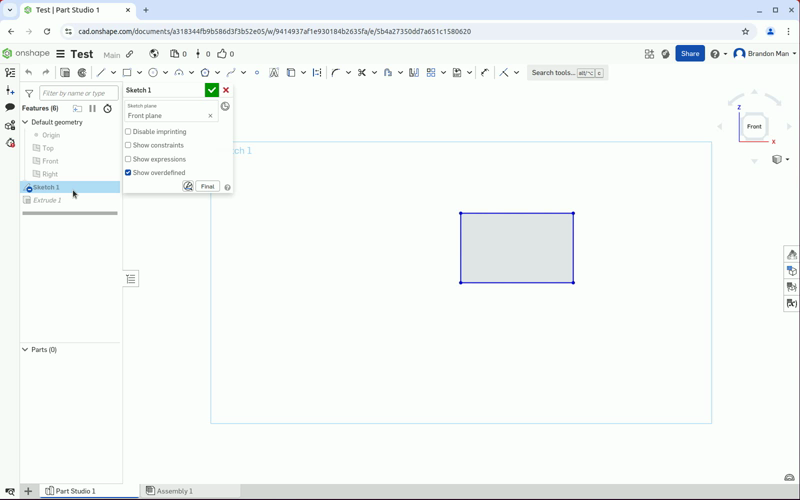
mouse_move(229, 92)
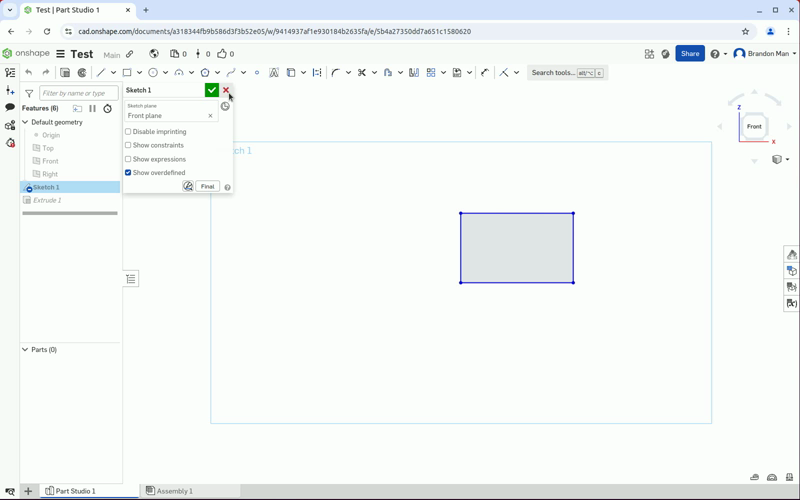
click(229, 92)
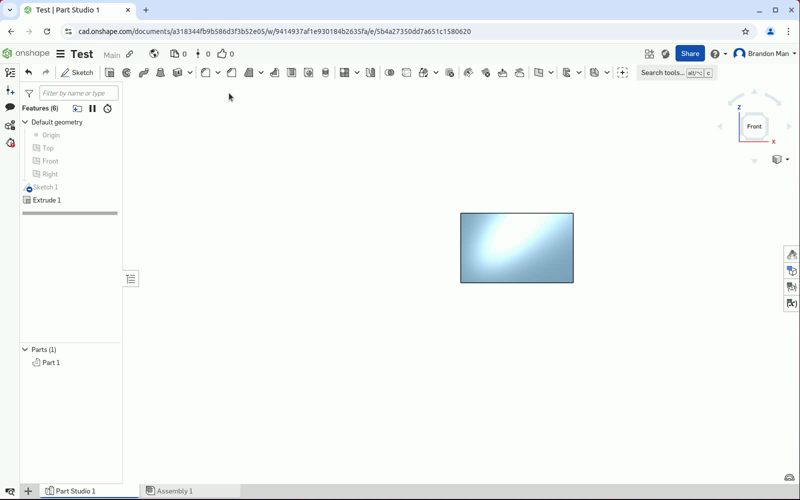
mouse_move(541, 75)
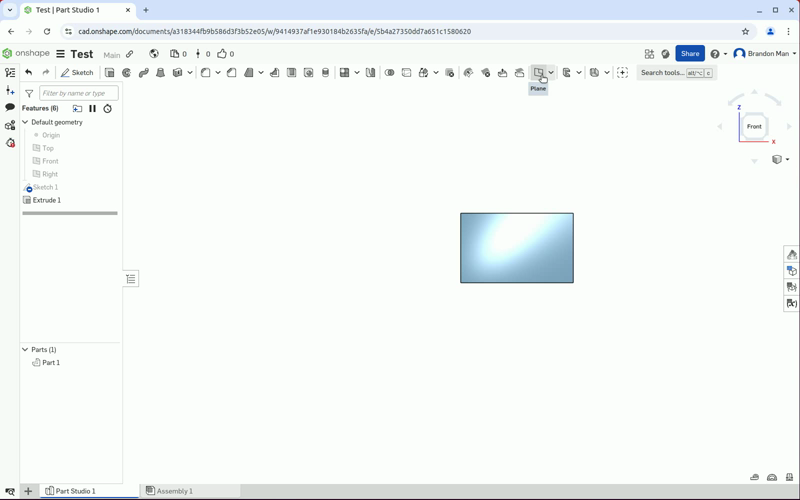
click(541, 75)
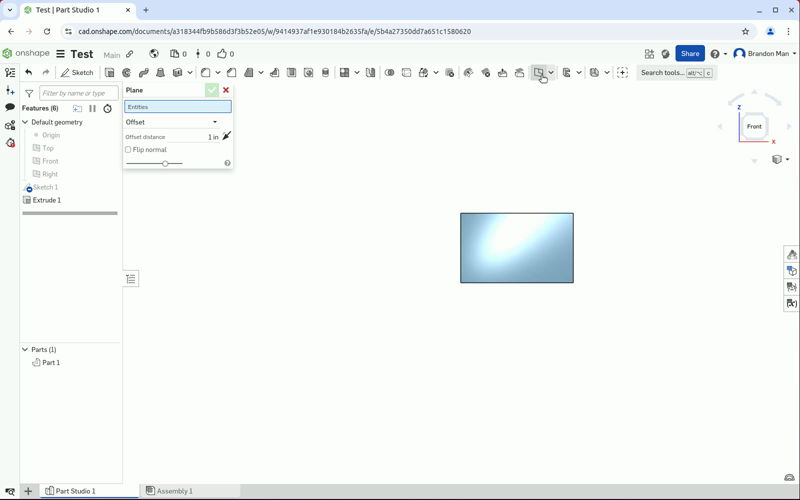
mouse_move(73, 163)
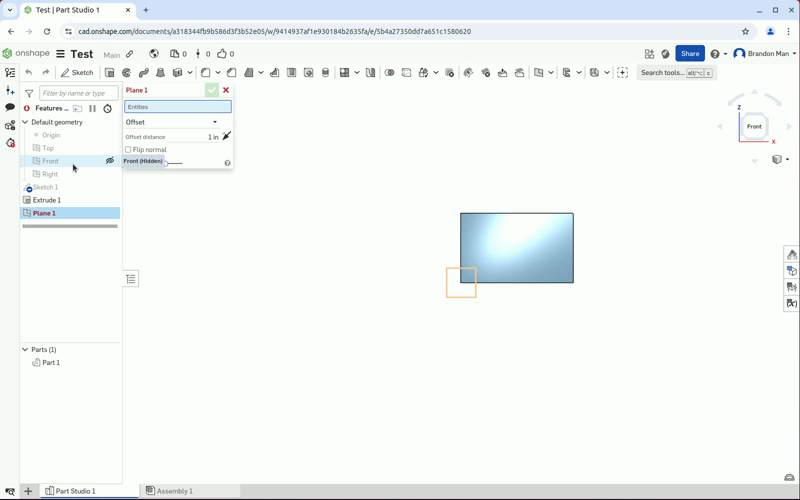
click(73, 163)
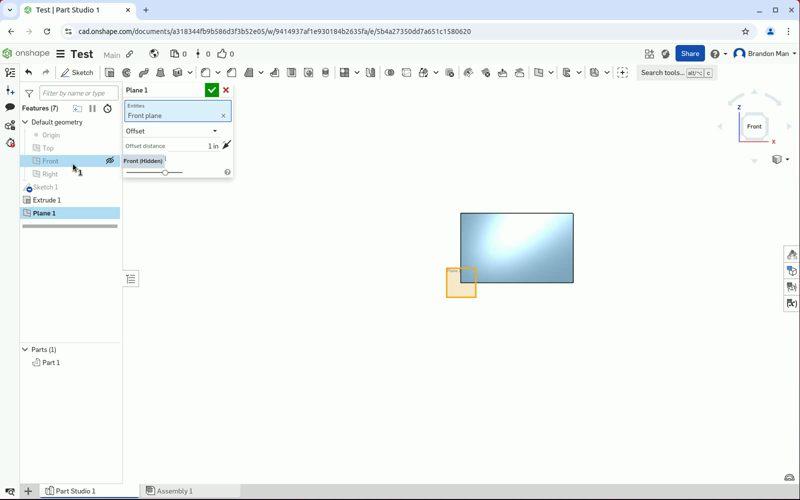
key(tab, 2)
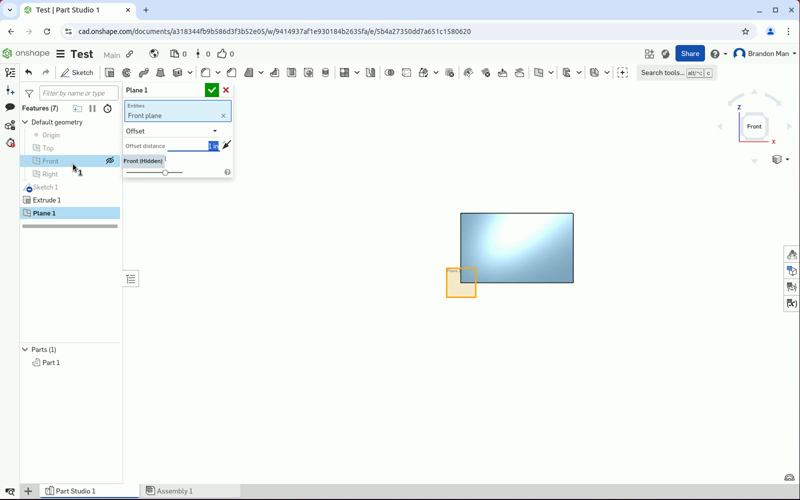
text(14.45)
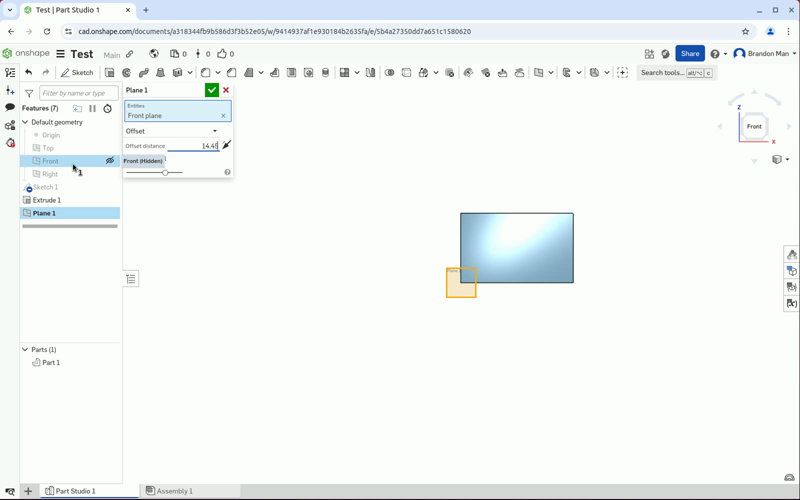
key(enter, 2)
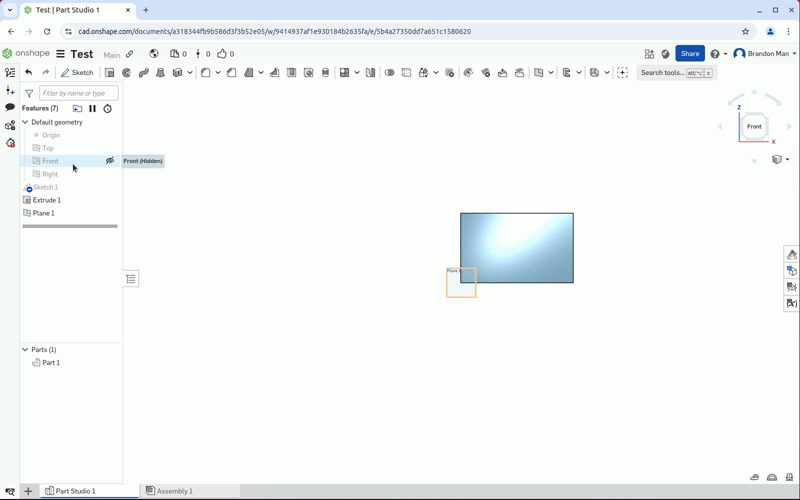
key(shift+s)
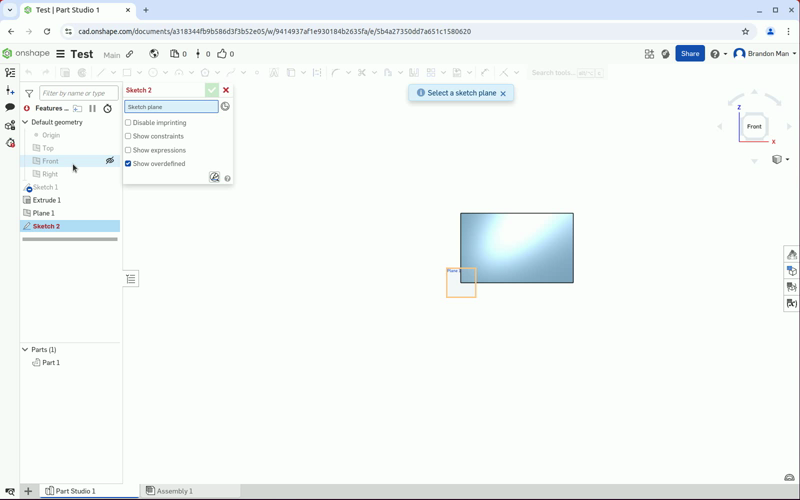
mouse_move(73, 215)
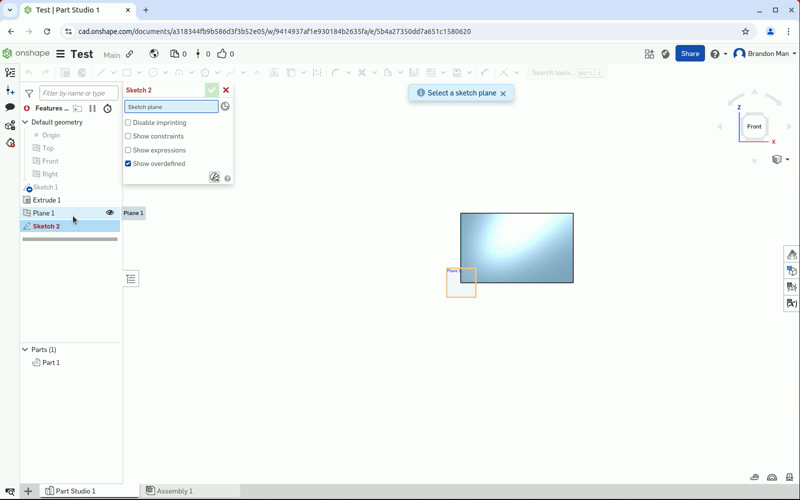
click(73, 215)
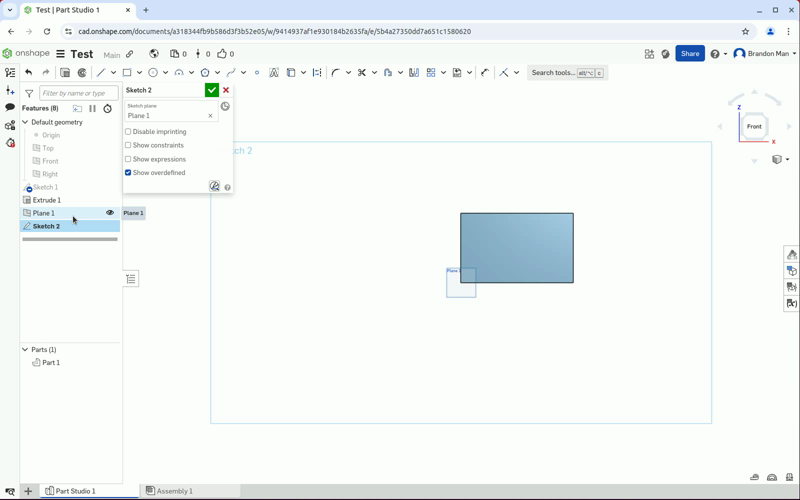
mouse_move(73, 352)
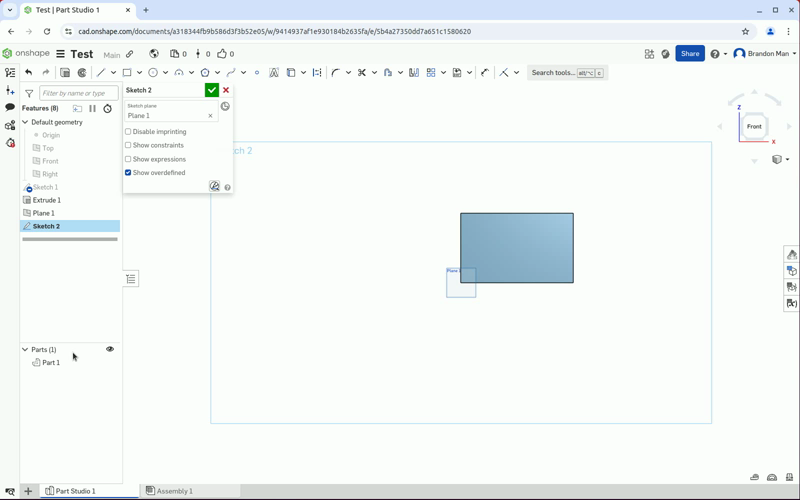
key(y)
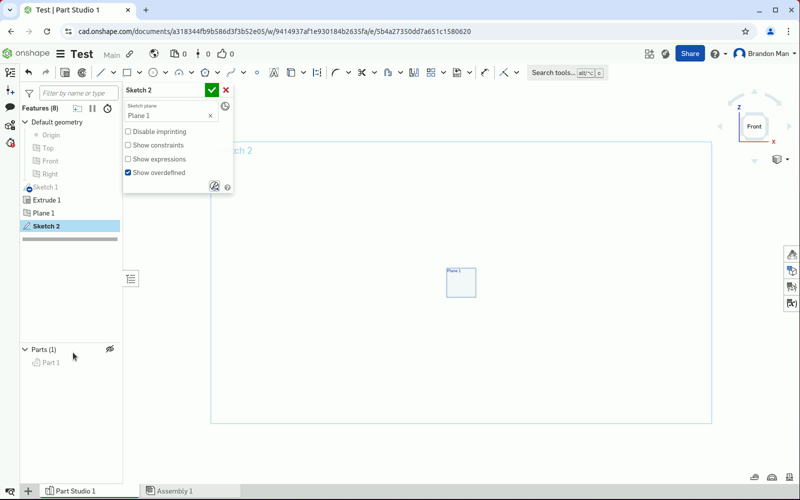
key(l)
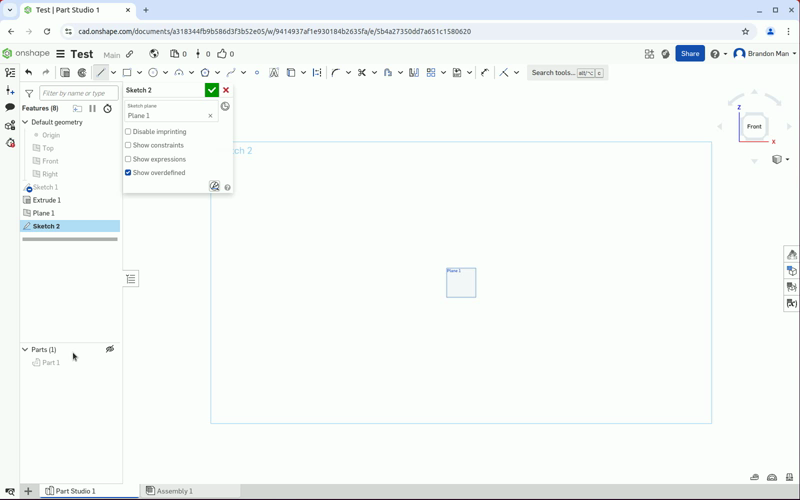
key_down(shift)
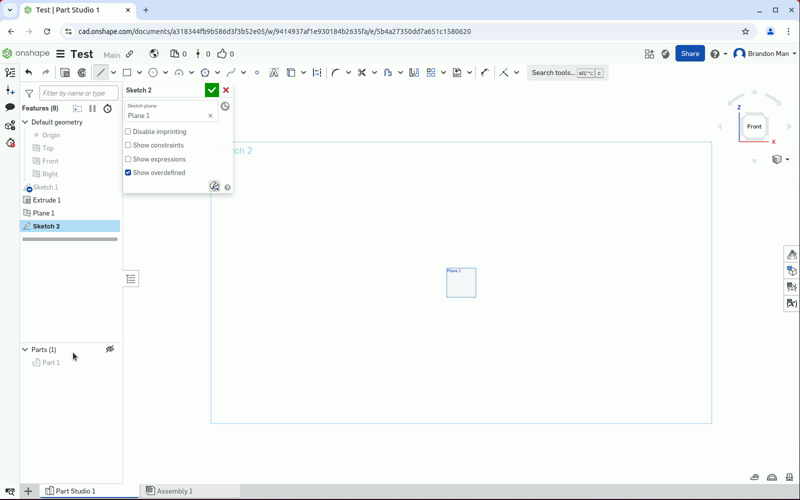
mouse_move(460, 254)
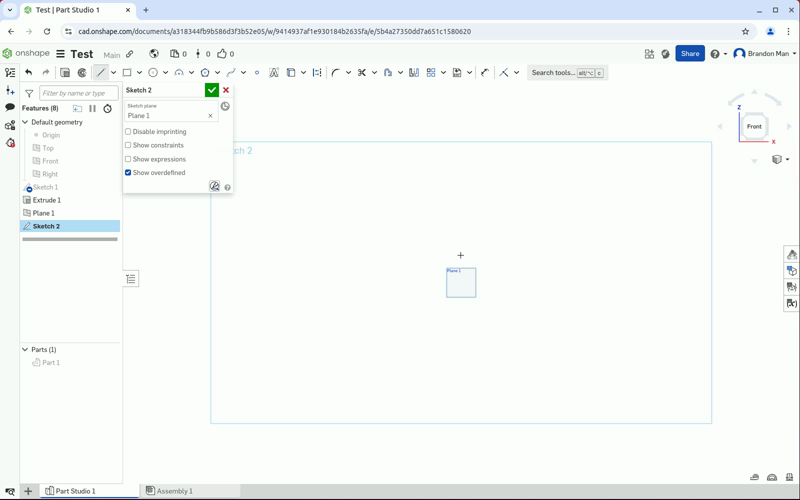
click(460, 254)
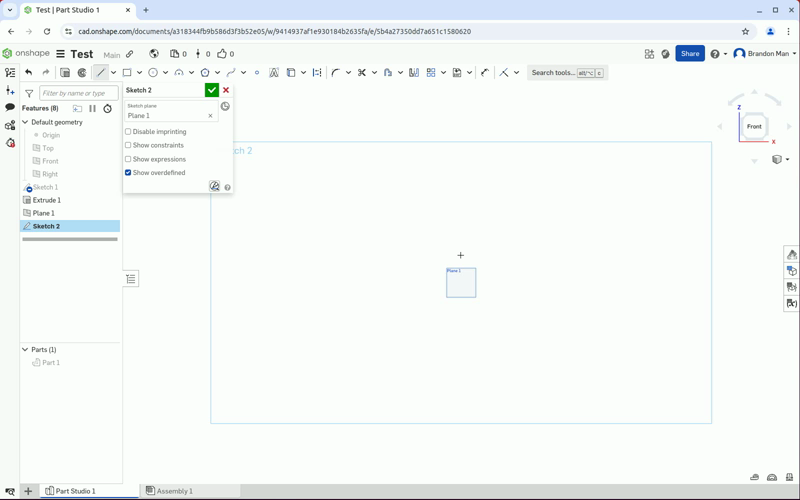
key_up(shift)
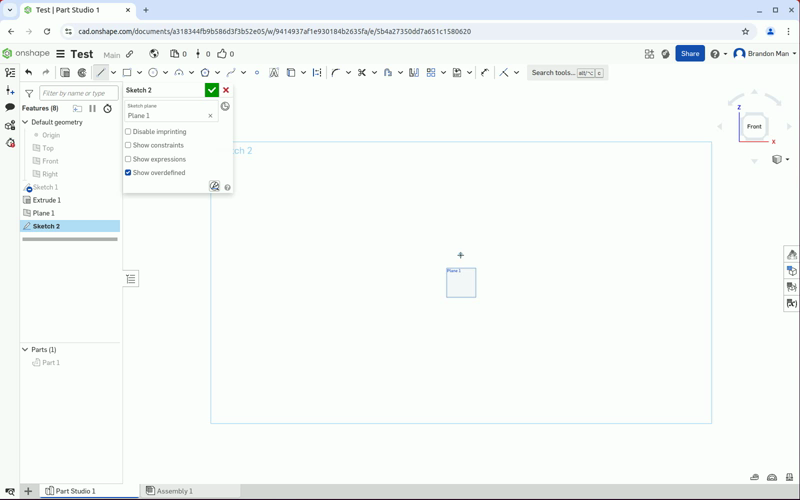
key_down(shift)
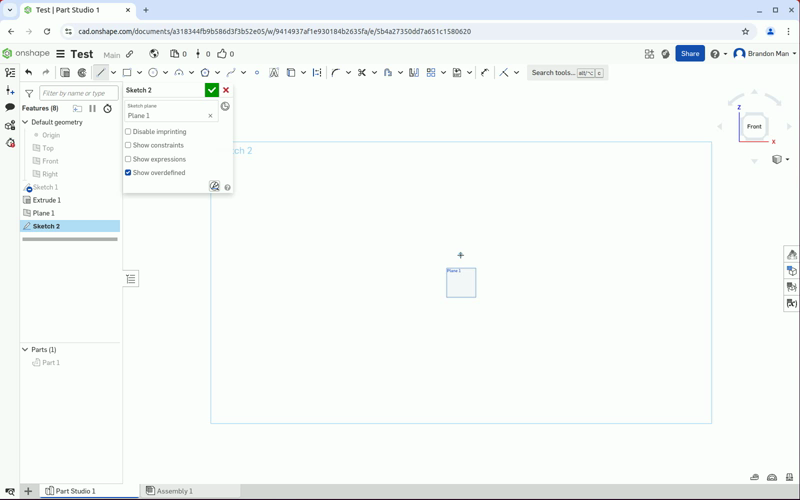
mouse_move(490, 254)
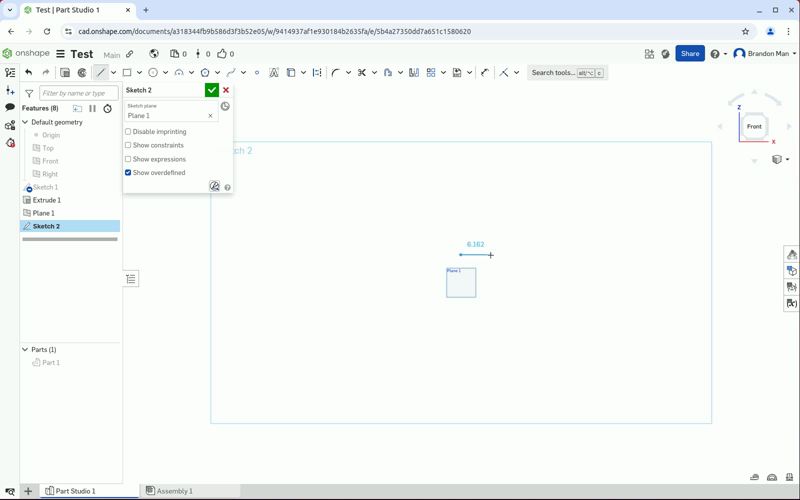
mouse_move(503, 254)
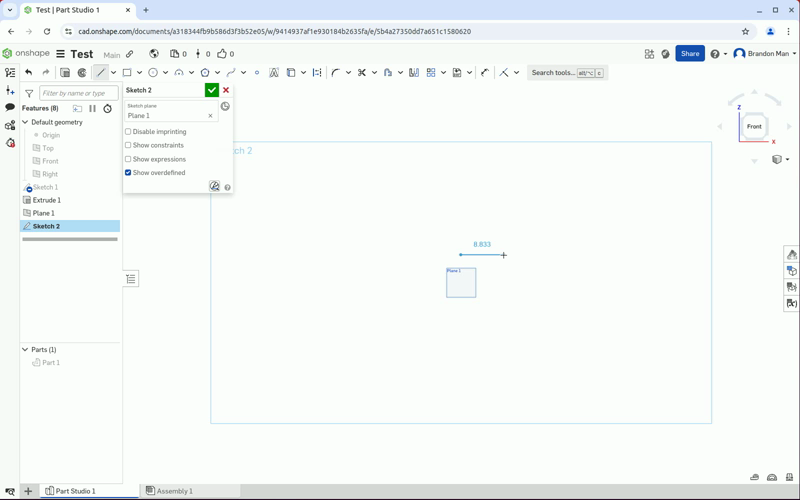
click(503, 254)
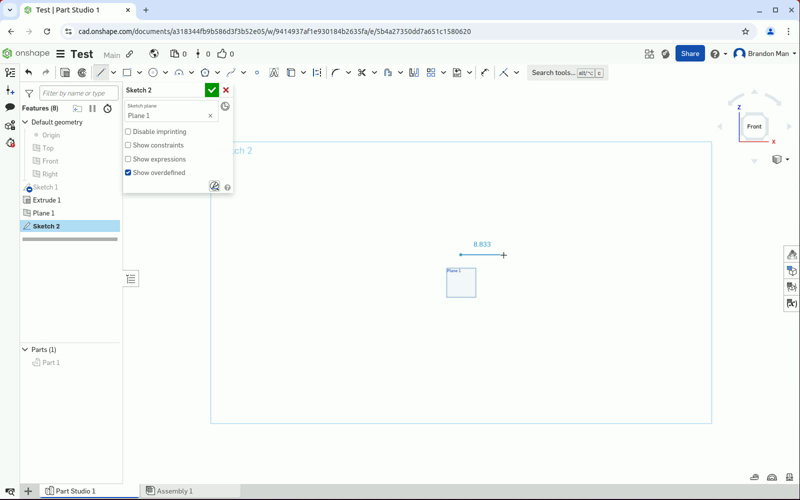
key_up(shift)
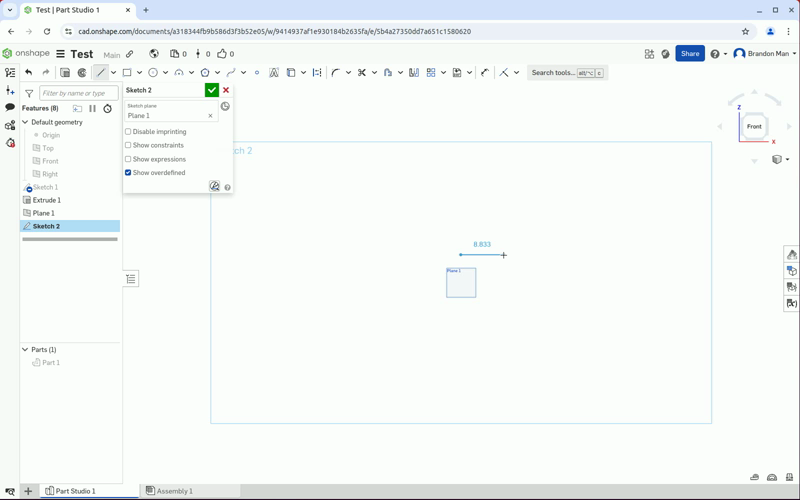
key_down(shift)
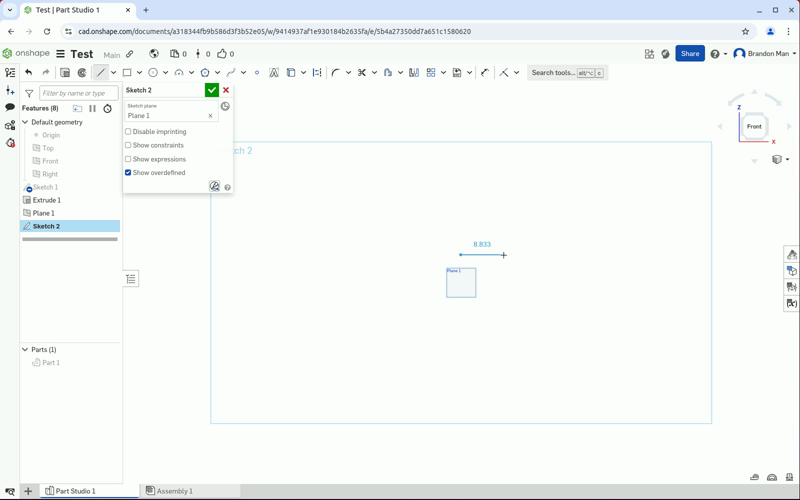
mouse_move(533, 254)
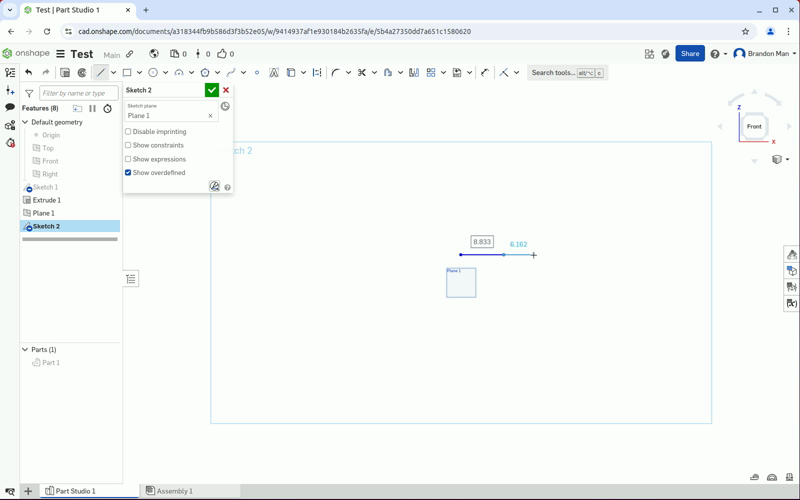
mouse_move(503, 211)
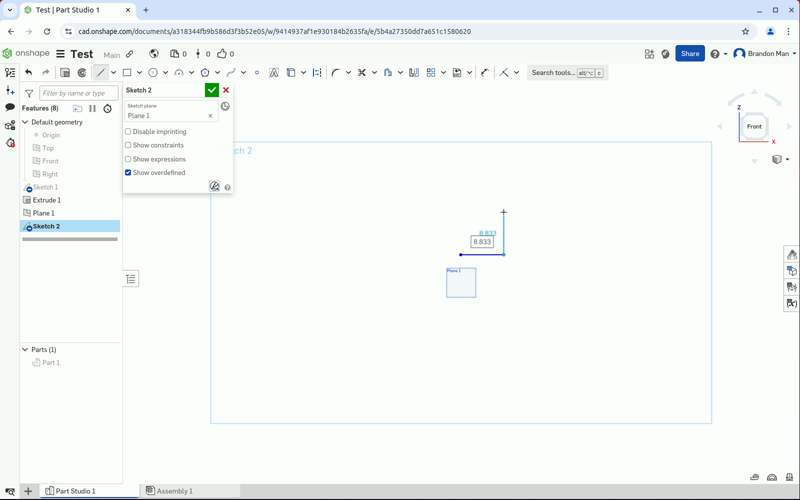
click(503, 211)
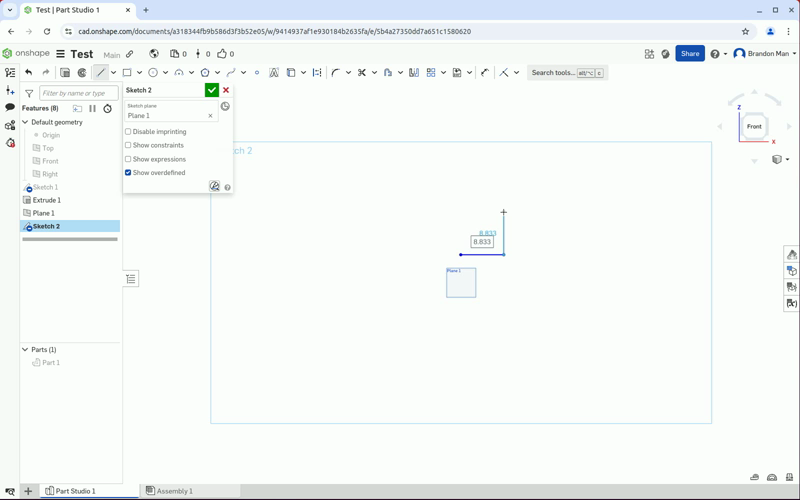
key_up(shift)
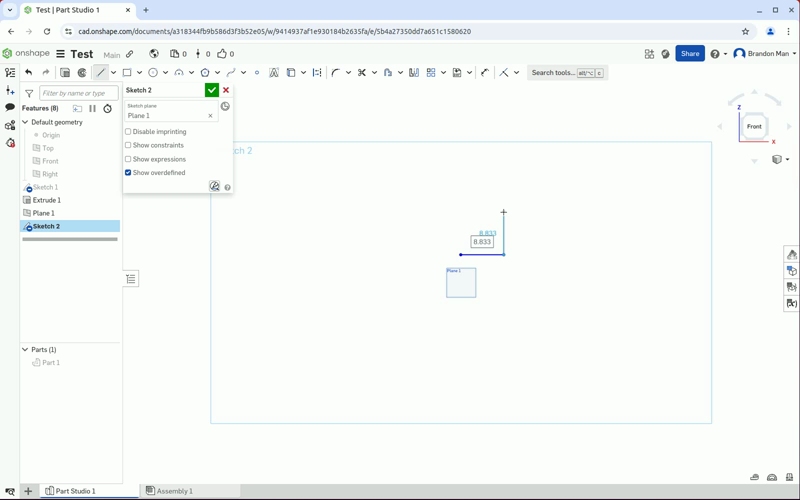
key_down(shift)
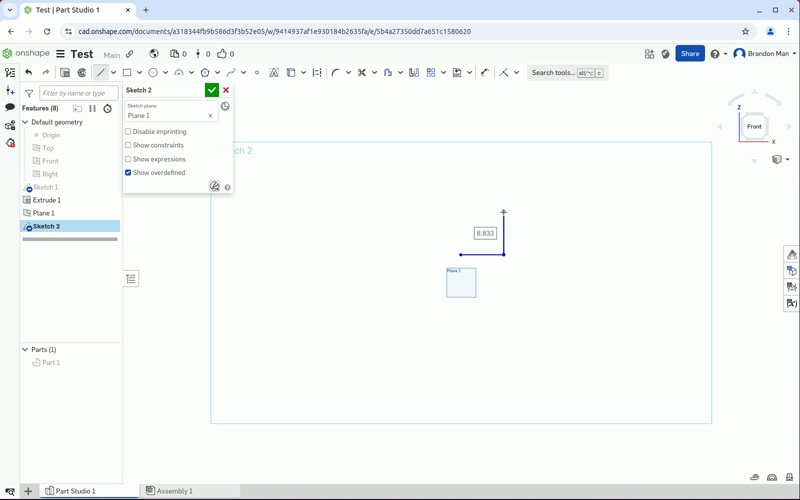
mouse_move(533, 211)
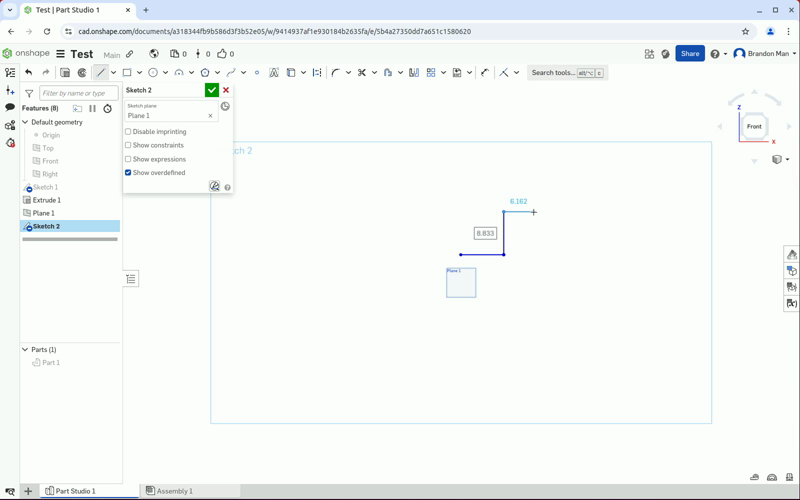
mouse_move(460, 211)
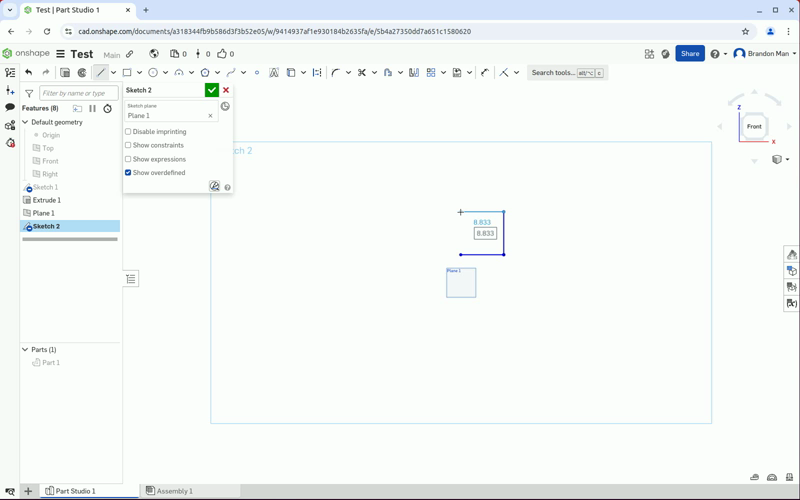
click(460, 211)
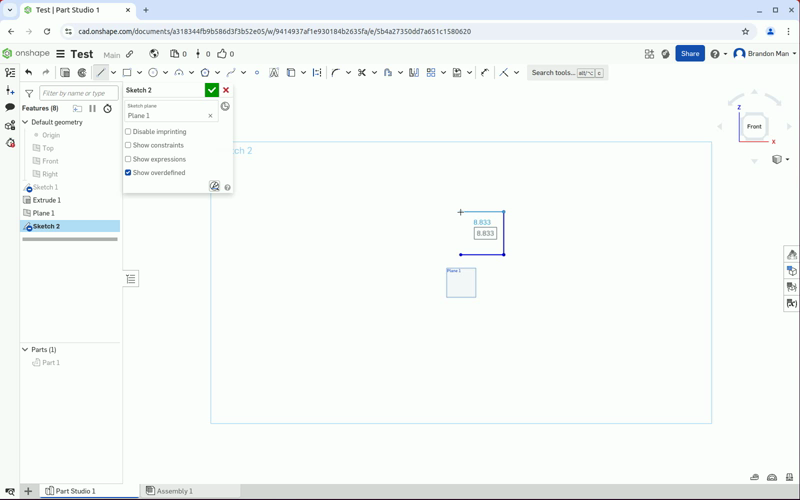
key_up(shift)
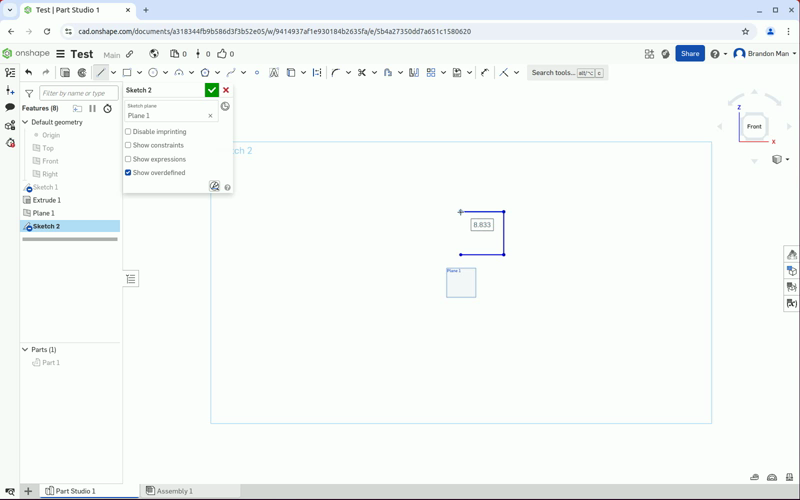
mouse_move(490, 211)
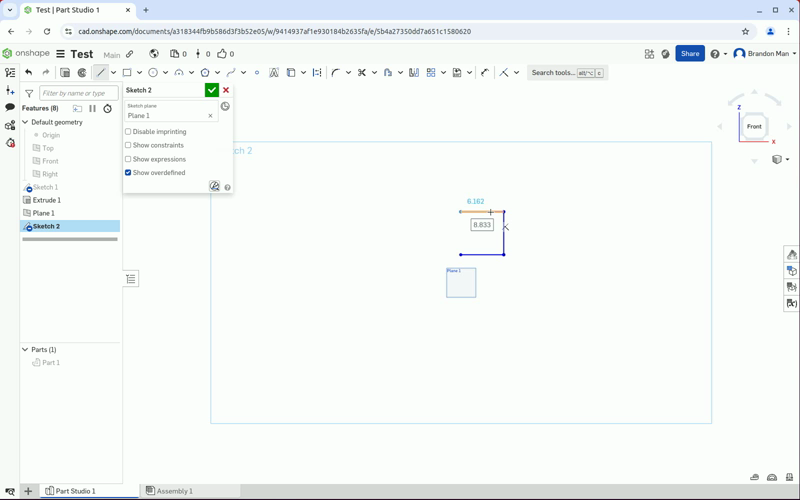
key_down(shift)
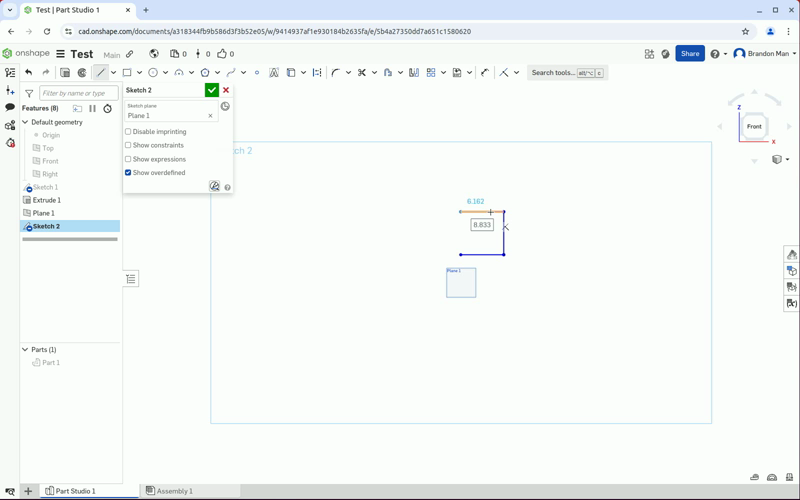
mouse_move(460, 254)
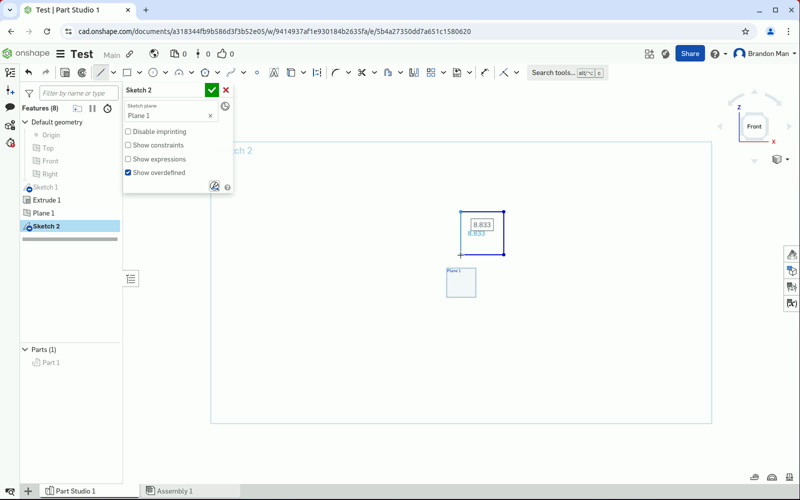
key_up(shift)
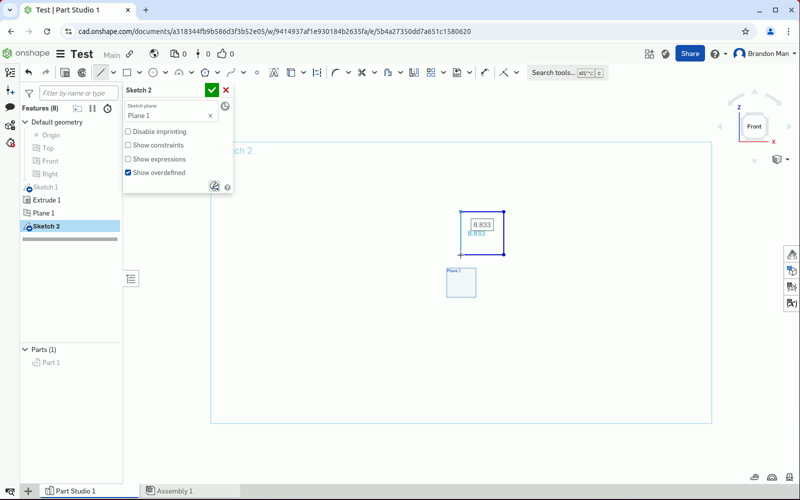
click(460, 254)
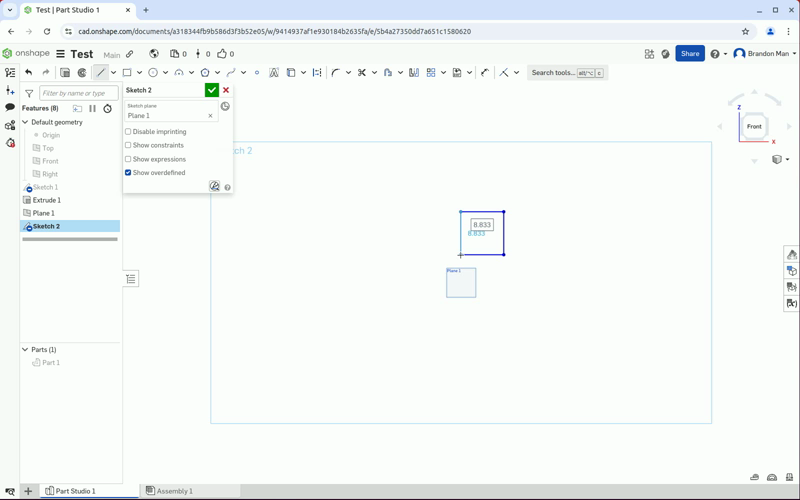
key(esc)
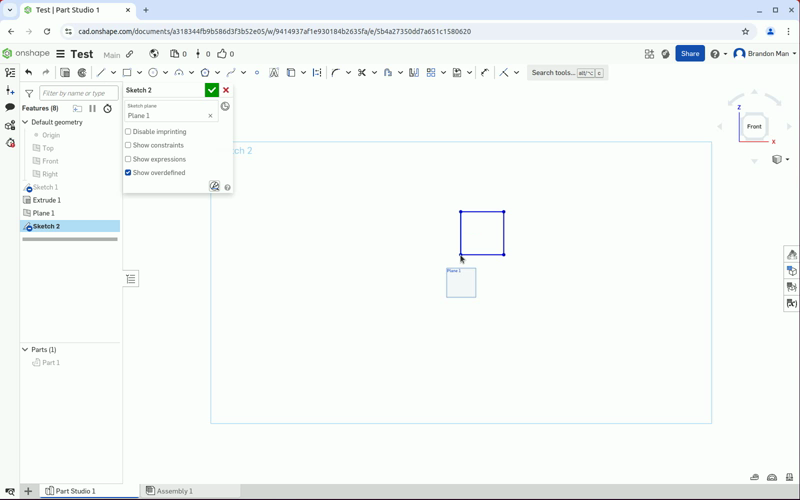
mouse_move(466, 228)
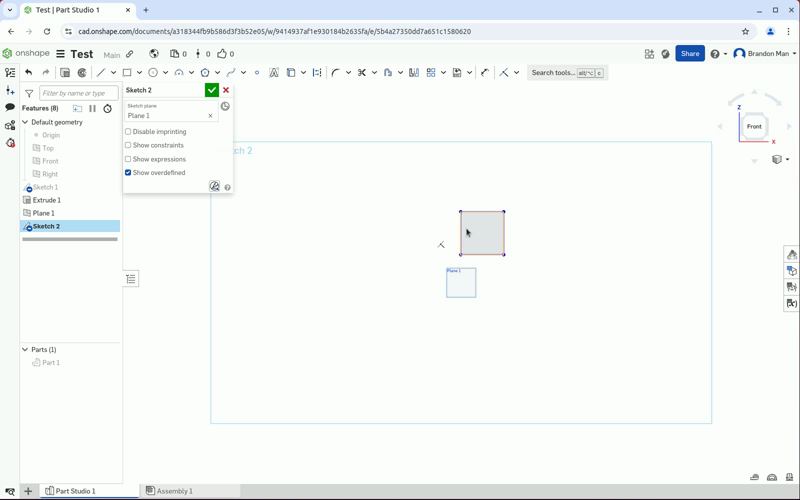
click(466, 228)
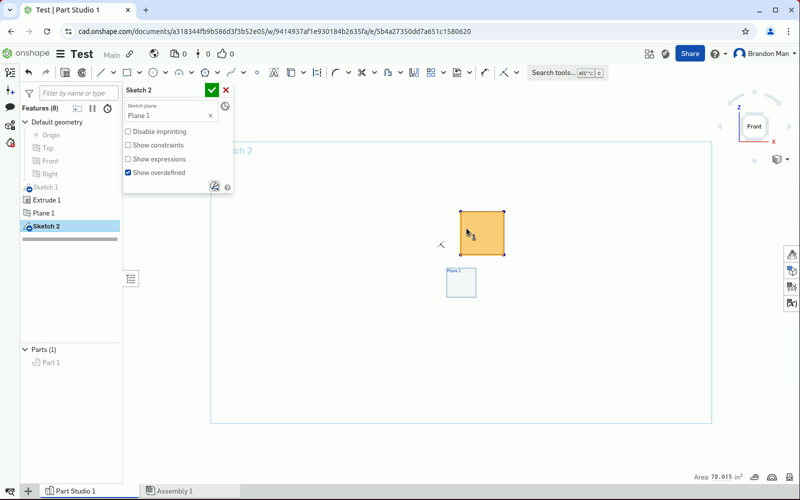
mouse_move(73, 352)
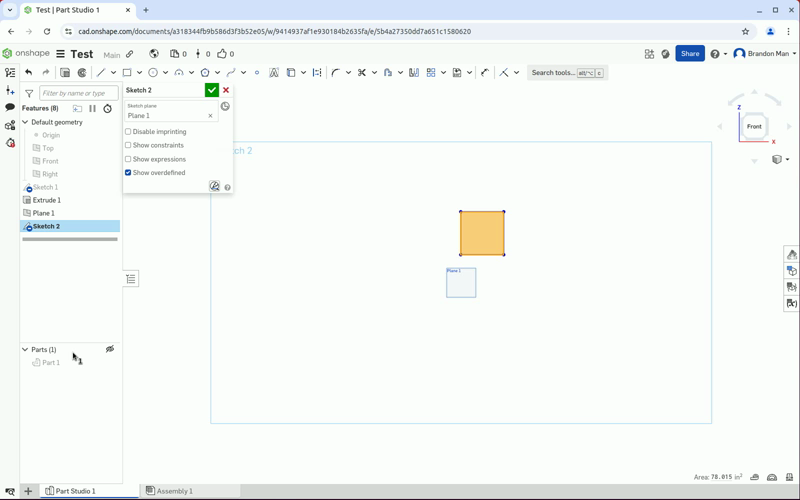
key(shift+y)
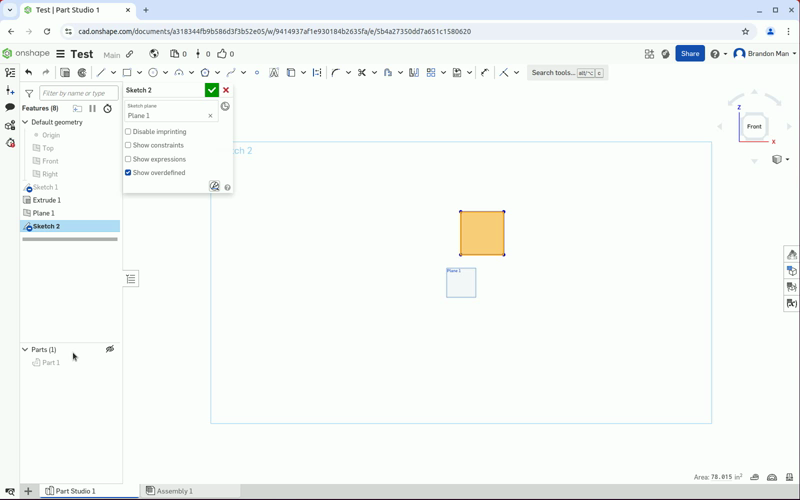
key(shift+e)
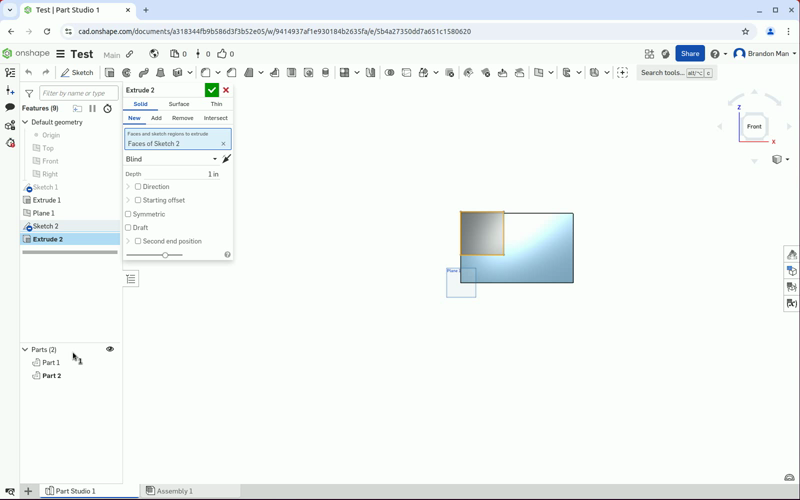
mouse_move(143, 106)
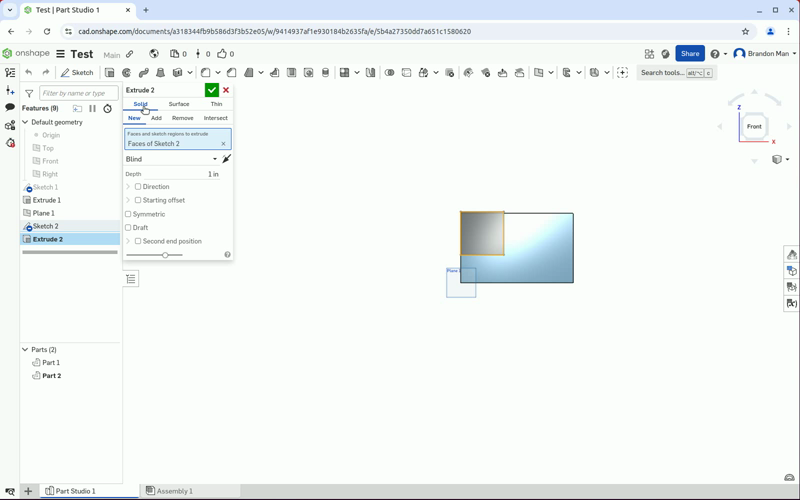
click(143, 106)
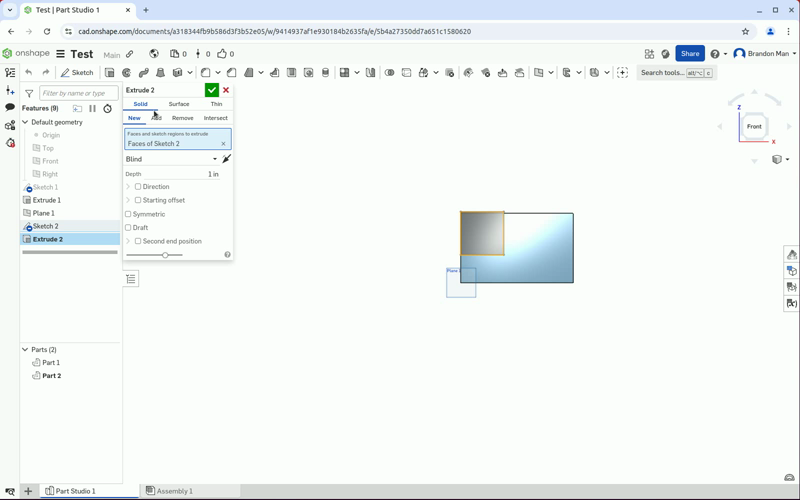
mouse_move(186, 120)
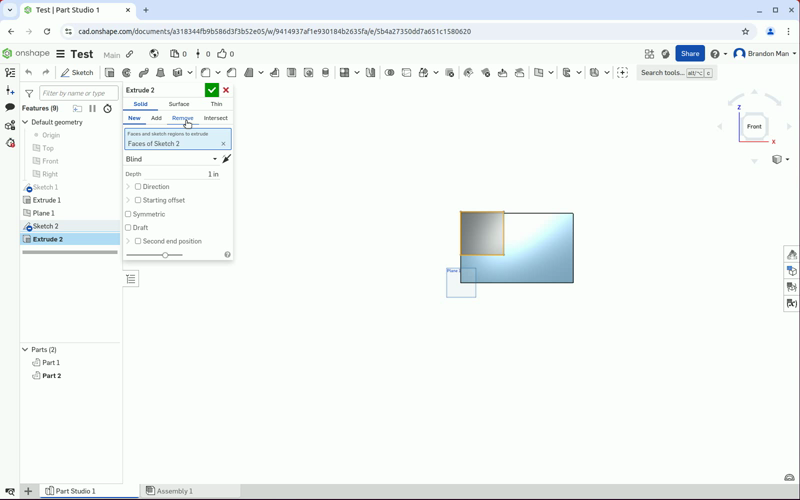
click(186, 120)
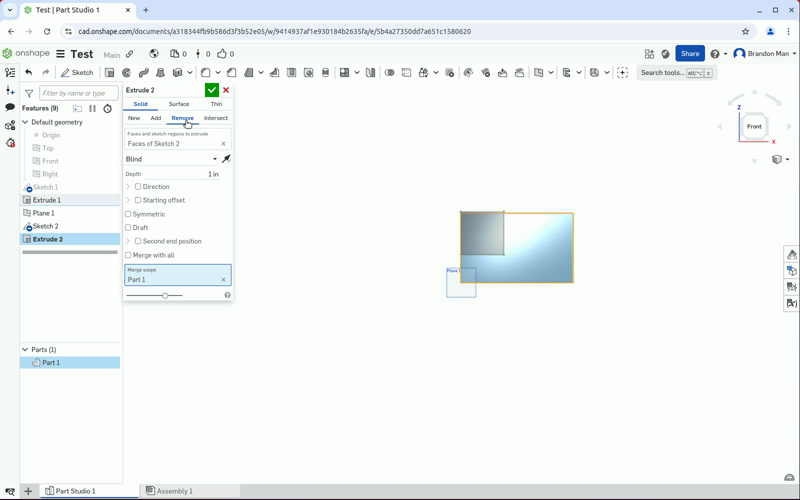
key(tab, 4)
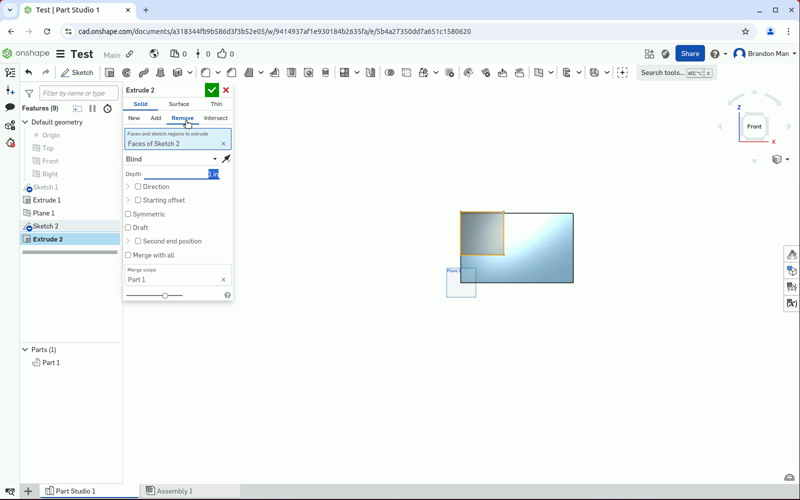
text(8.666)
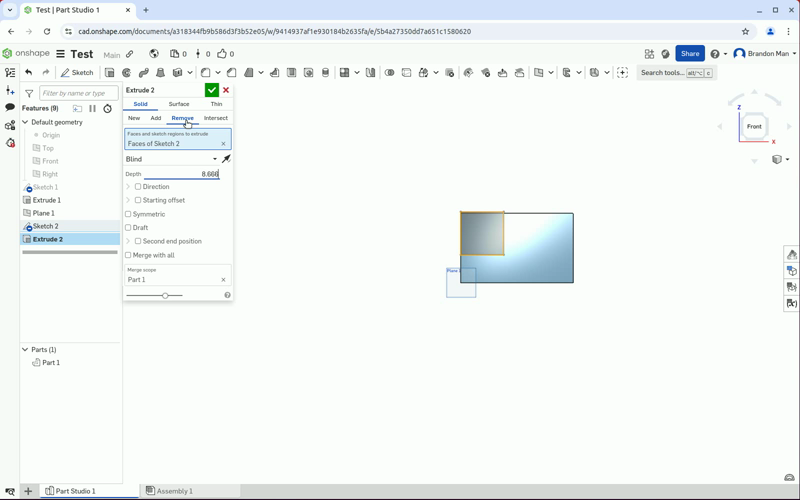
key(tab, 6)
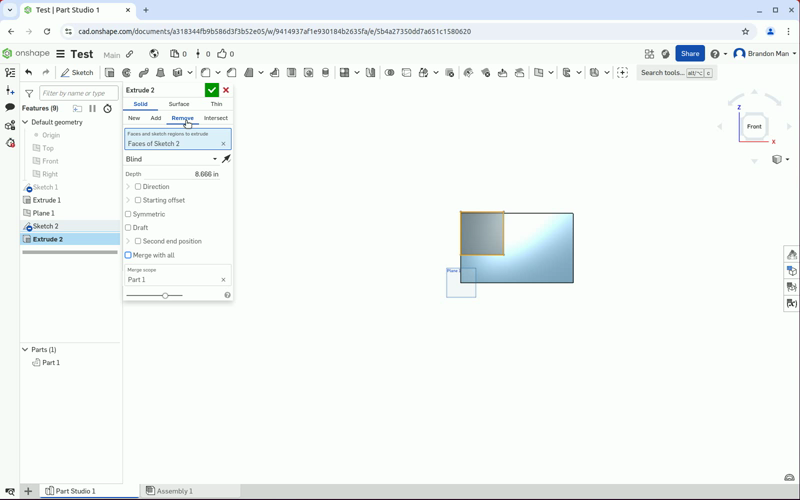
key(space)
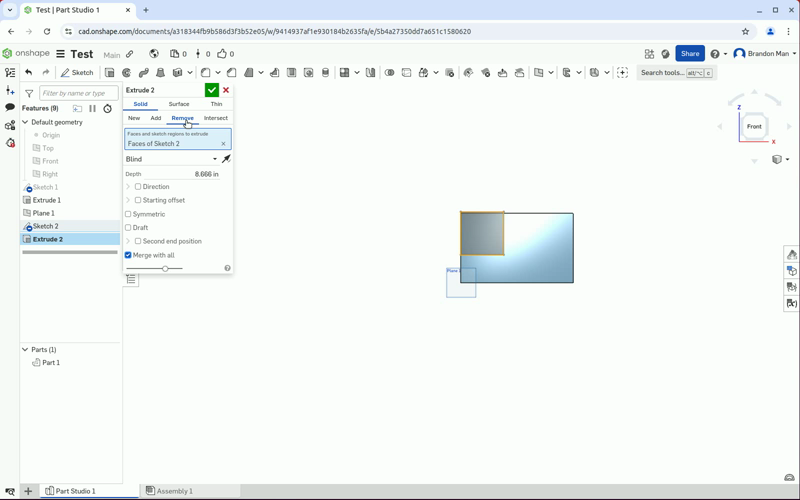
key(enter)
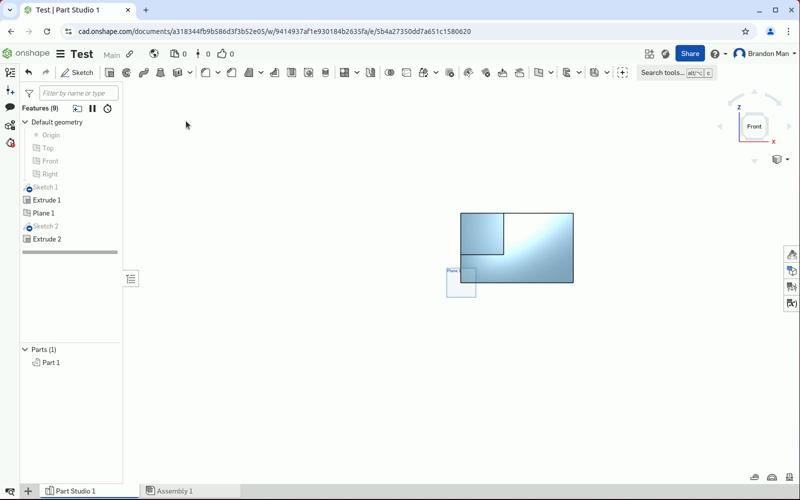
key(shift+h)
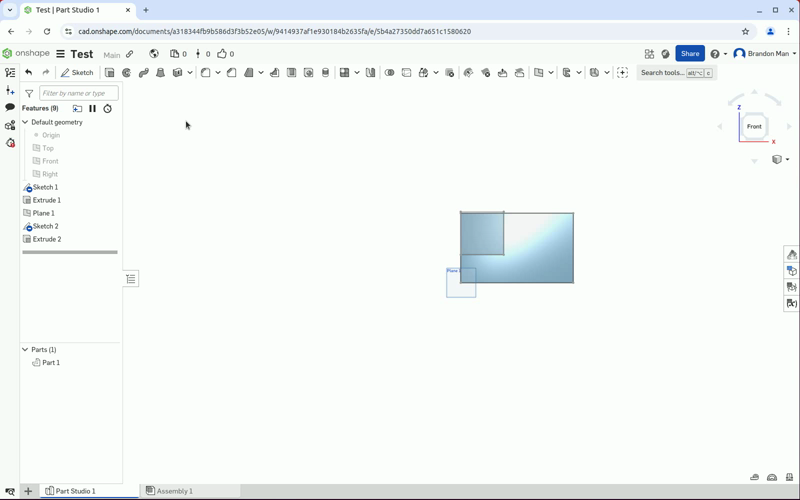
key(shift+h)
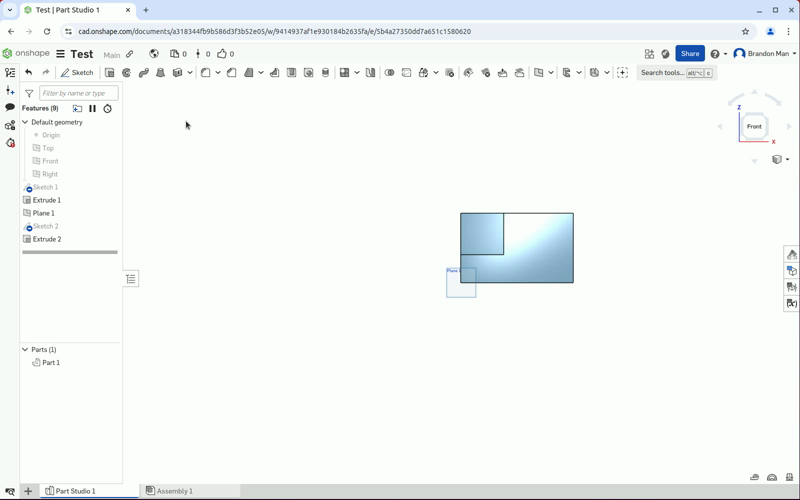
mouse_move(73, 189)
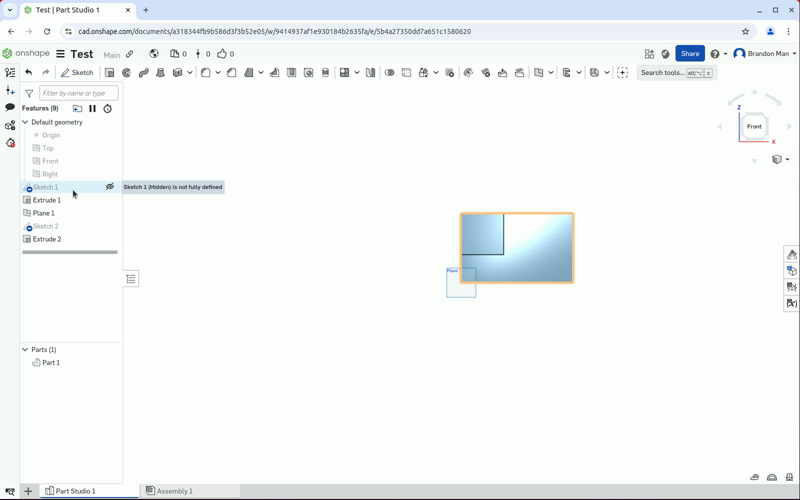
click(73, 189)
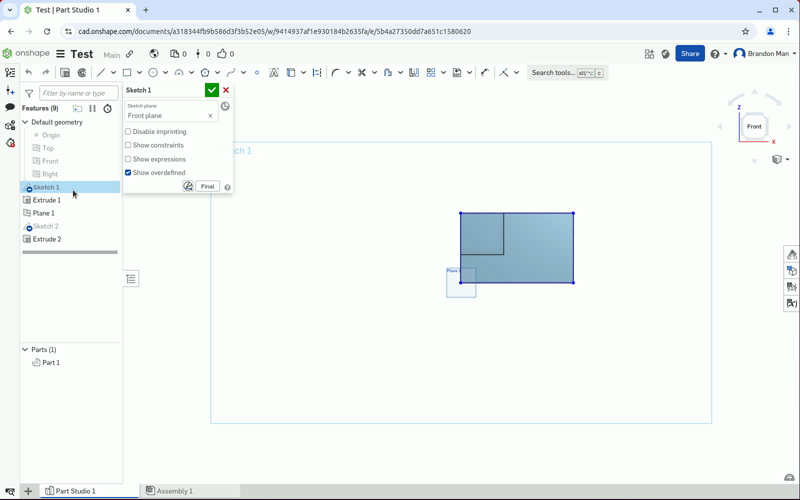
mouse_move(229, 92)
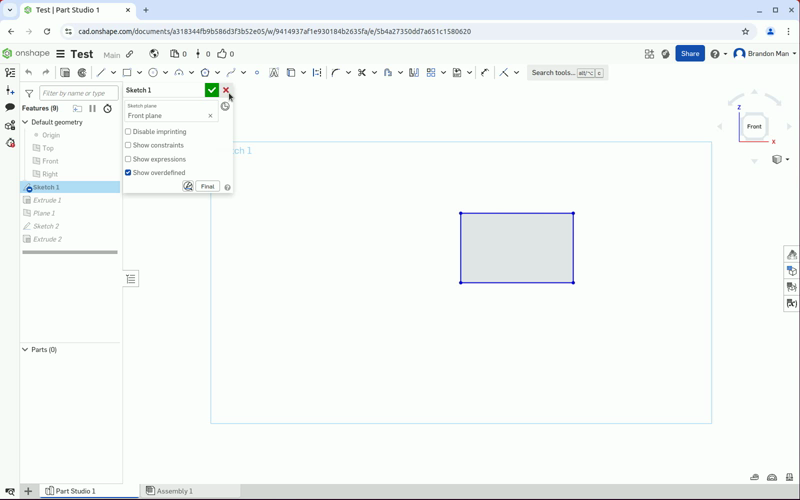
click(229, 92)
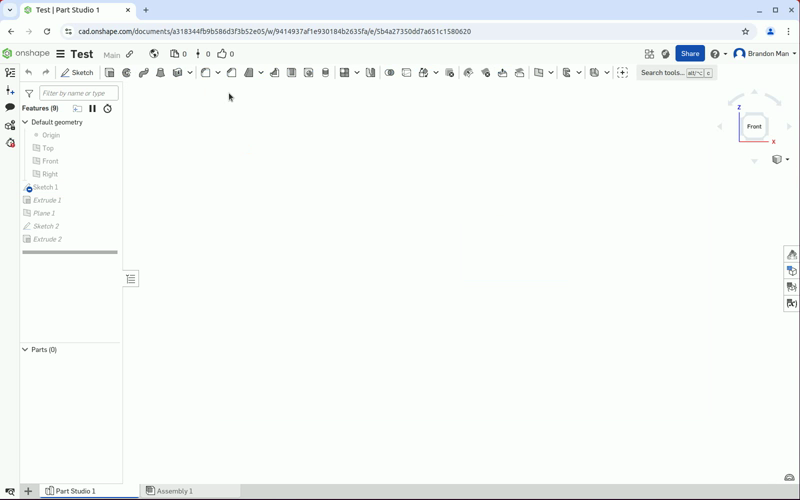
key(shift+s)
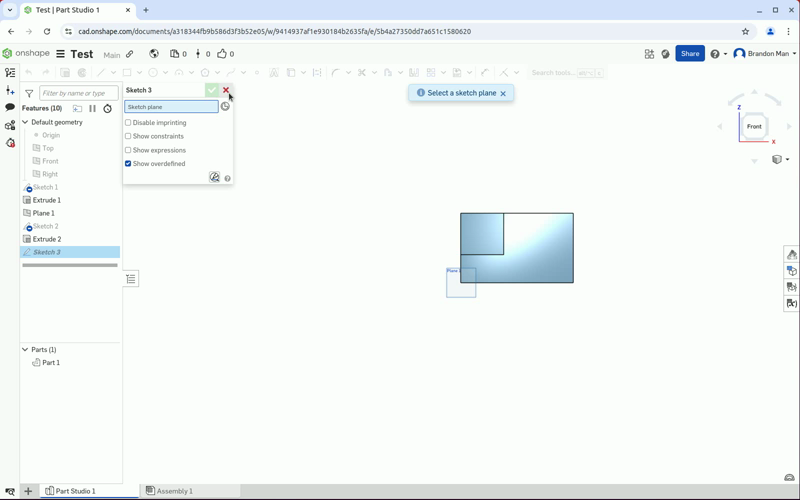
mouse_move(73, 215)
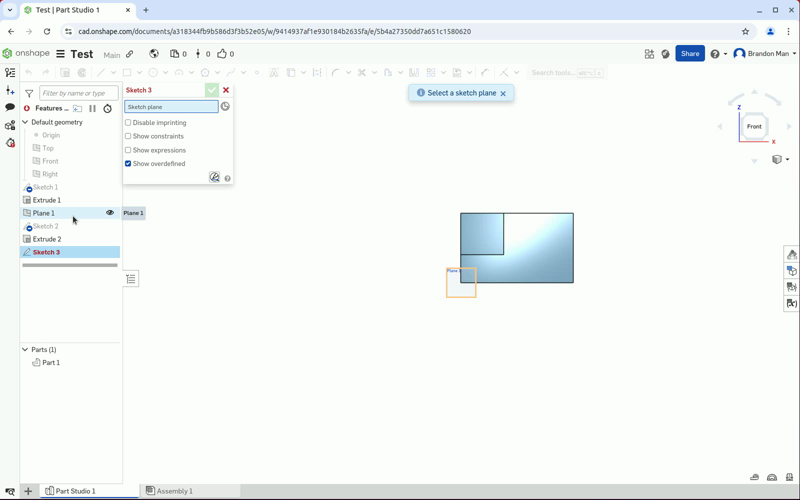
click(73, 215)
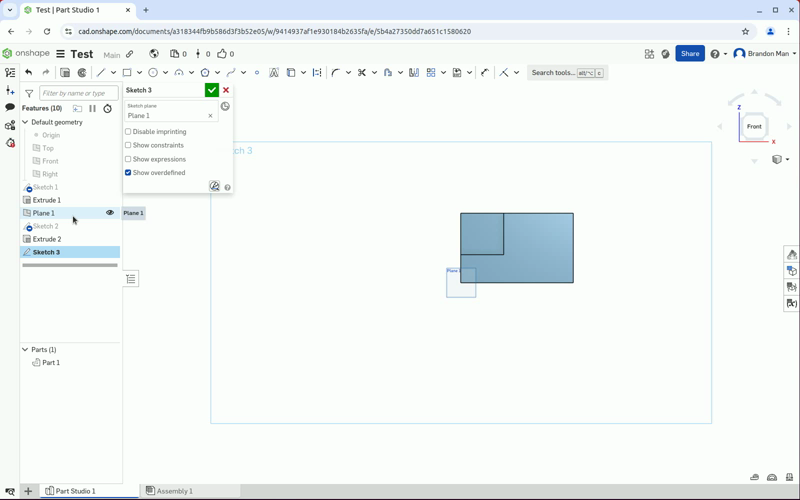
mouse_move(73, 352)
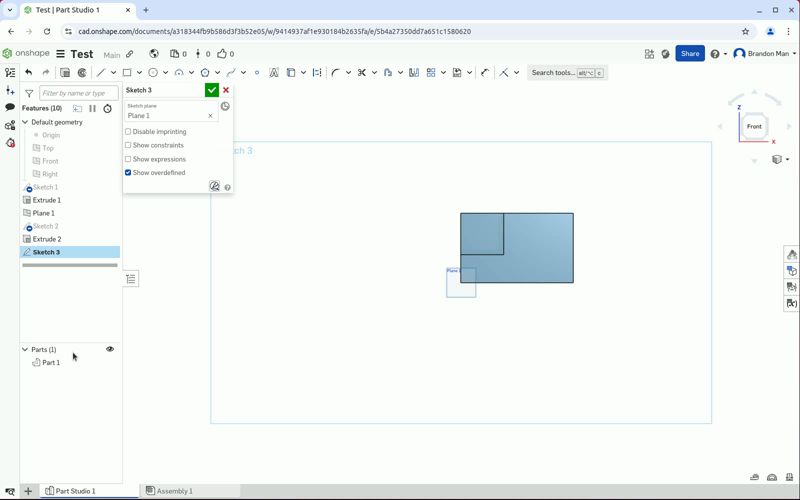
key(y)
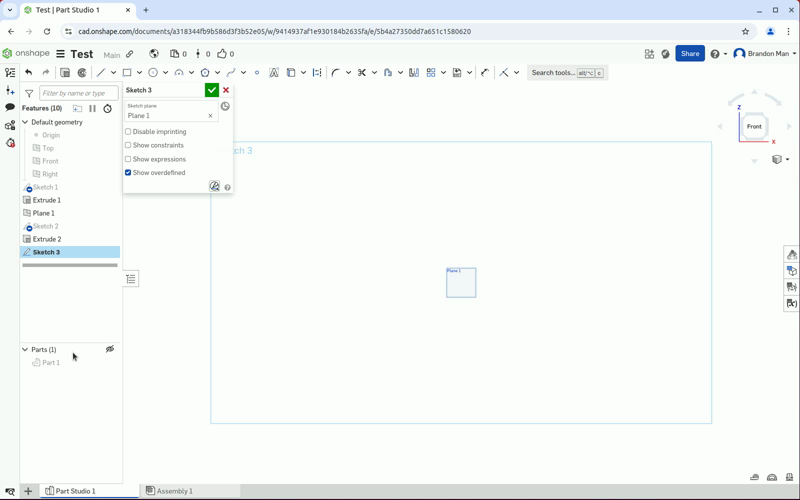
key(l)
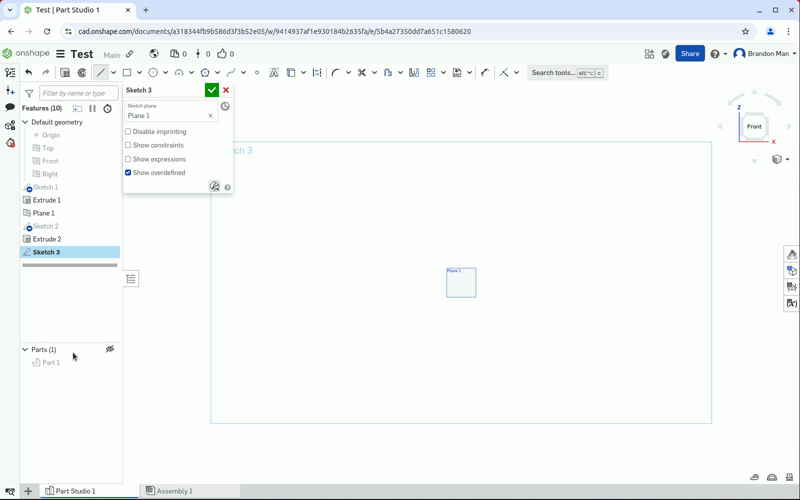
key_down(shift)
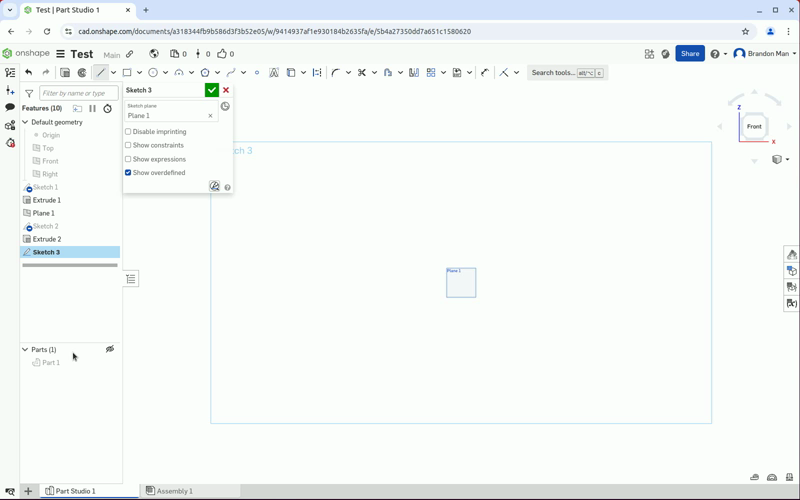
mouse_move(531, 254)
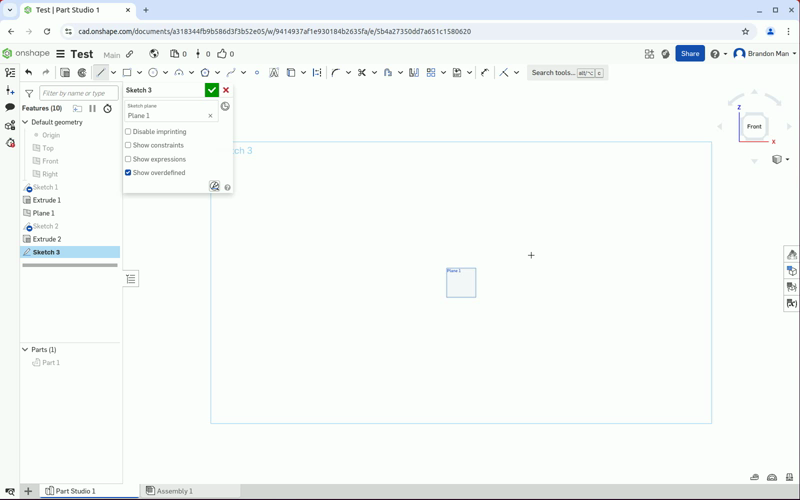
click(531, 254)
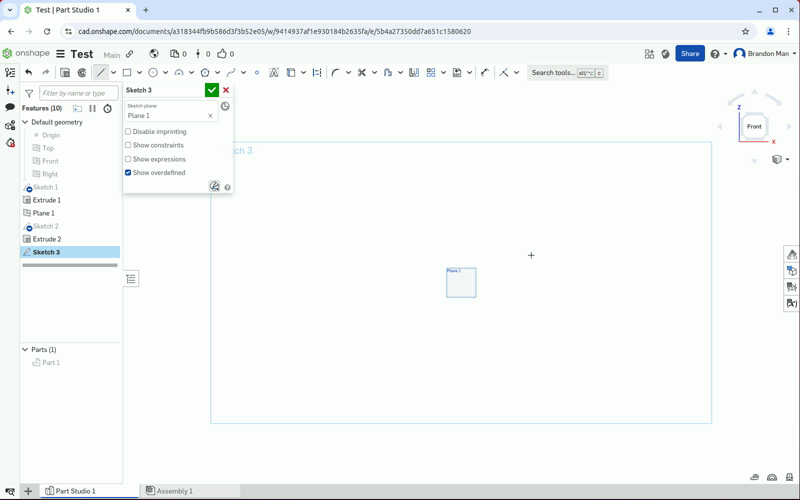
key_up(shift)
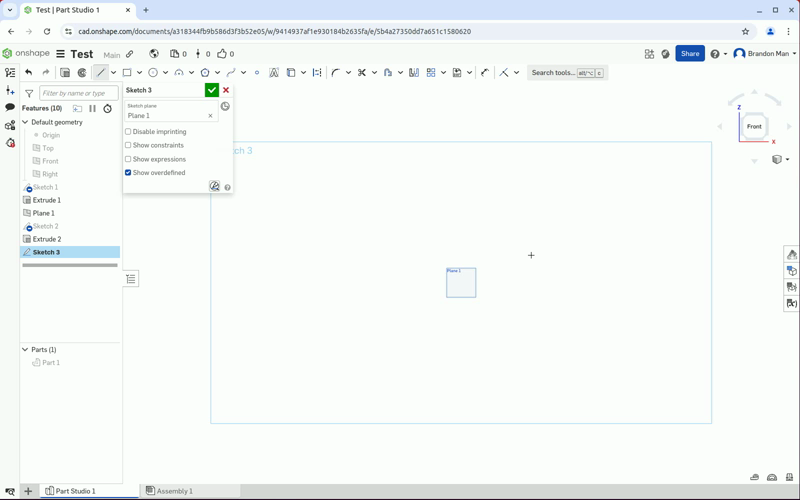
key_down(shift)
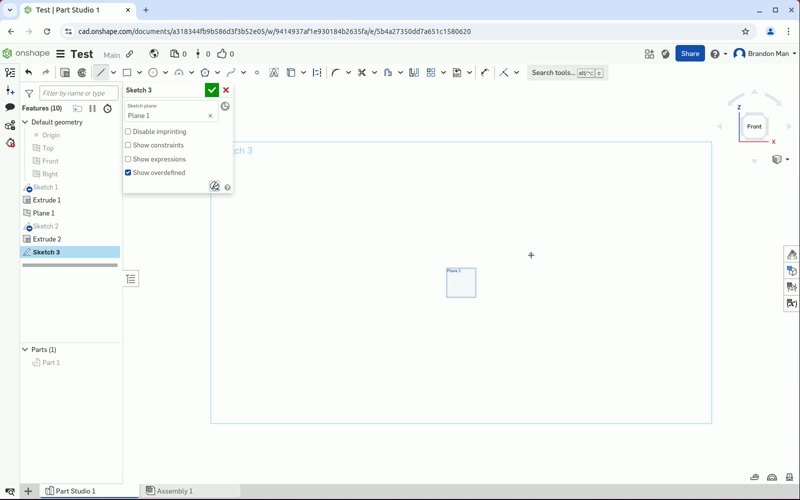
mouse_move(561, 254)
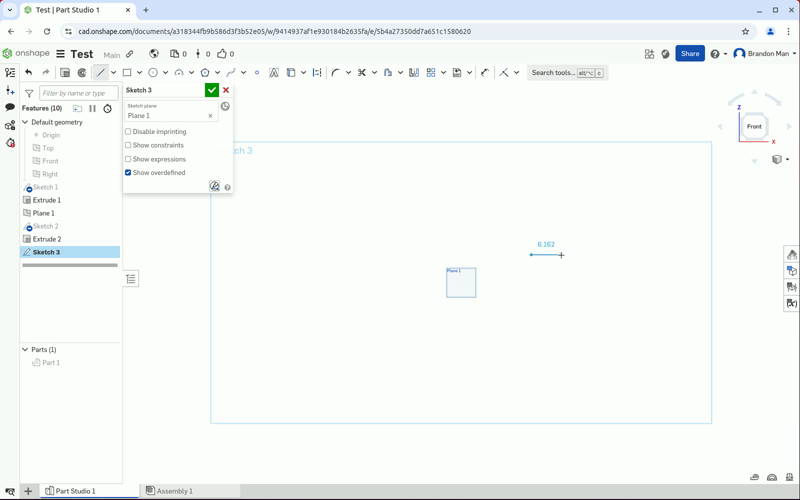
mouse_move(574, 254)
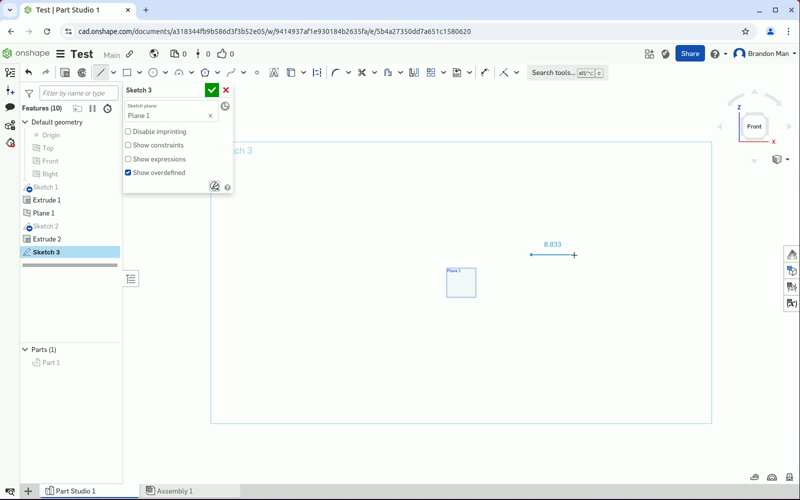
click(574, 254)
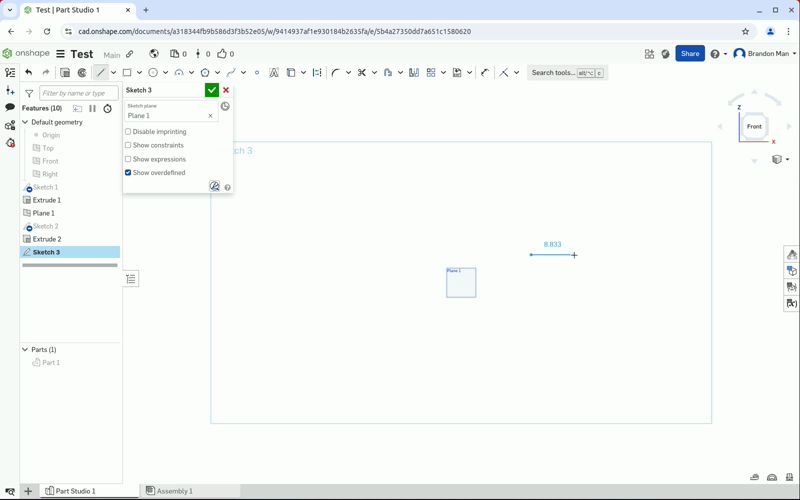
key_up(shift)
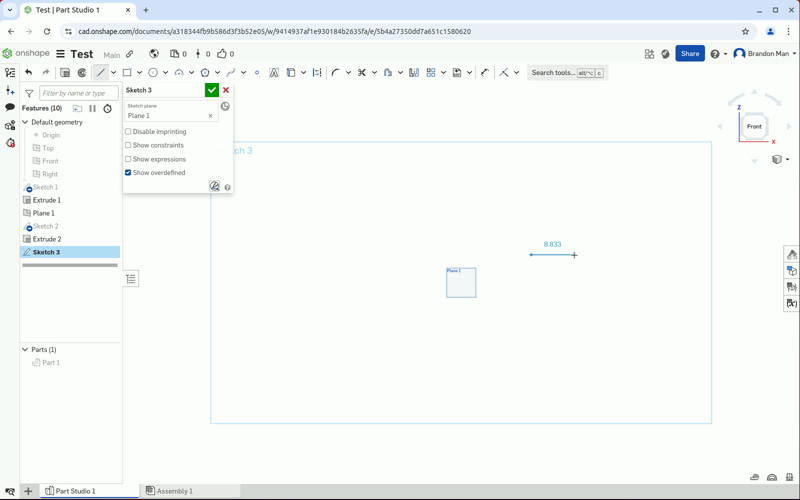
key_down(shift)
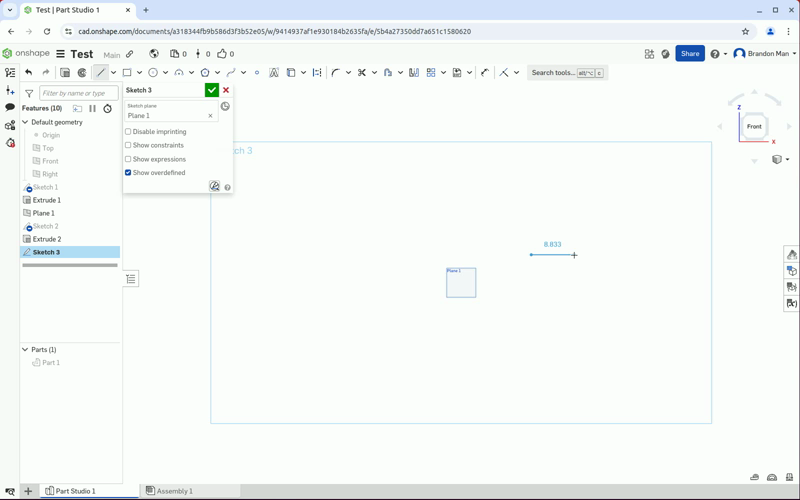
mouse_move(589, 254)
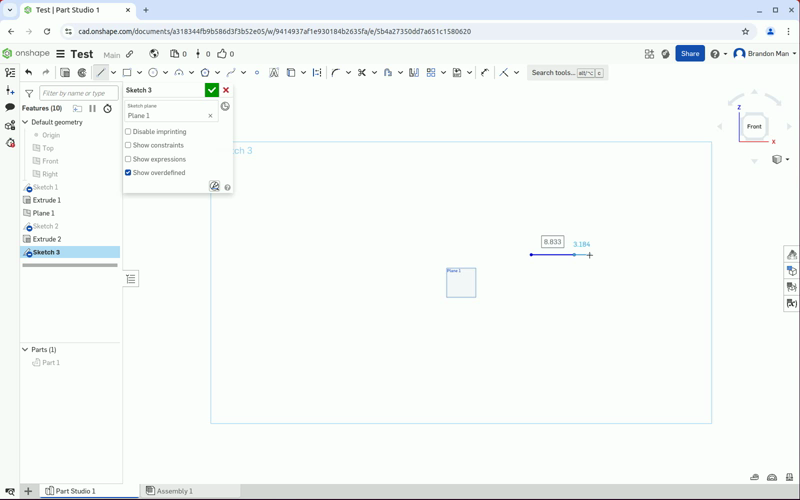
mouse_move(574, 211)
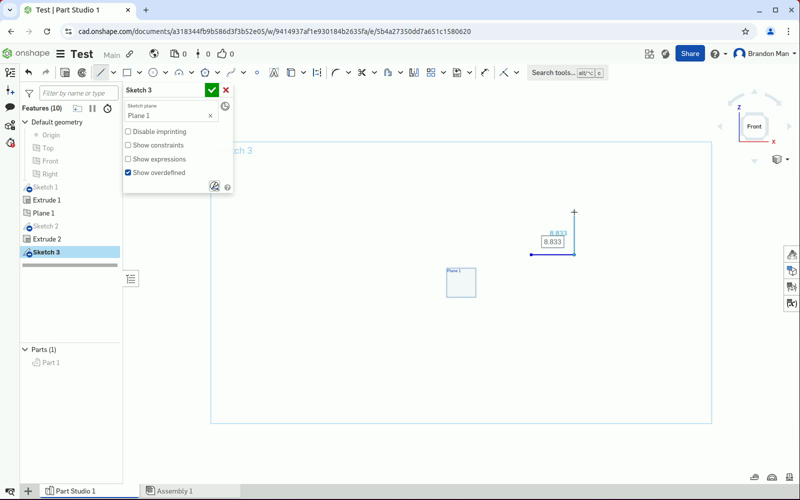
click(574, 211)
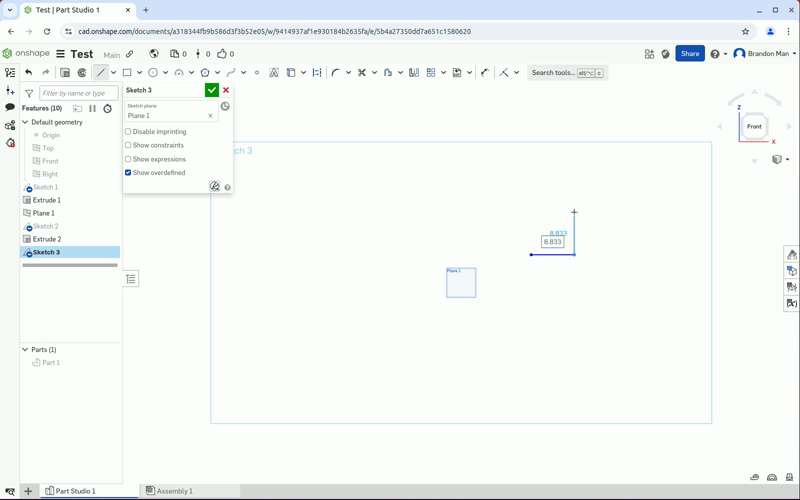
key_up(shift)
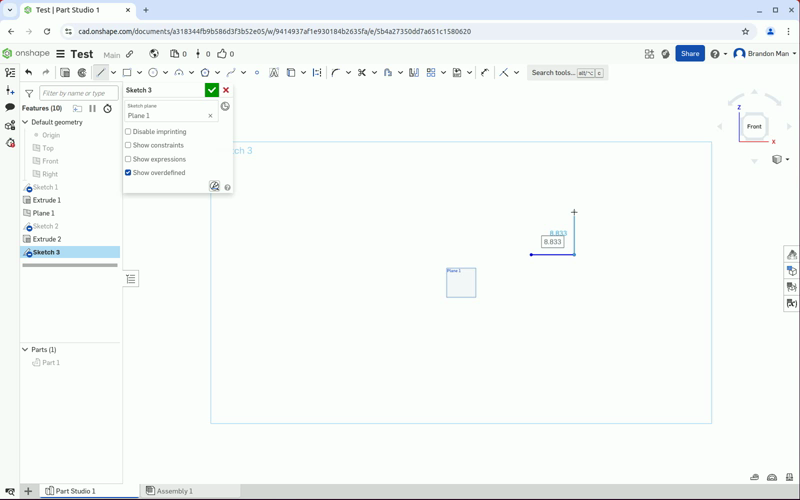
key_down(shift)
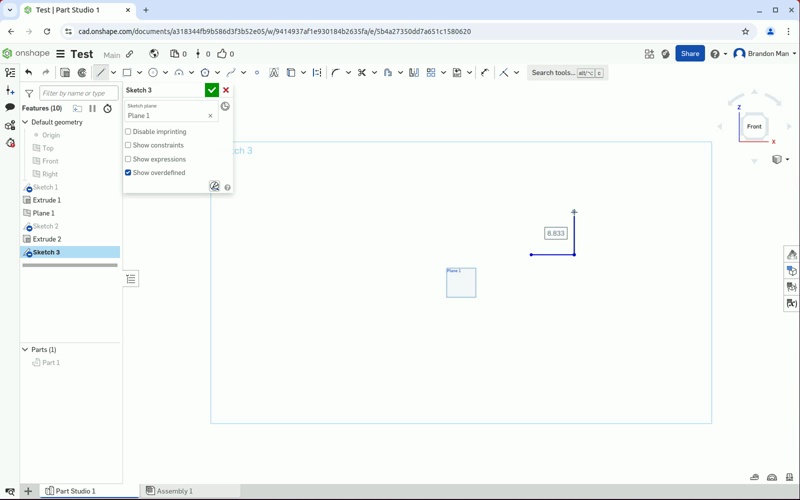
mouse_move(589, 211)
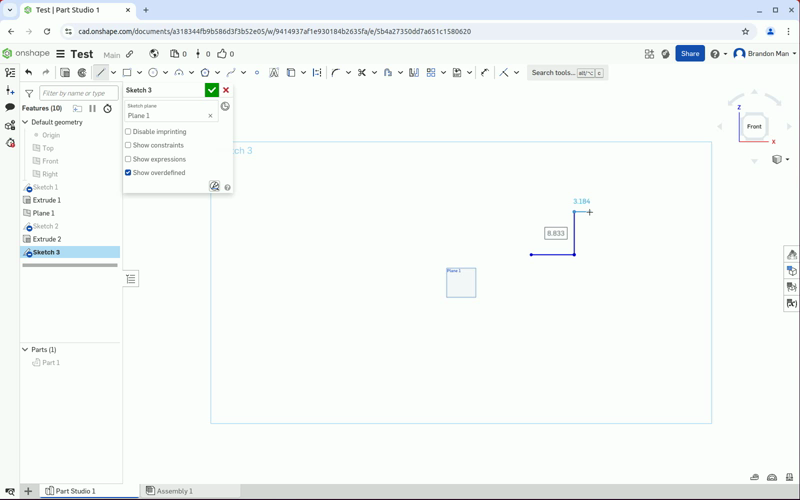
mouse_move(531, 211)
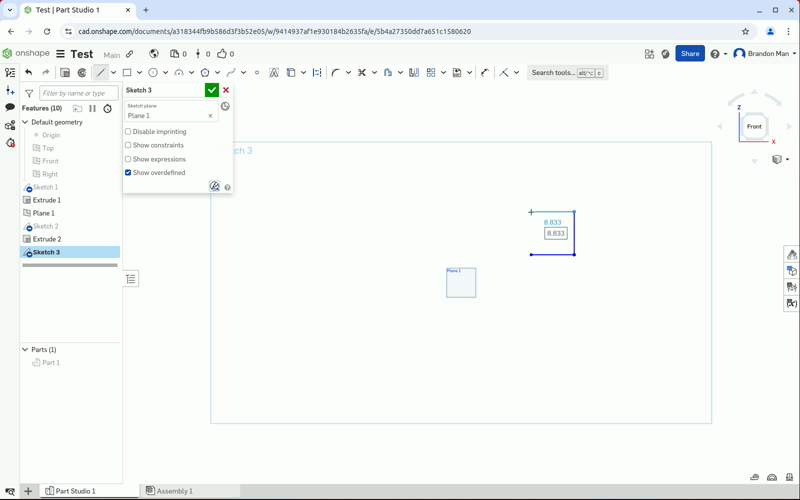
click(531, 211)
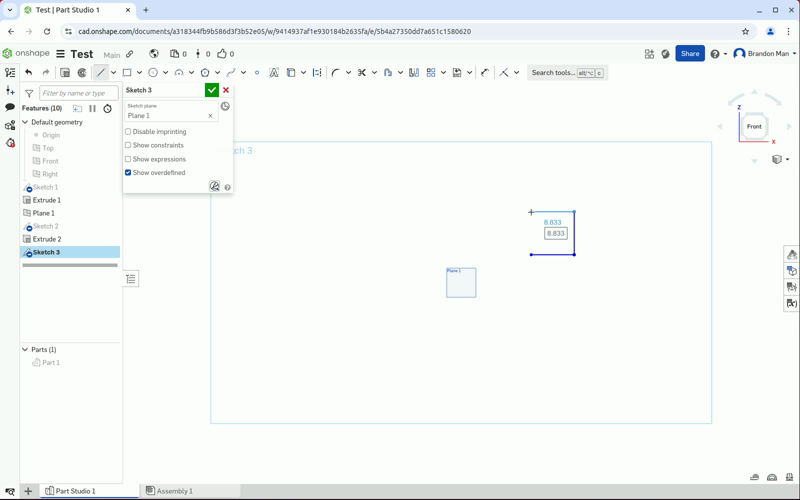
key_up(shift)
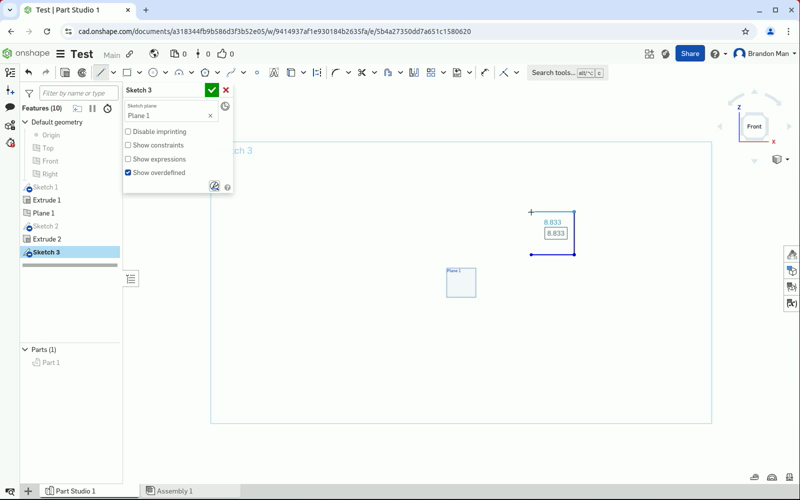
mouse_move(561, 211)
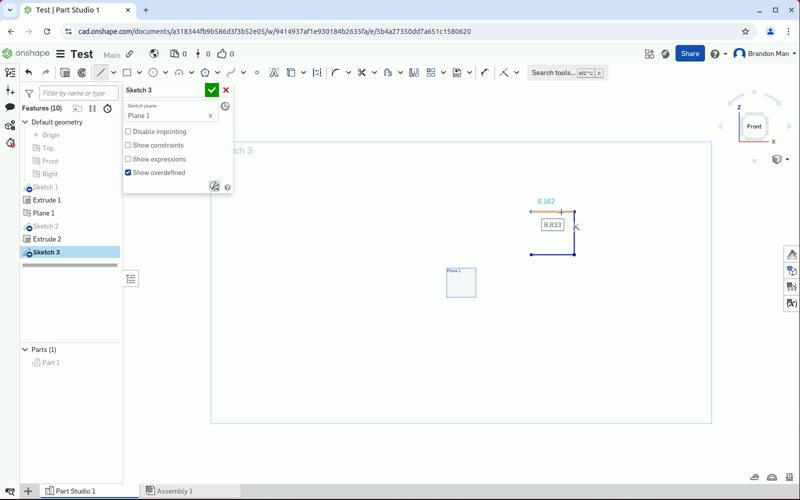
key_down(shift)
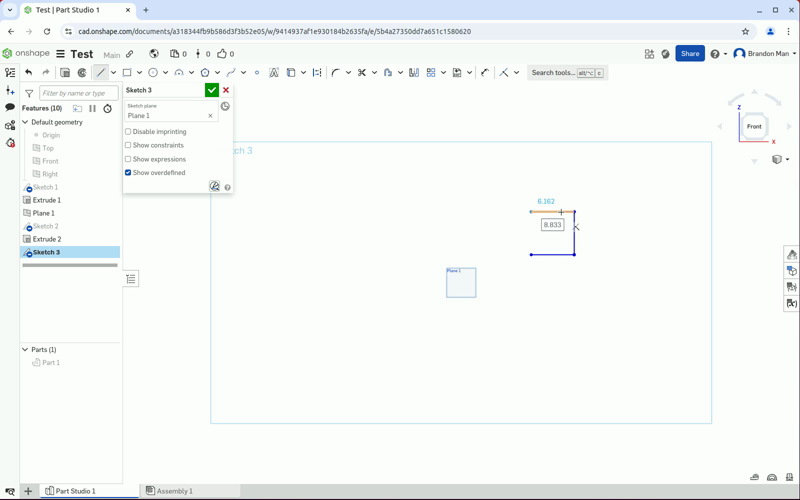
mouse_move(531, 254)
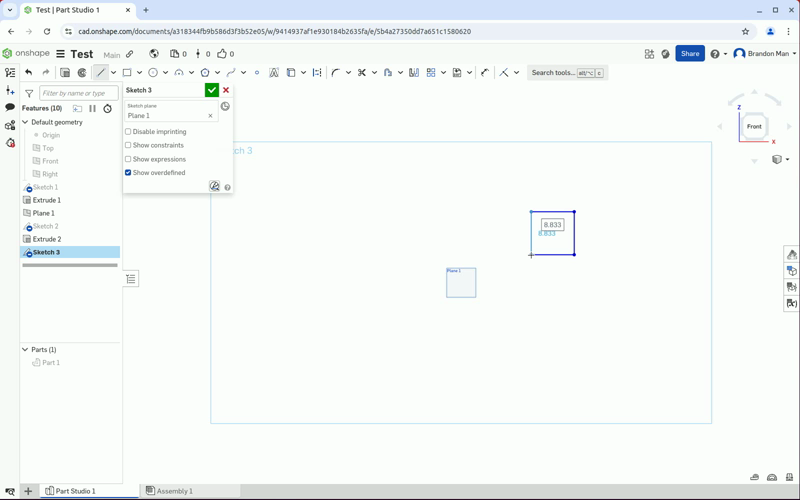
key_up(shift)
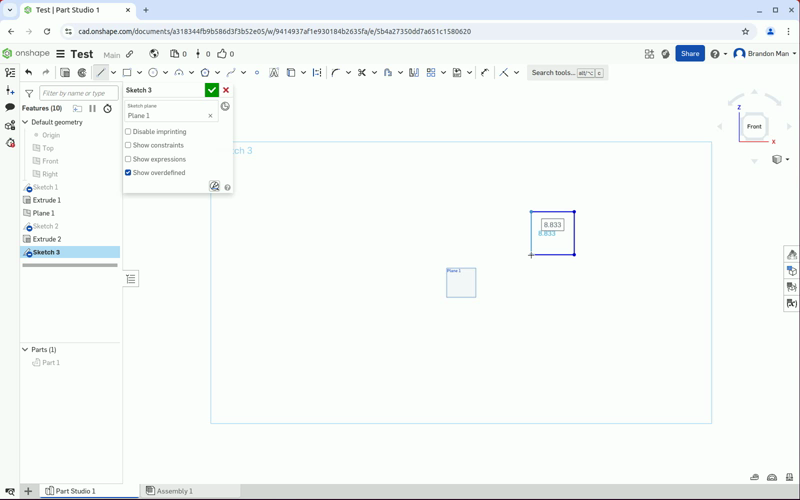
click(531, 254)
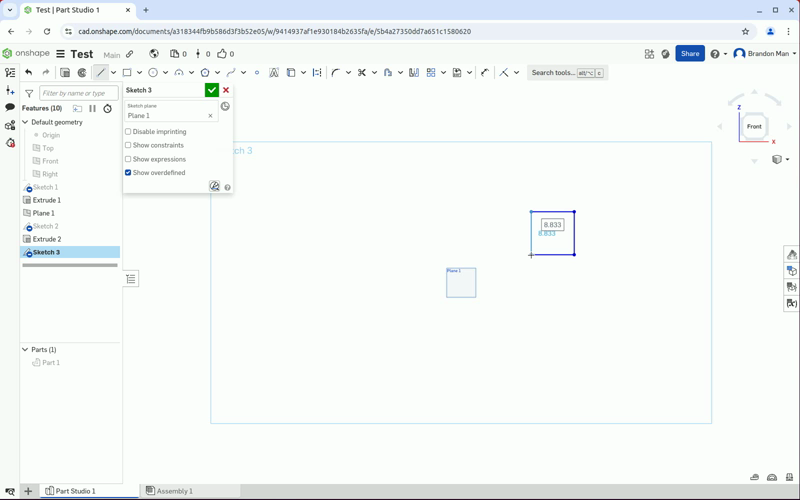
key(esc)
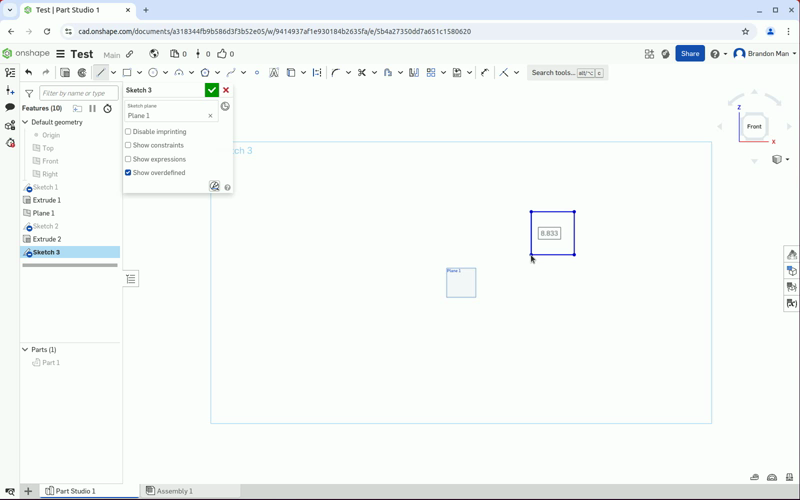
mouse_move(535, 236)
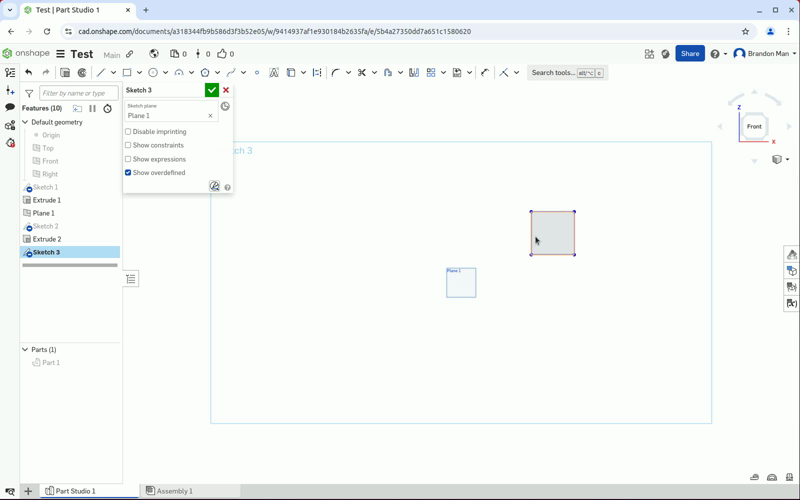
click(535, 236)
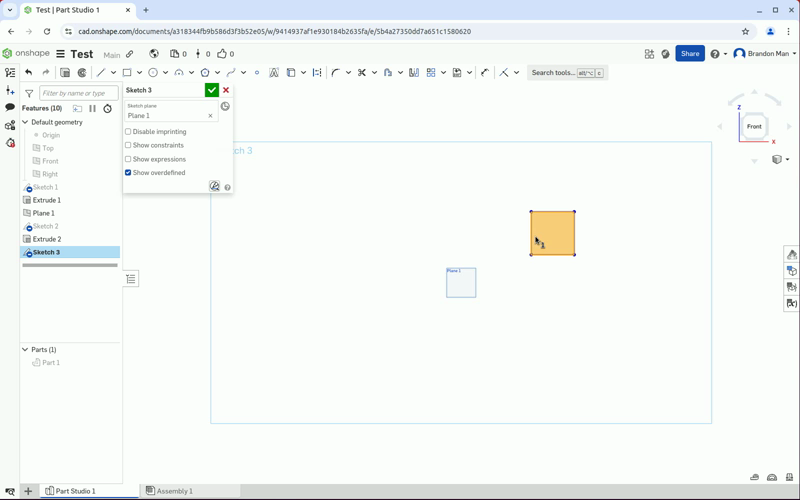
mouse_move(73, 352)
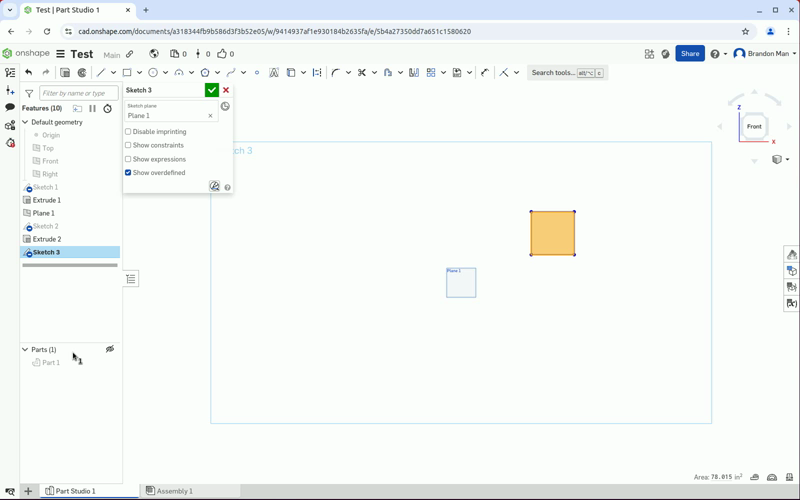
key(shift+y)
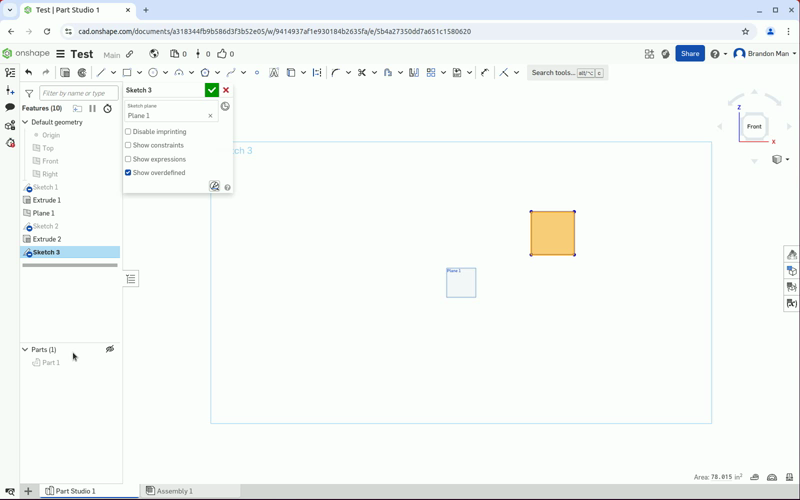
key(shift+e)
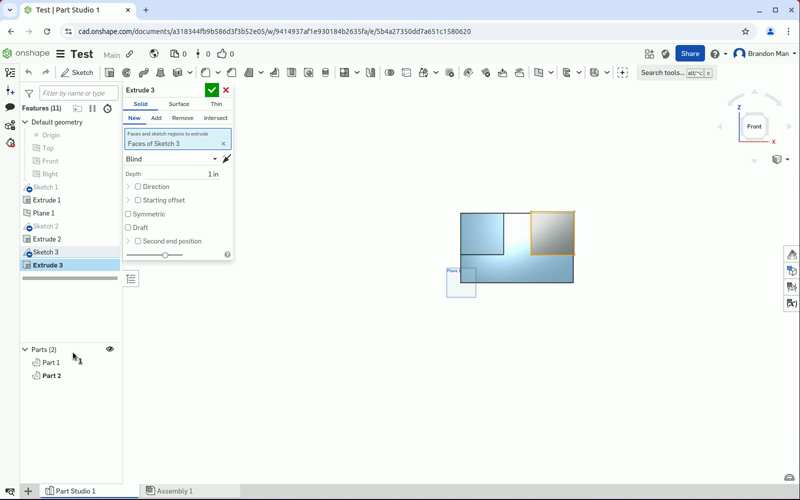
mouse_move(143, 106)
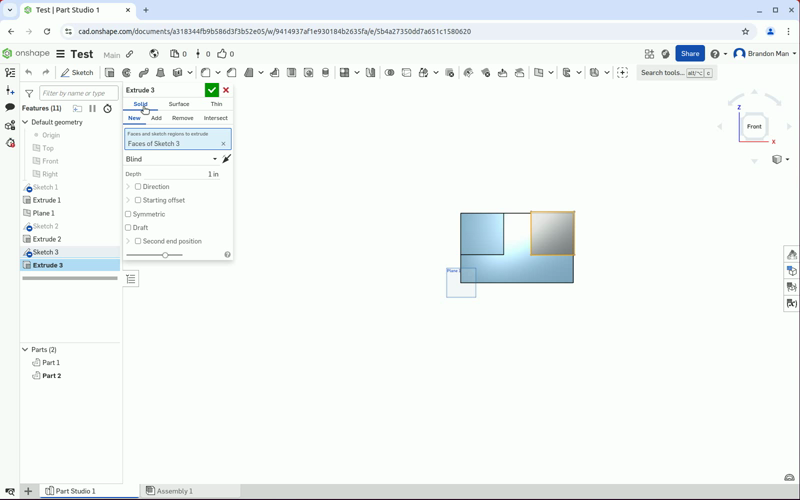
click(143, 106)
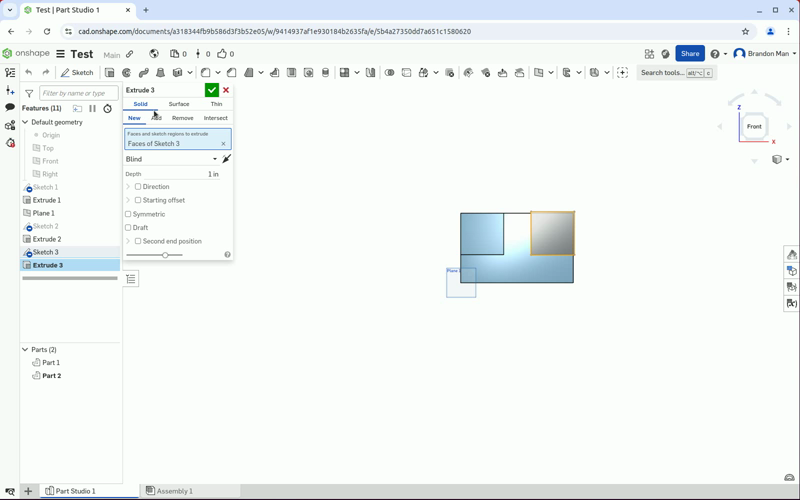
mouse_move(186, 120)
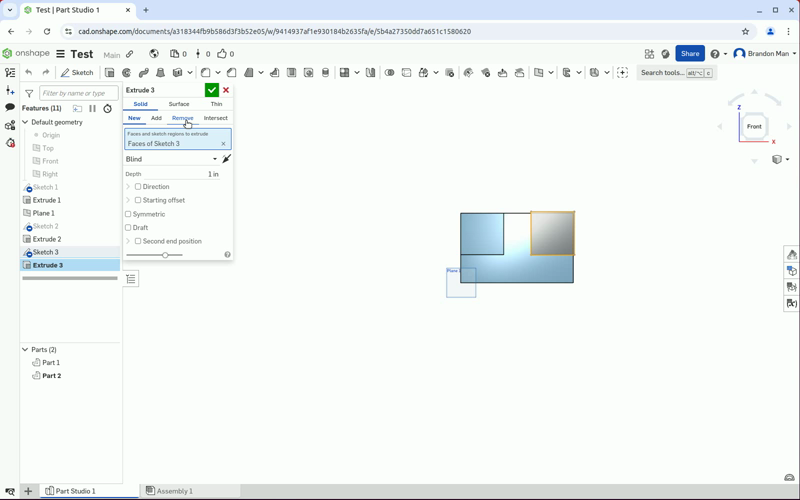
click(186, 120)
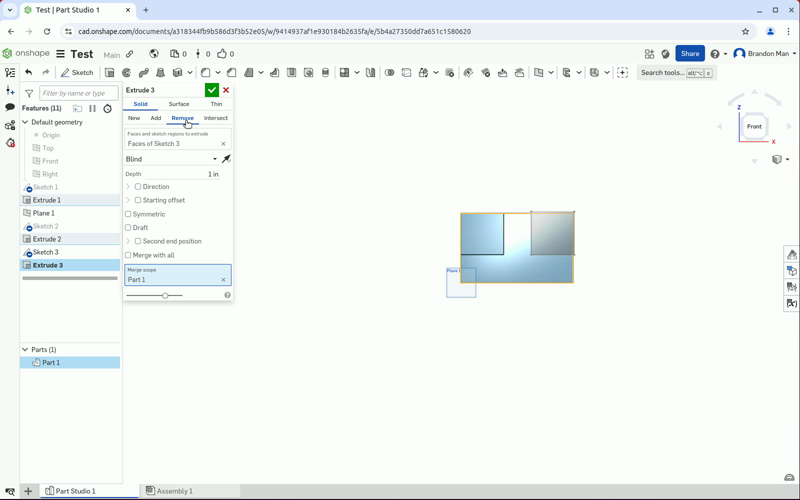
key(tab, 4)
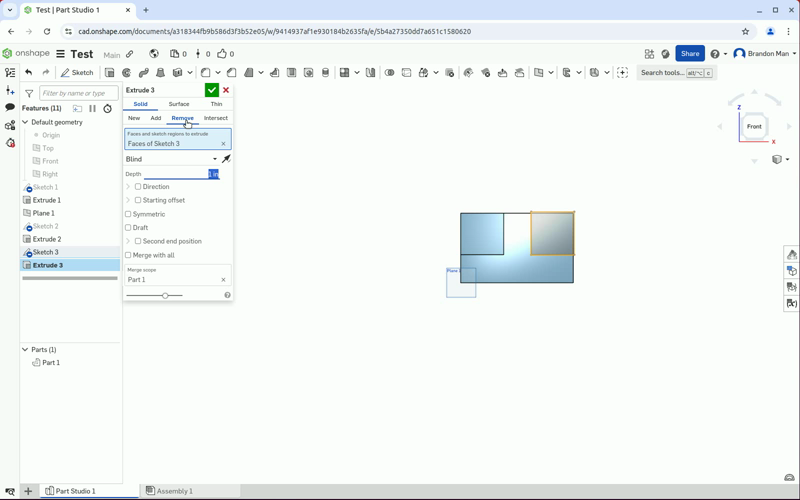
text(8.666)
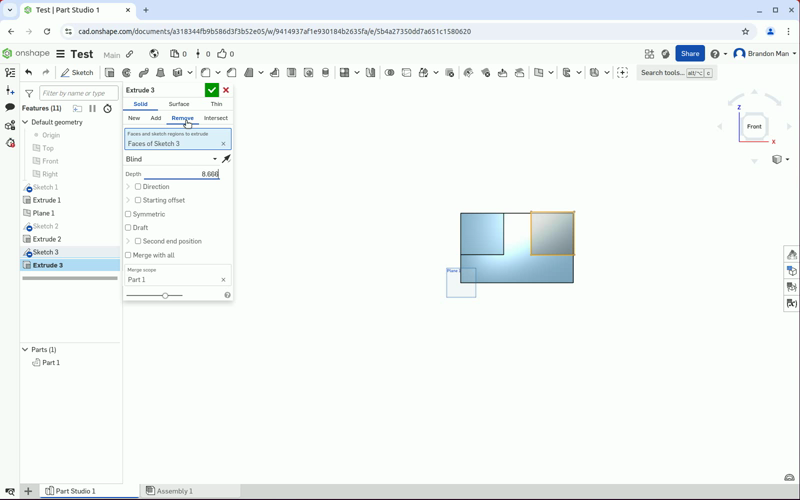
key(tab, 6)
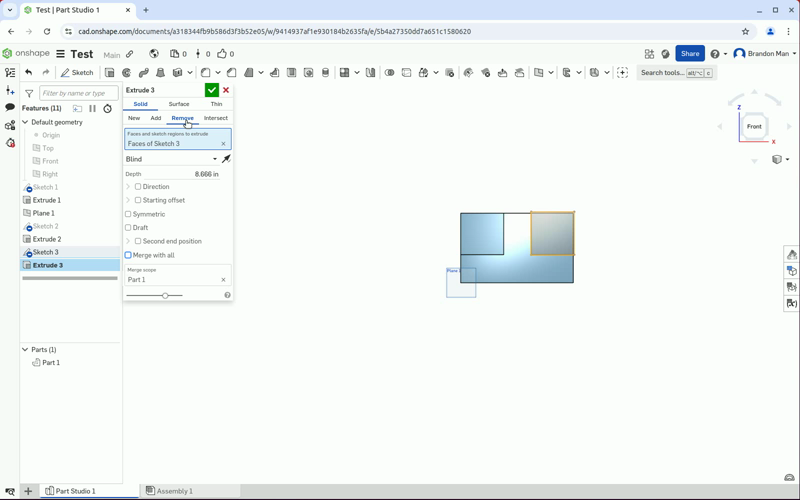
key(space)
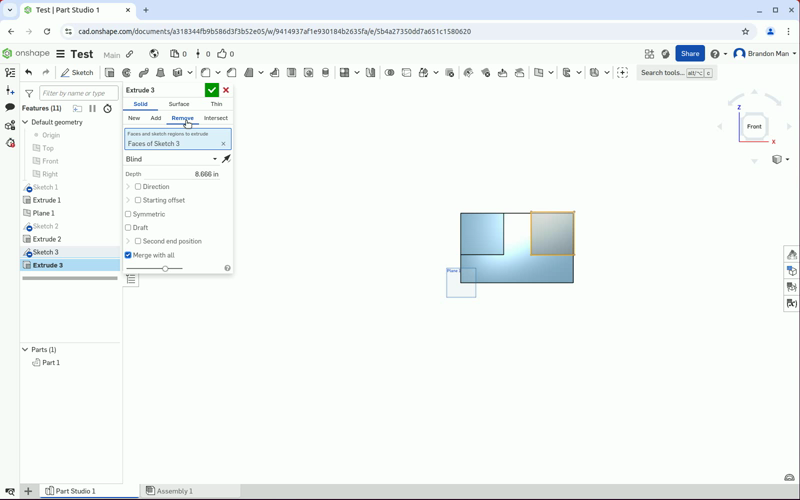
key(enter)
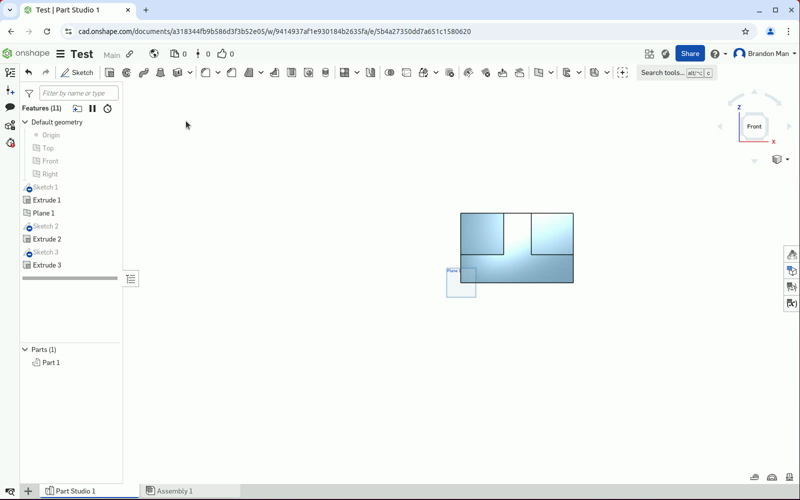
key(shift+h)
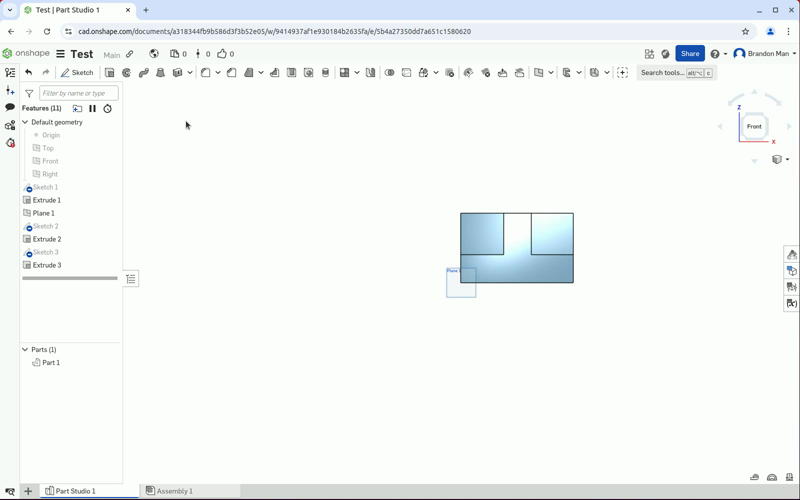
key(shift+h)
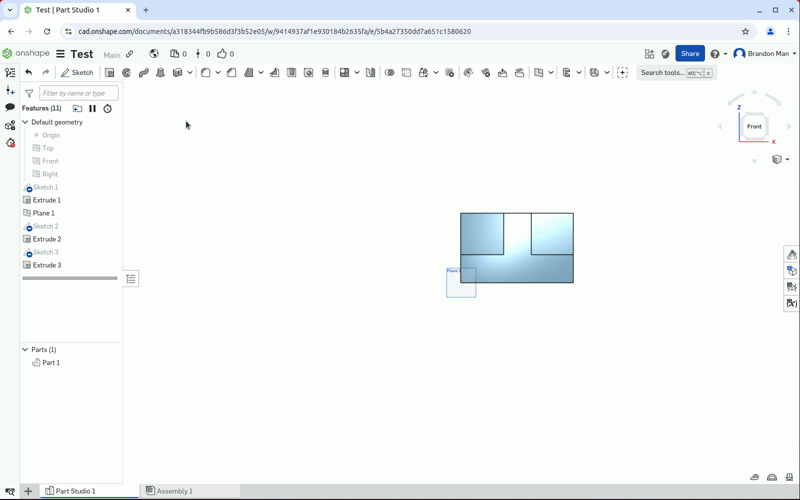
mouse_move(73, 189)
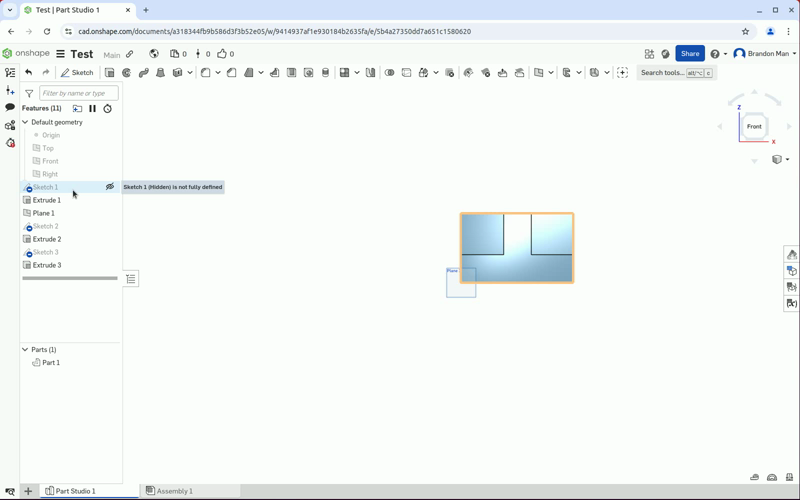
click(73, 189)
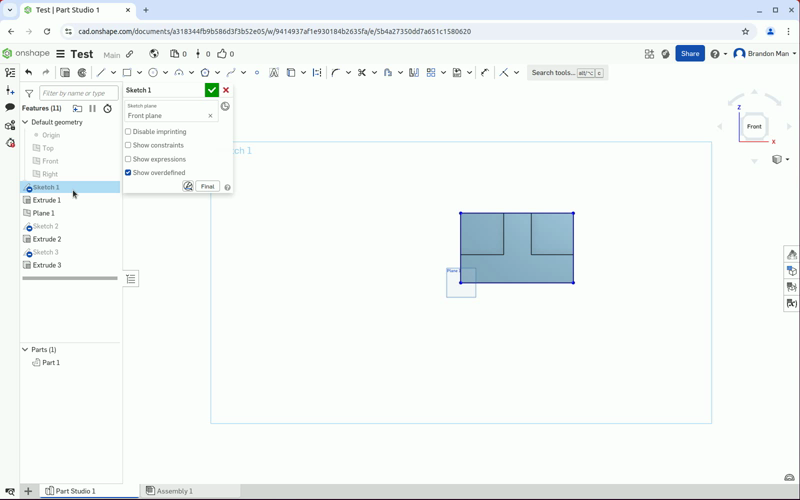
mouse_move(229, 92)
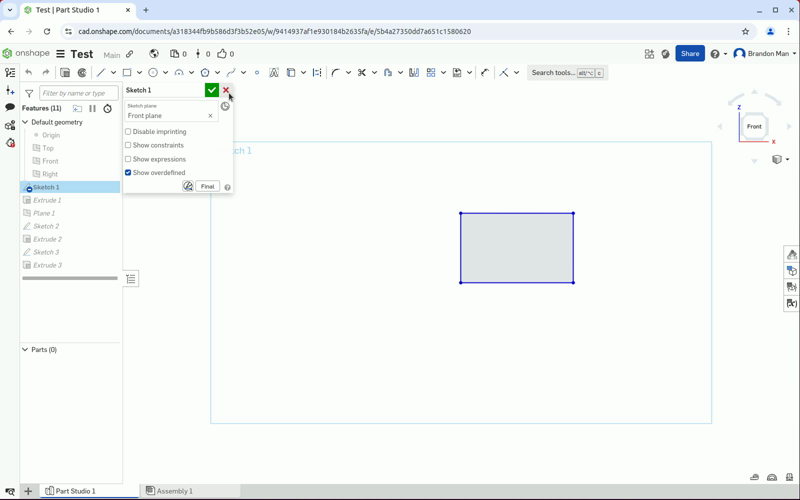
click(229, 92)
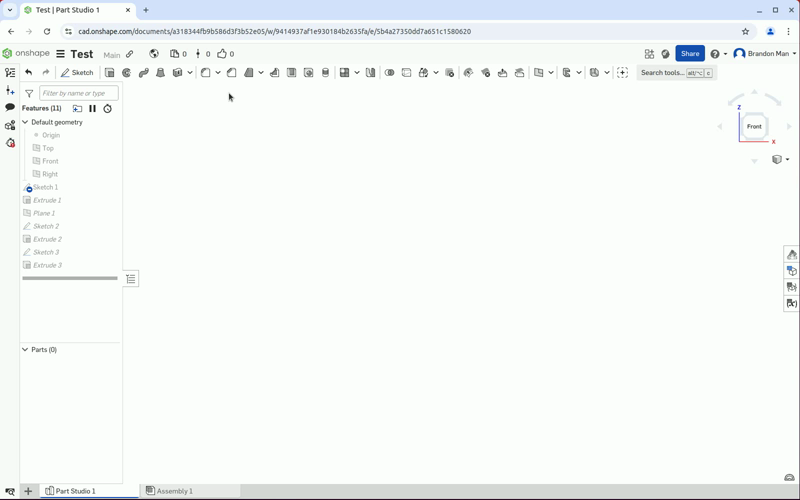
mouse_move(73, 352)
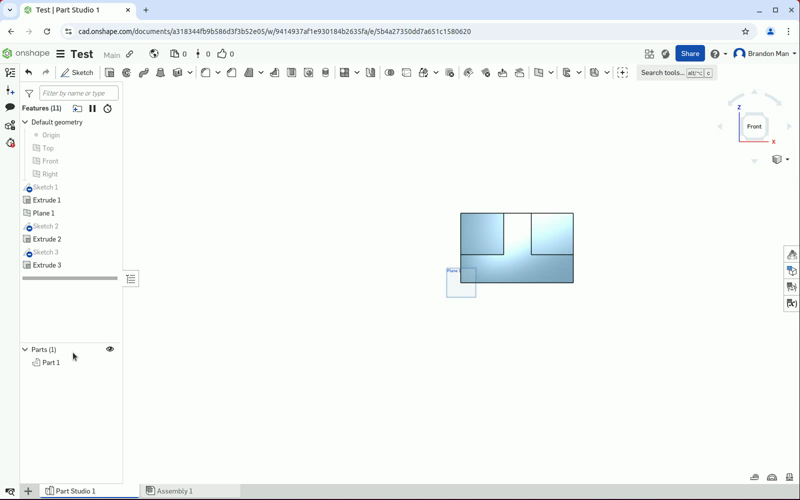
key(y)
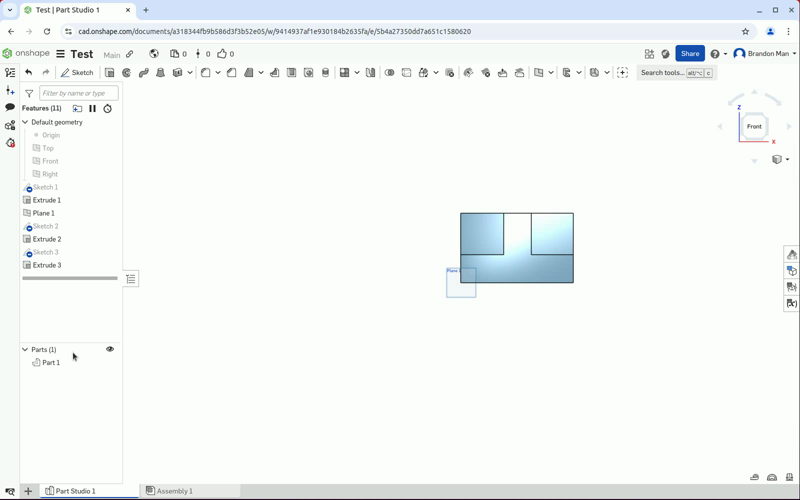
key(shift+p)
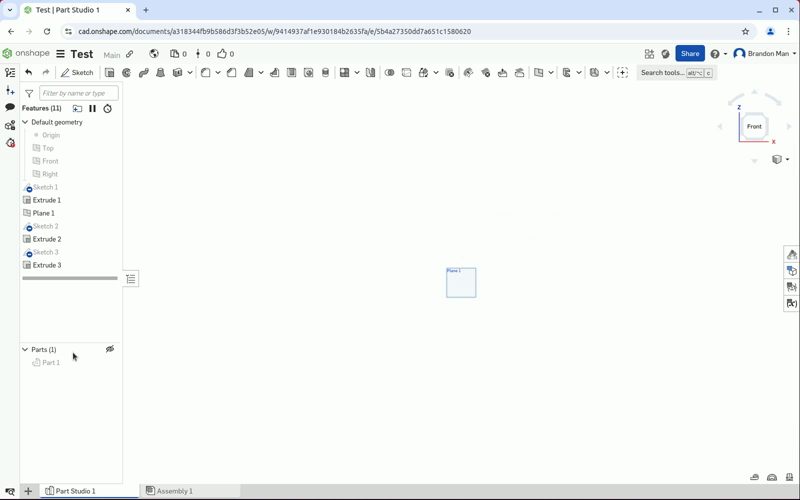
key(space)
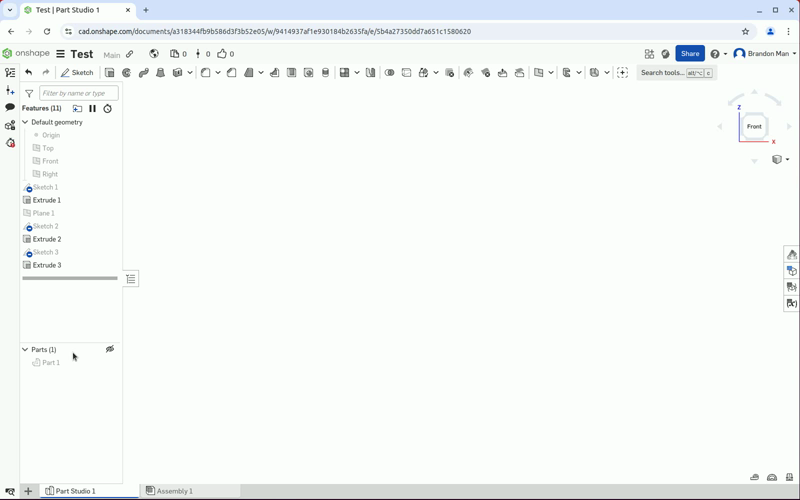
key_down(shift)
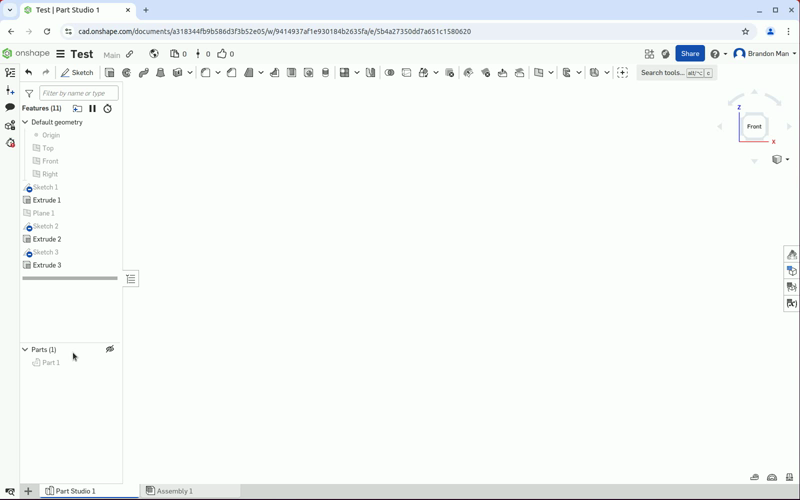
key(left)
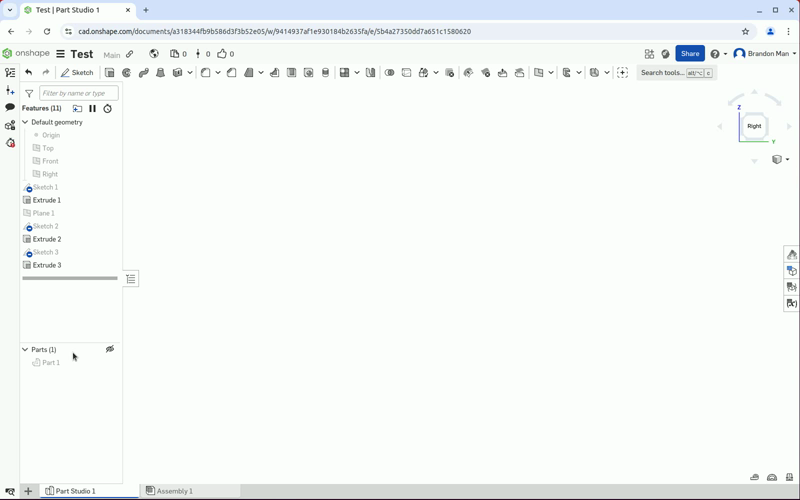
key_up(shift)
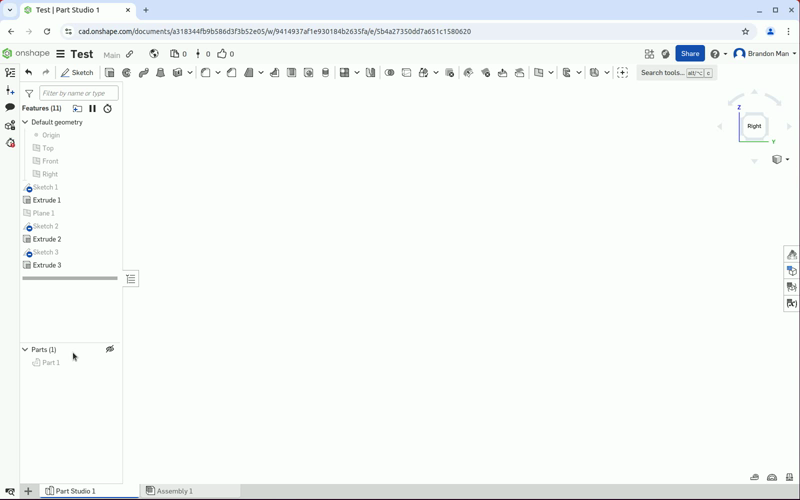
mouse_move(73, 352)
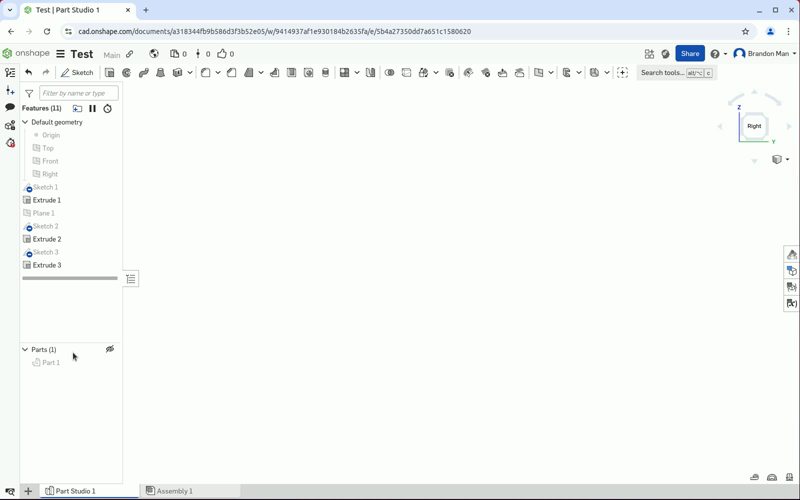
key(shift+y)
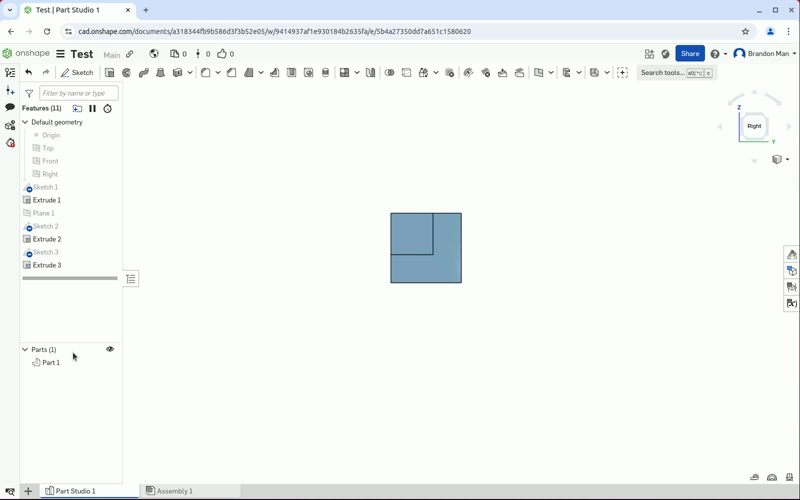
mouse_move(541, 75)
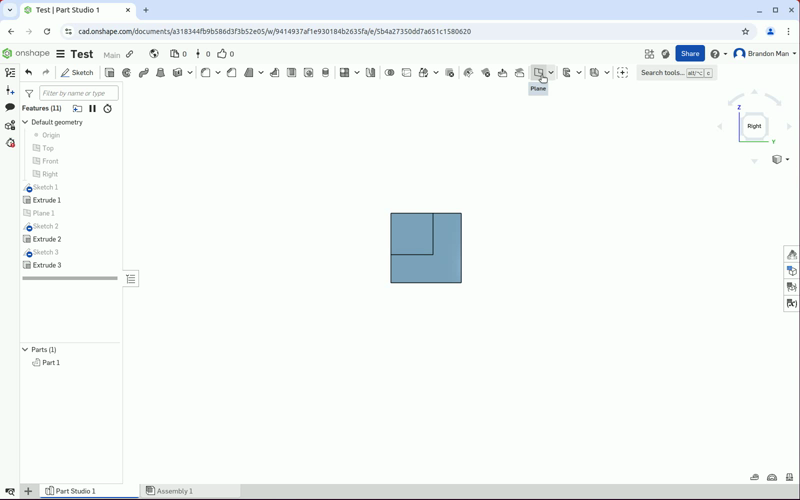
click(541, 75)
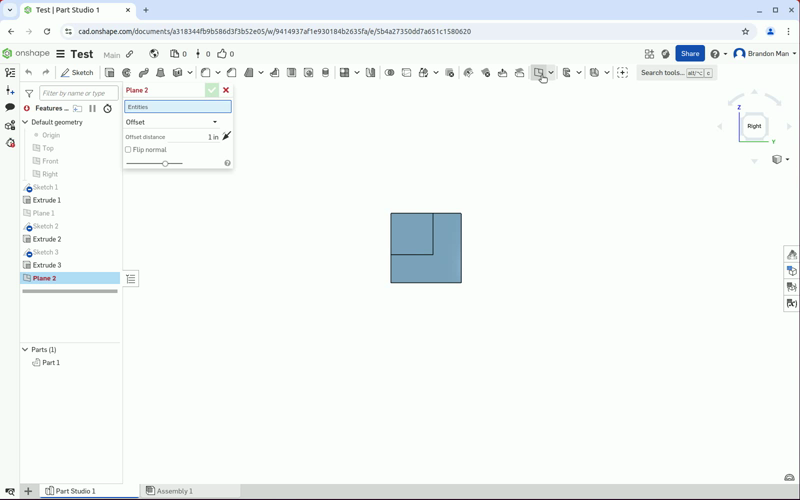
mouse_move(73, 176)
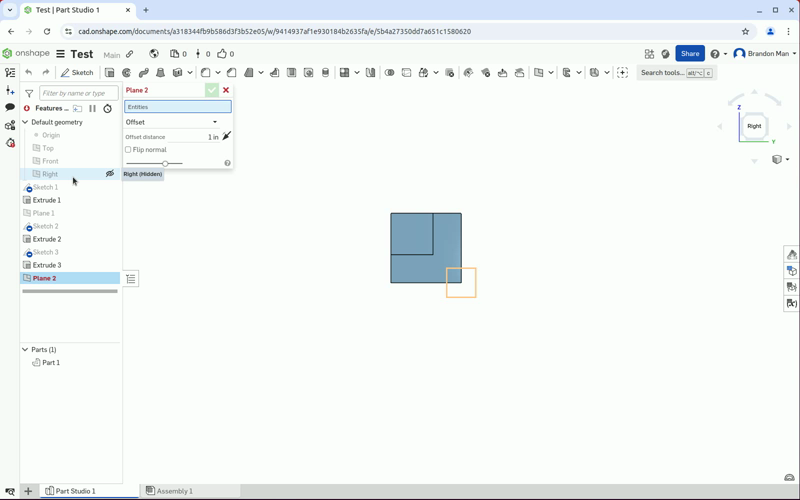
click(73, 176)
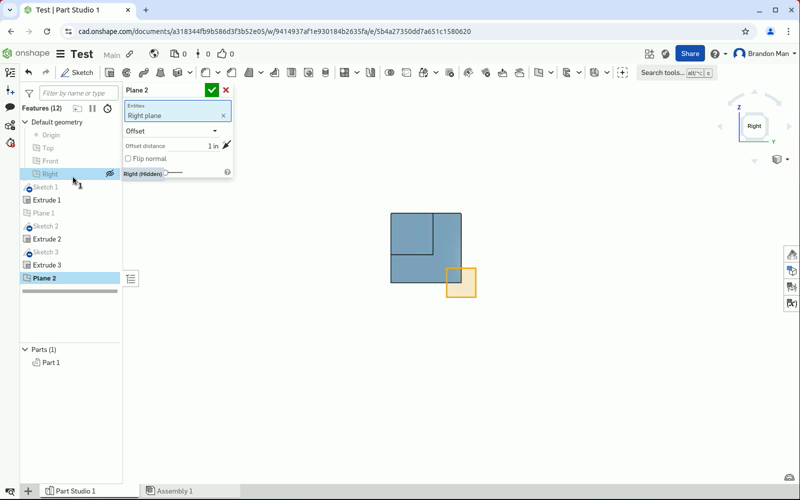
key(tab, 2)
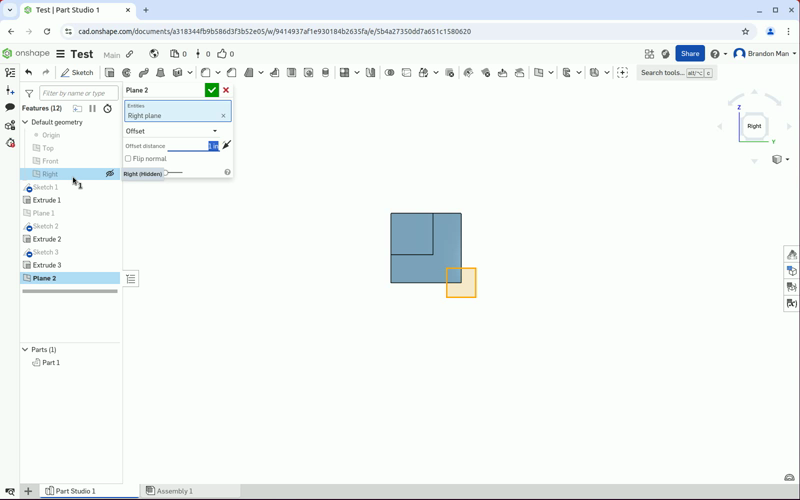
text(14.45)
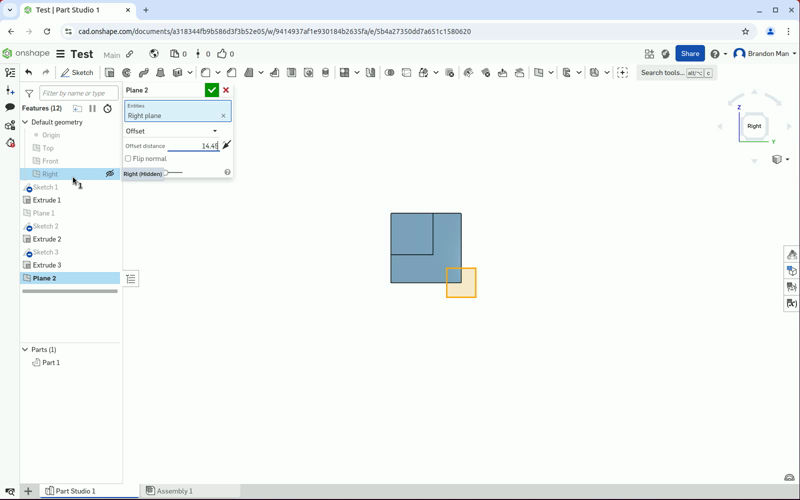
key(enter, 2)
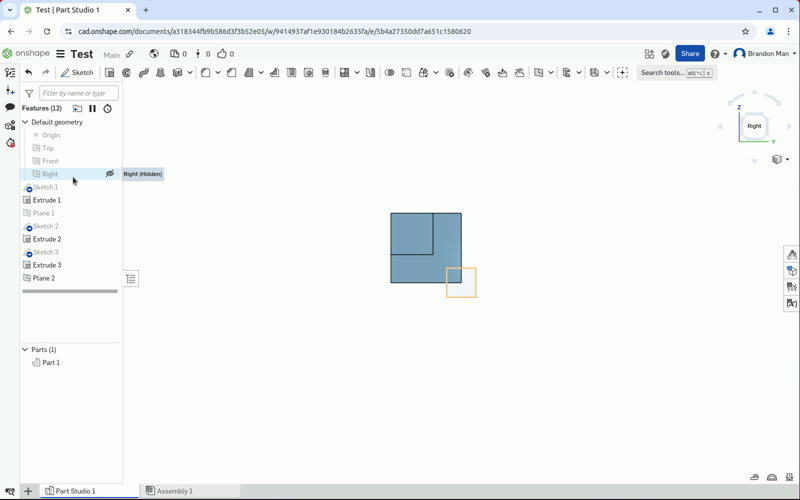
key(shift+s)
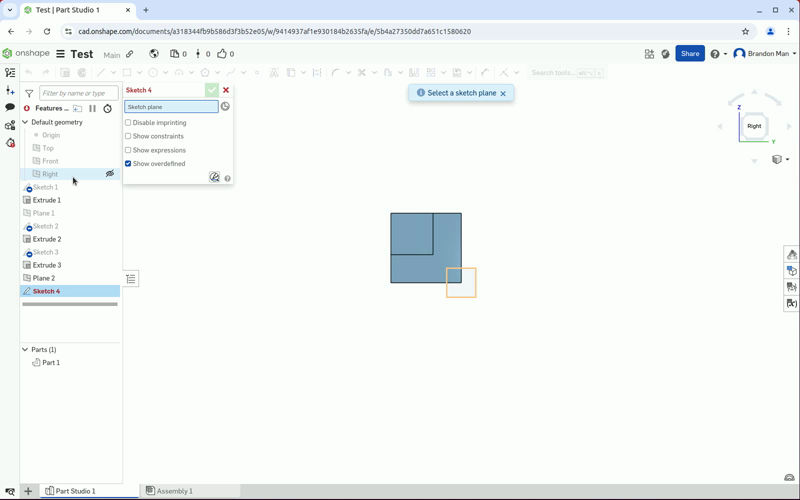
mouse_move(73, 280)
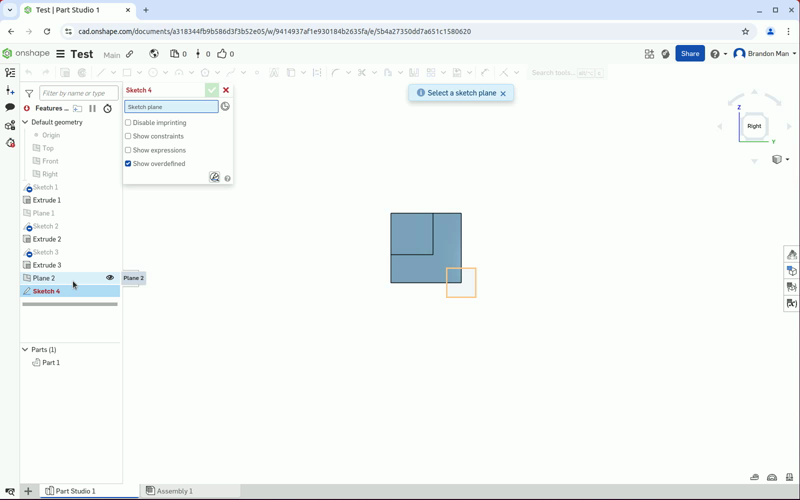
click(73, 280)
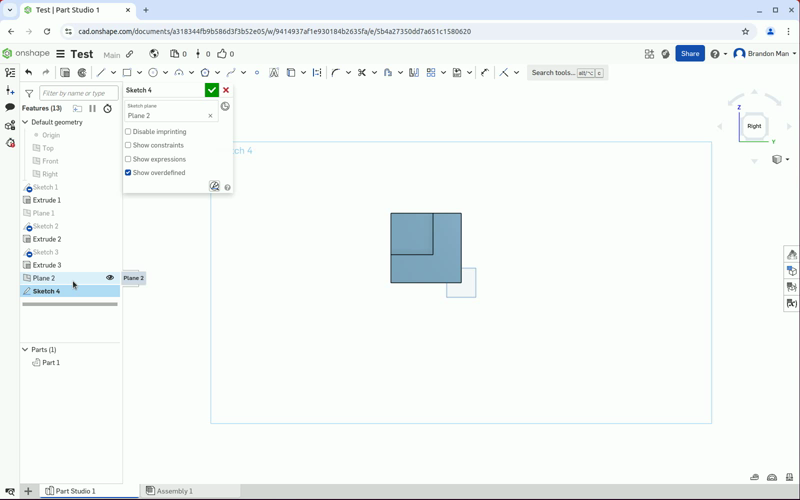
mouse_move(73, 352)
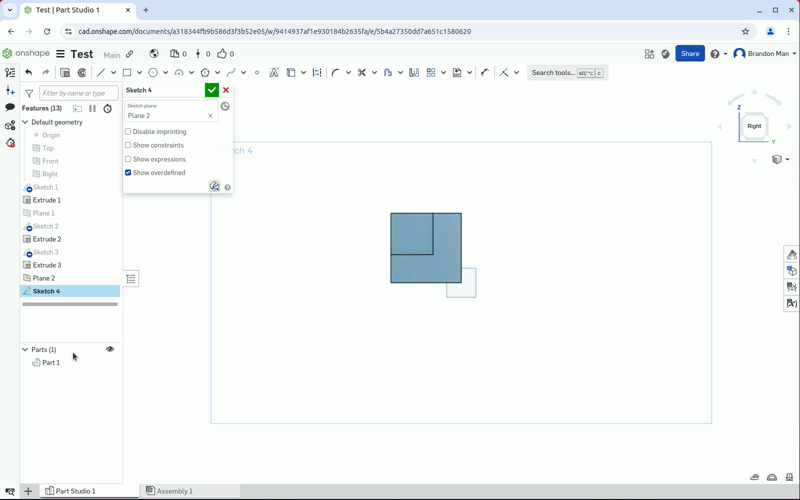
key(y)
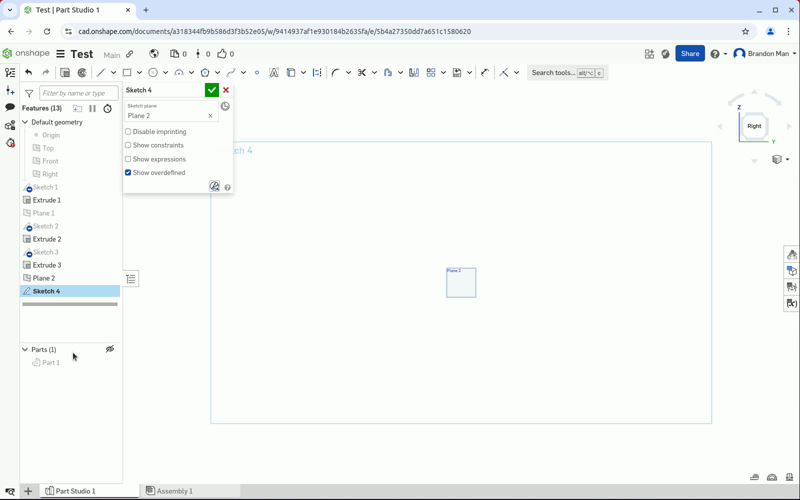
key(l)
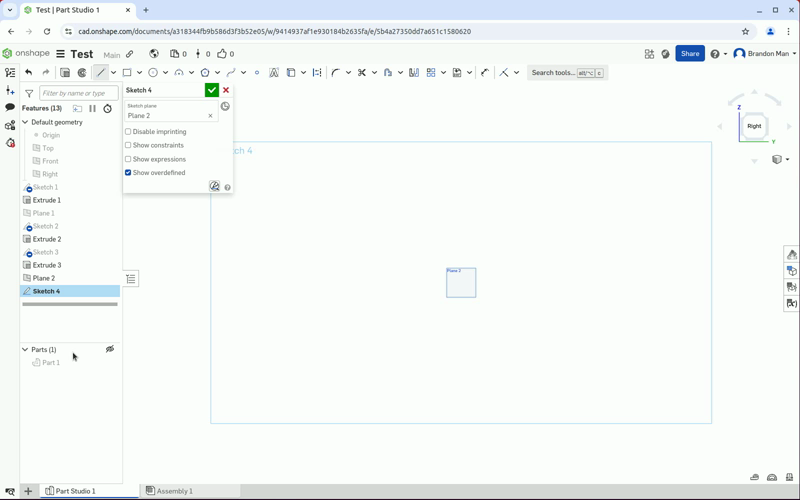
key_down(shift)
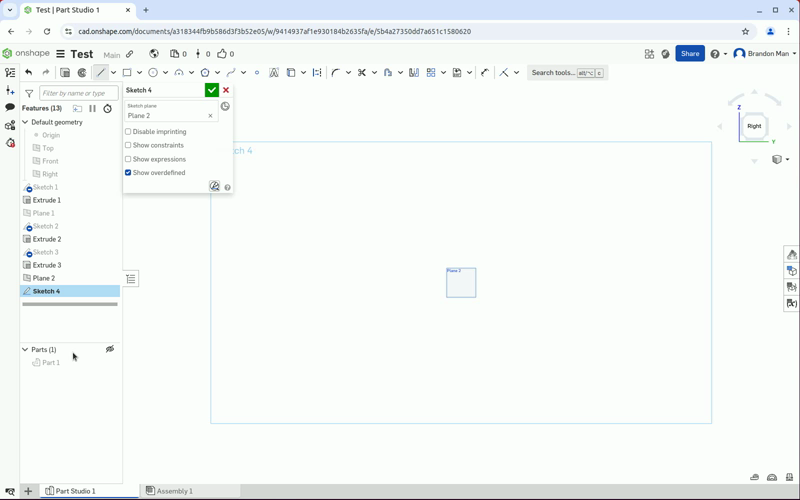
mouse_move(390, 254)
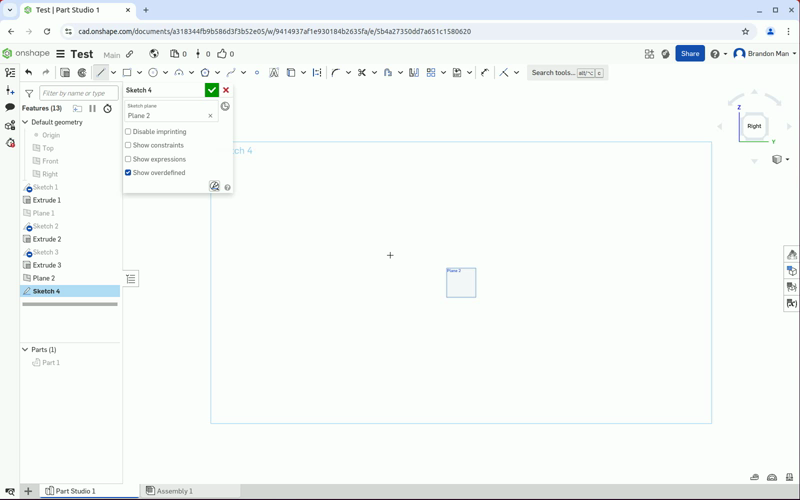
click(390, 254)
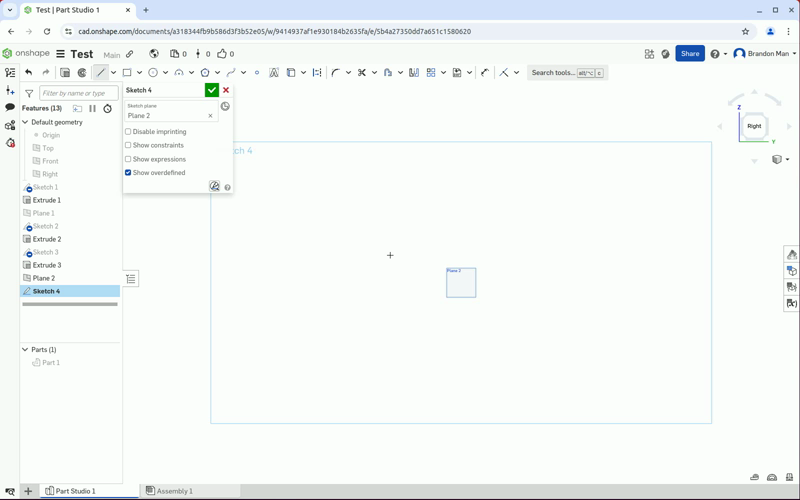
key_up(shift)
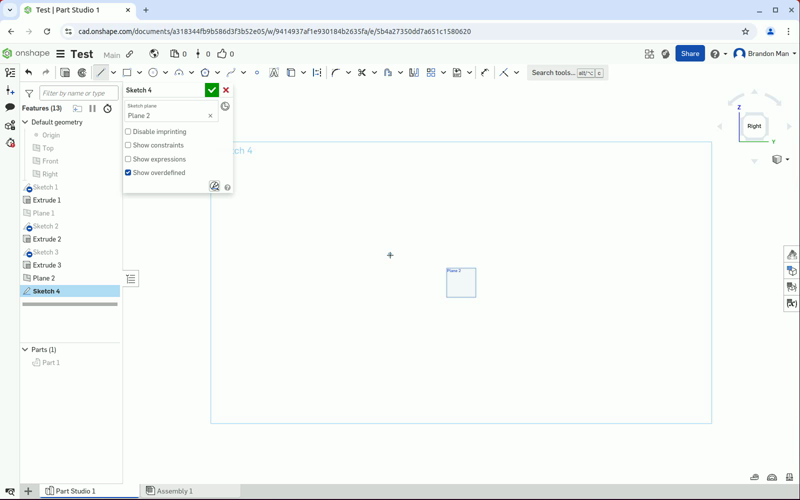
key_down(shift)
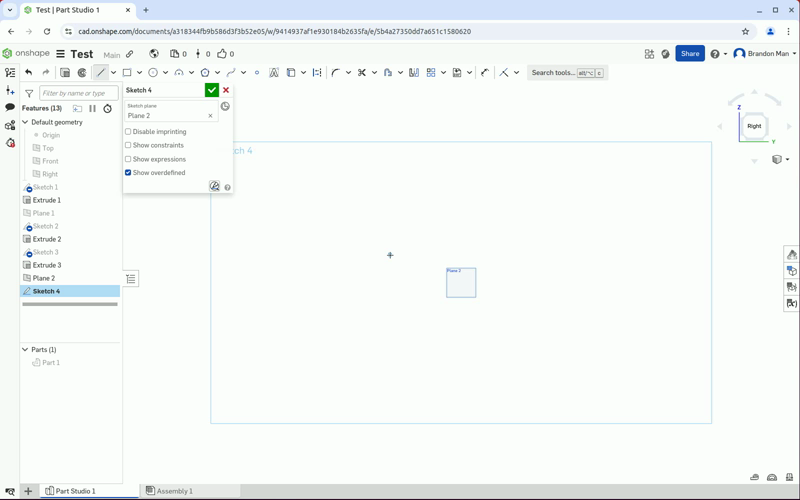
mouse_move(433, 211)
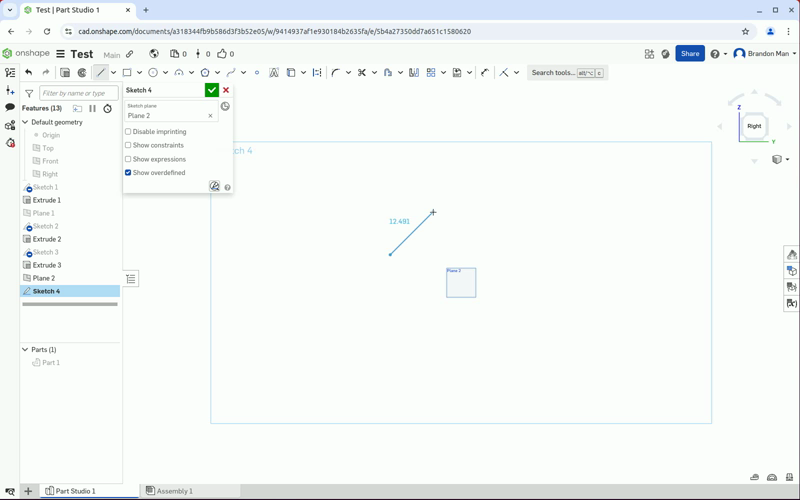
click(433, 211)
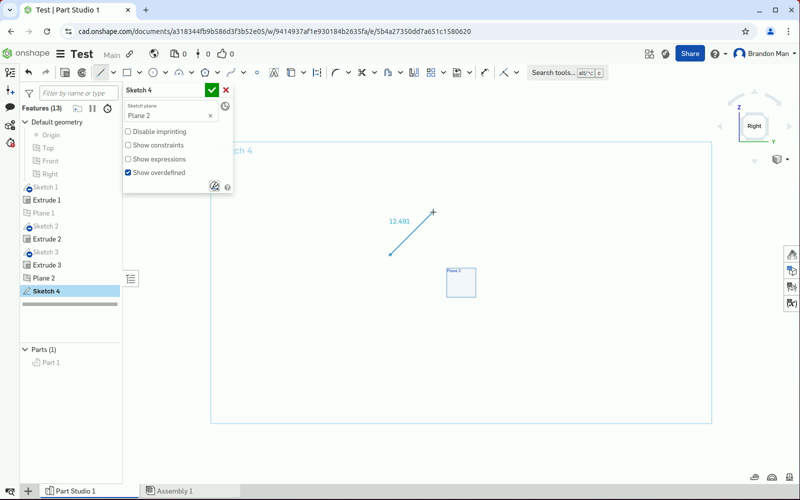
key_up(shift)
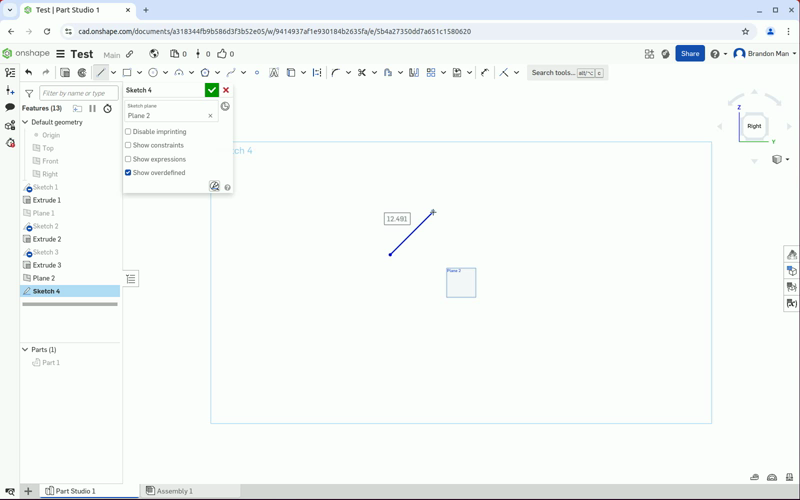
key_down(shift)
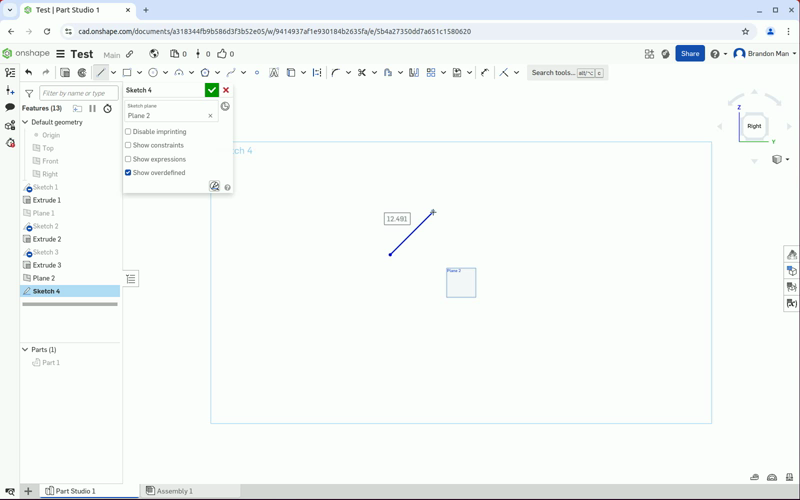
mouse_move(463, 211)
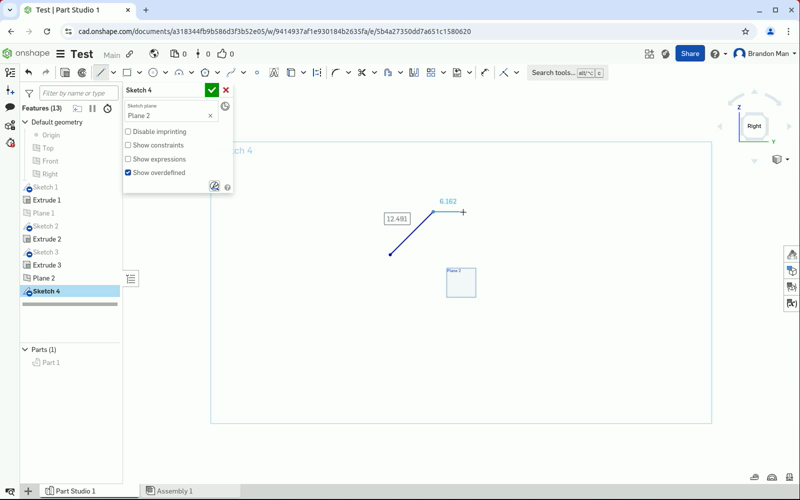
mouse_move(390, 211)
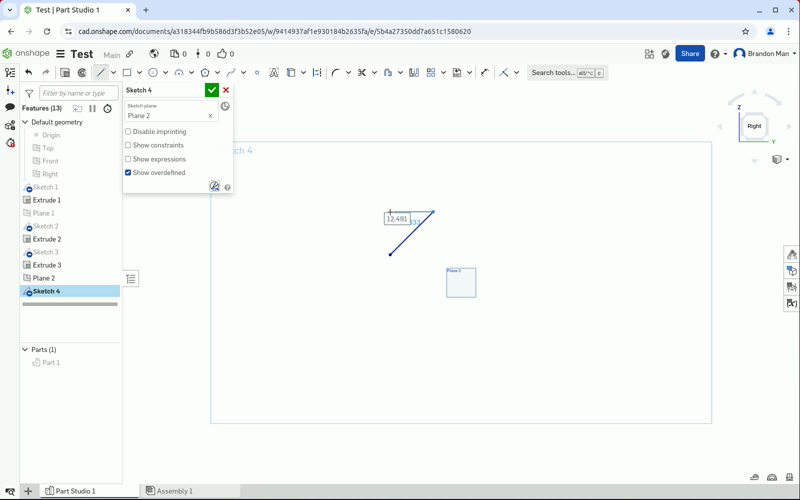
click(390, 211)
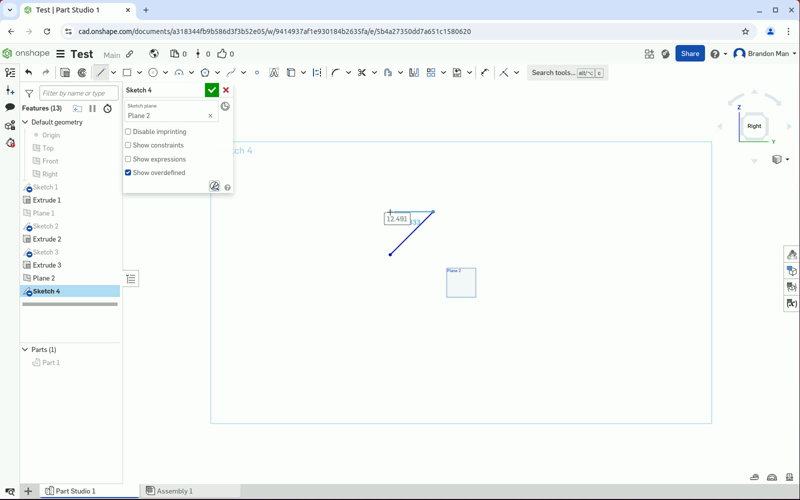
key_up(shift)
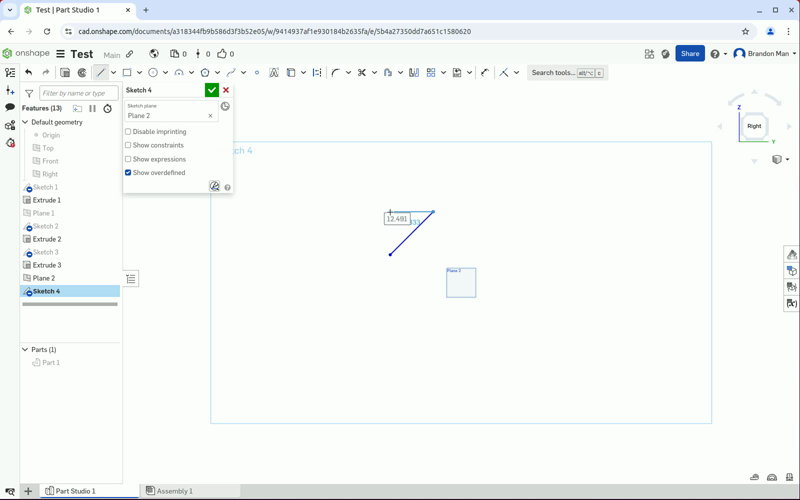
mouse_move(420, 211)
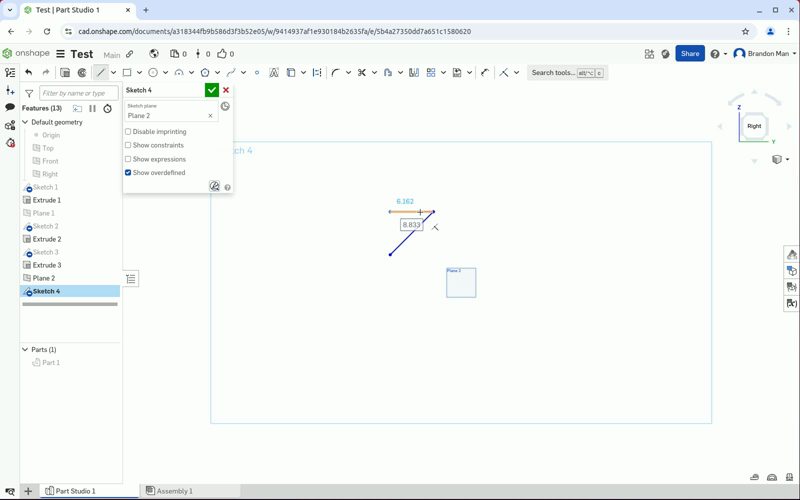
key_down(shift)
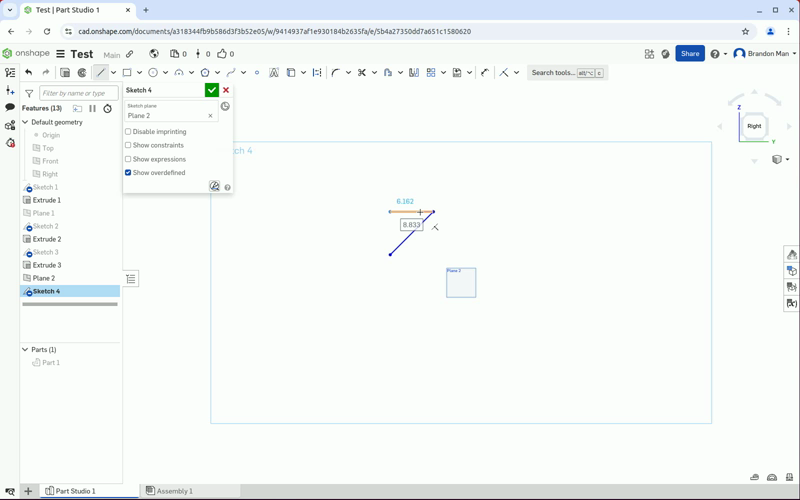
mouse_move(390, 254)
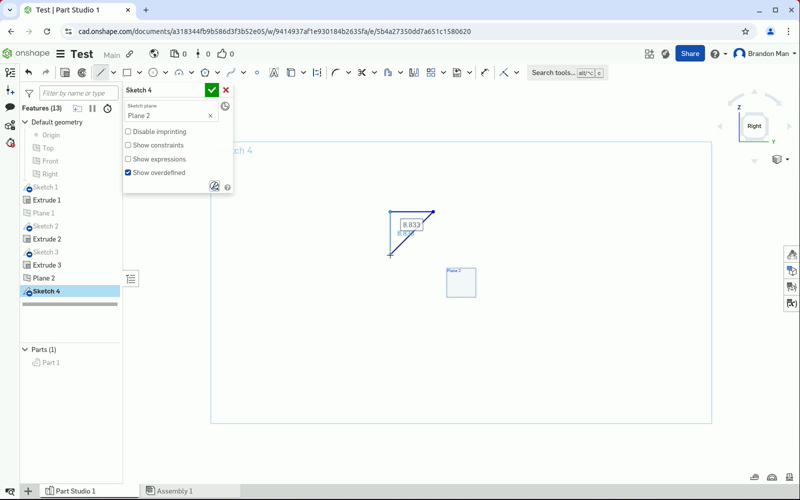
key_up(shift)
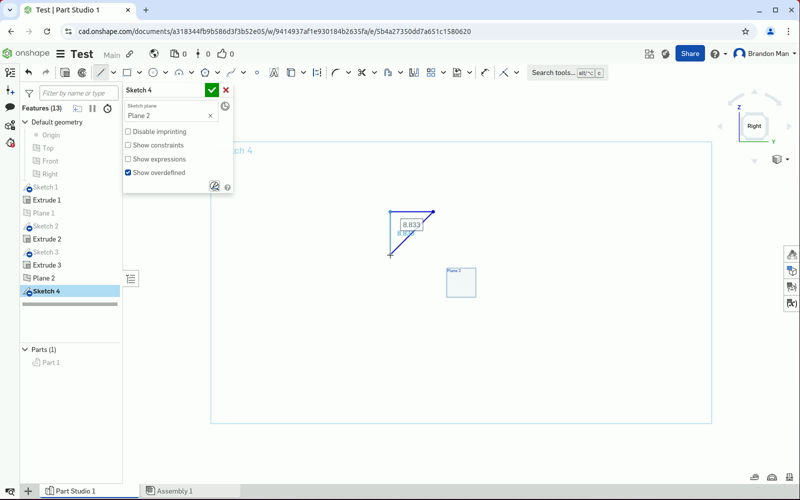
click(390, 254)
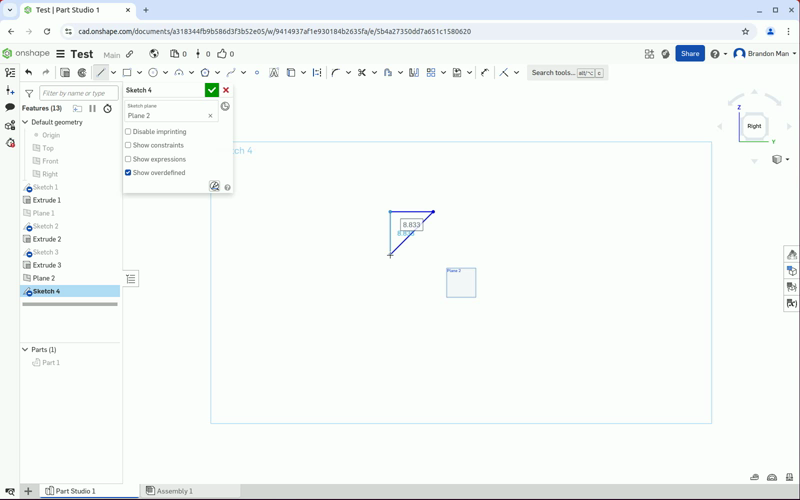
key(esc)
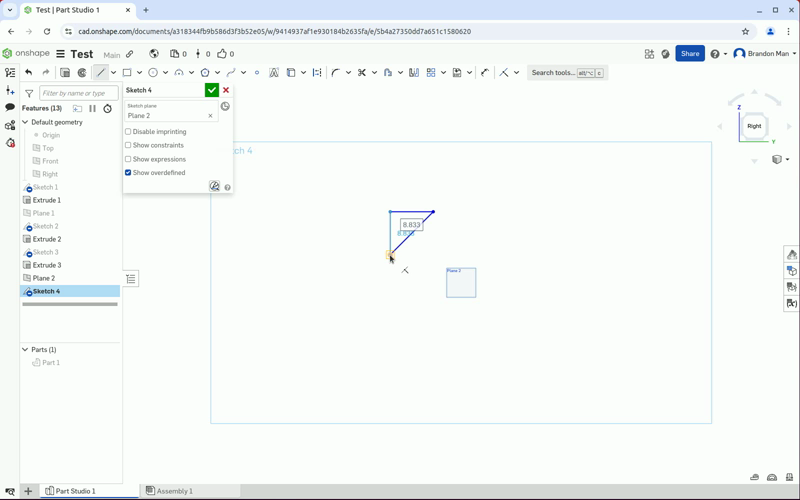
mouse_move(392, 244)
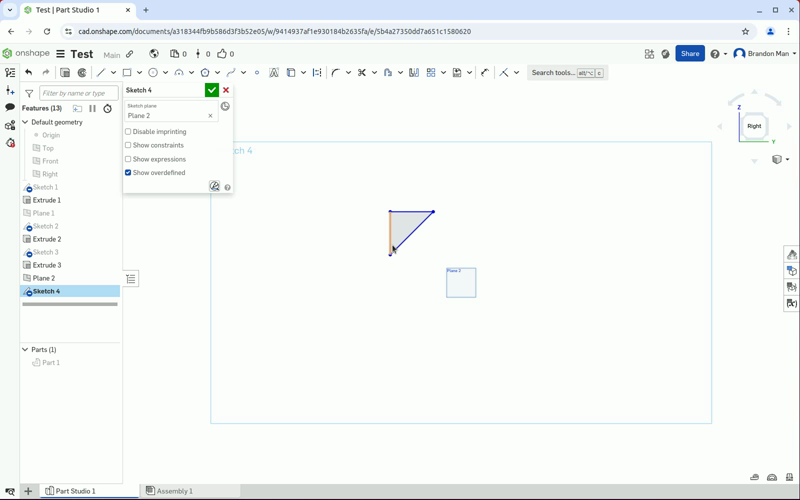
scroll(6)
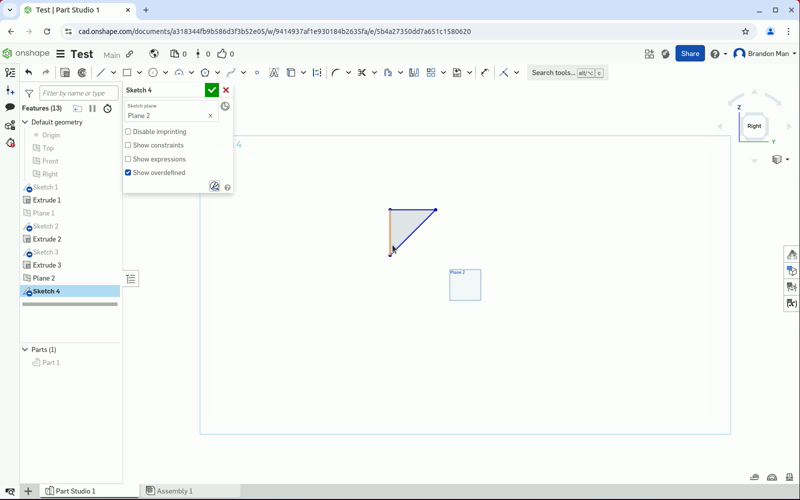
scroll(6)
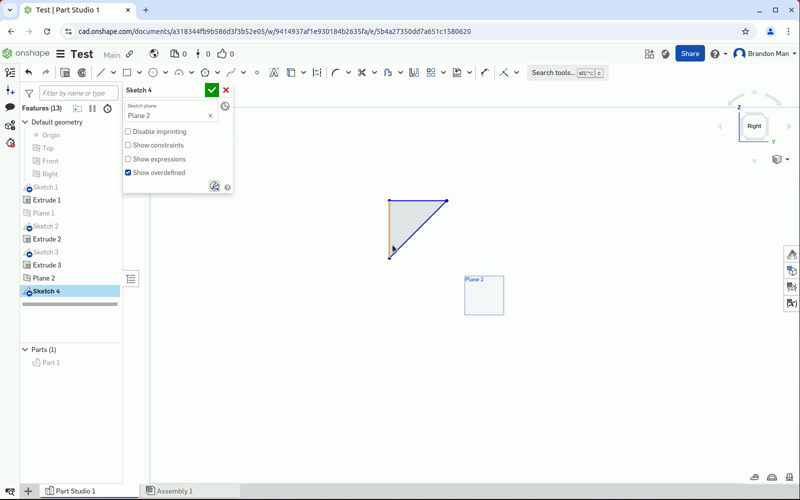
scroll(6)
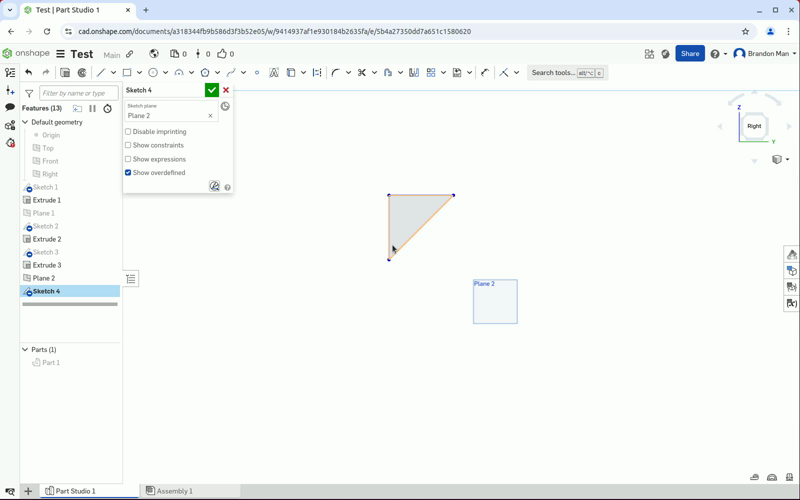
scroll(6)
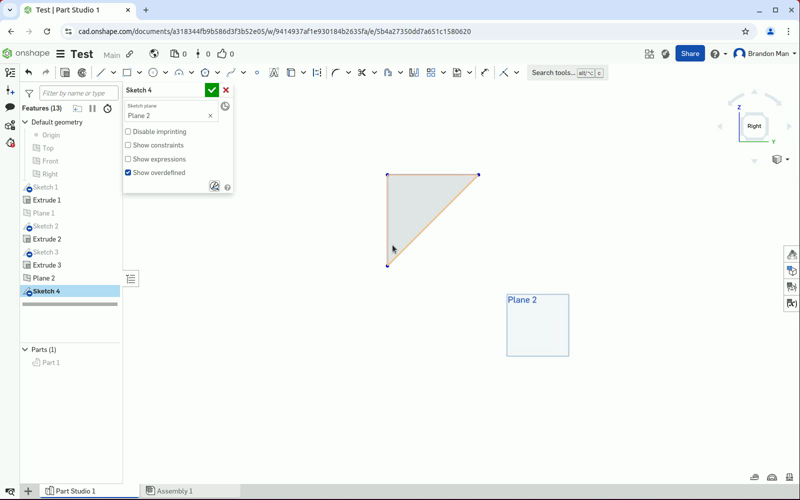
scroll(6)
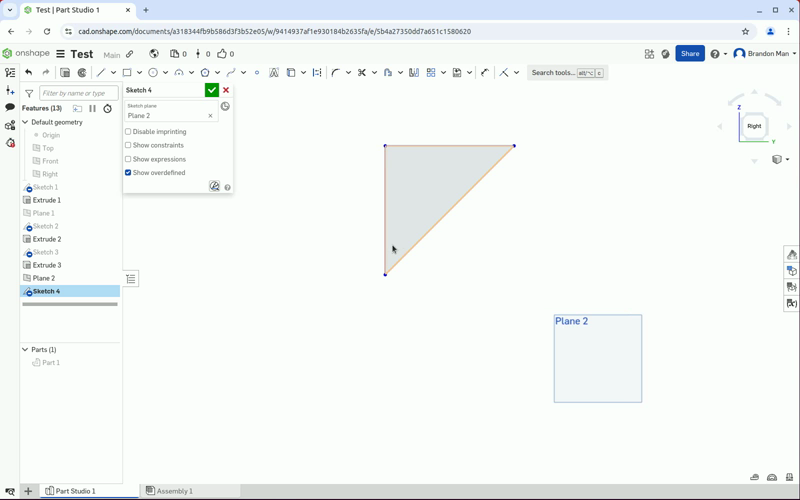
scroll(6)
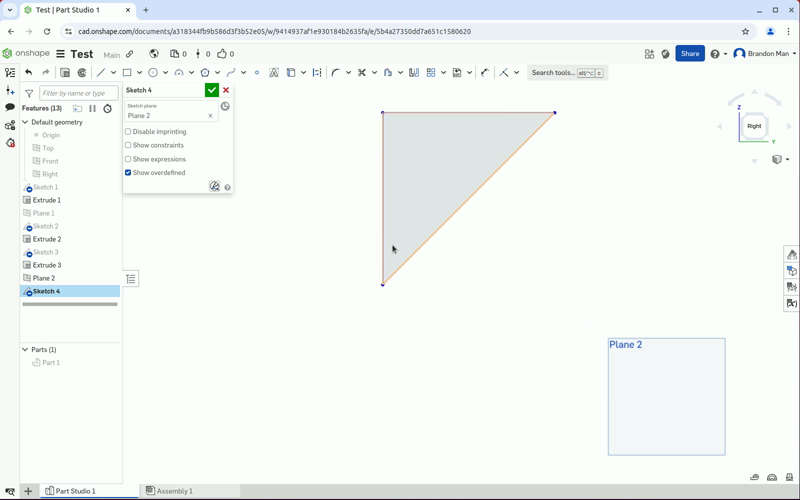
scroll(6)
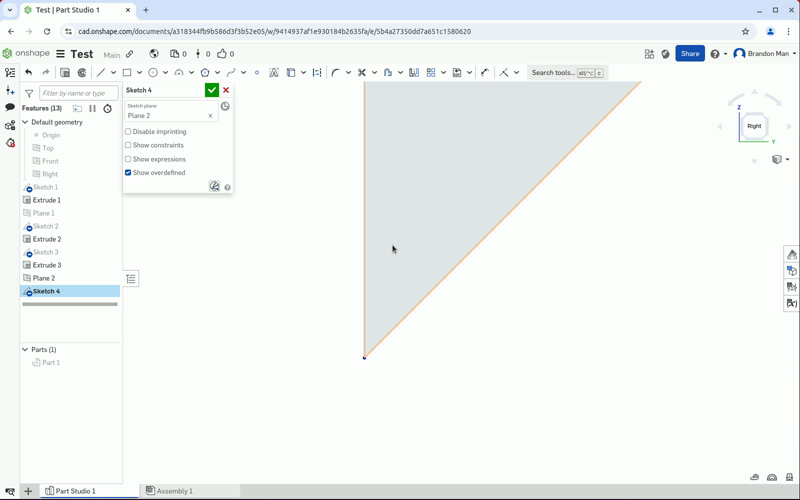
click(392, 244)
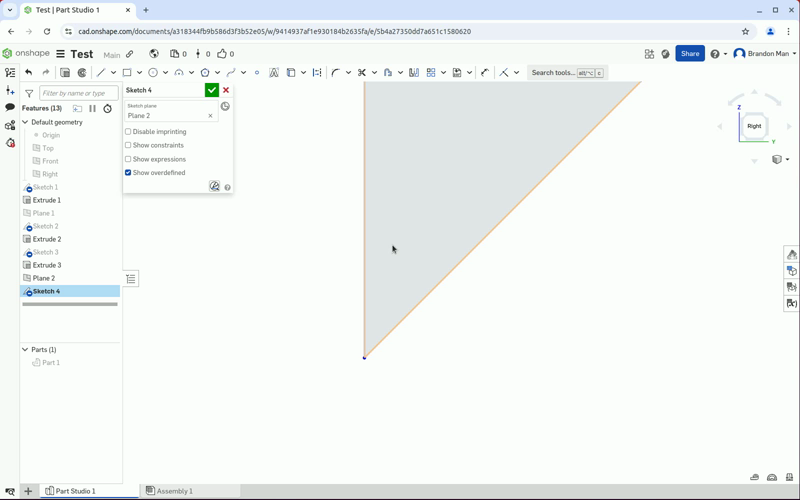
scroll(-6)
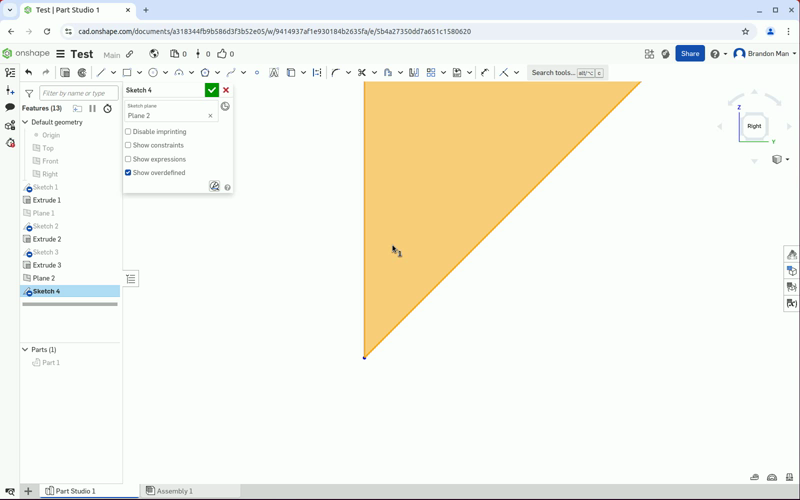
scroll(-6)
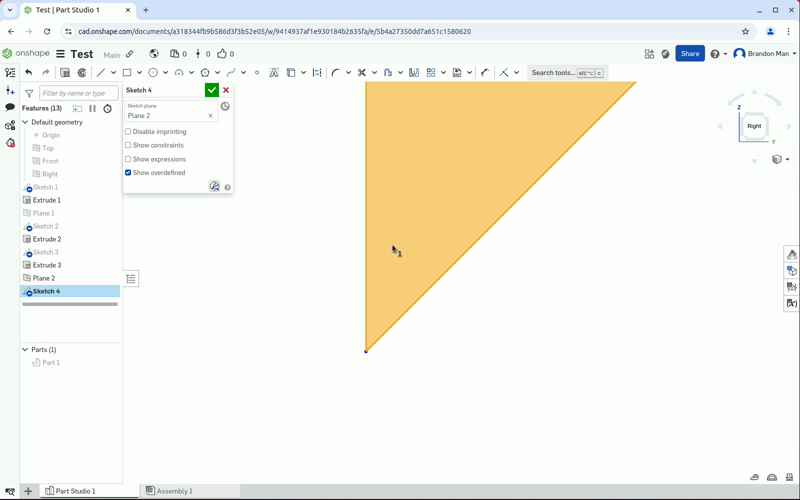
scroll(-6)
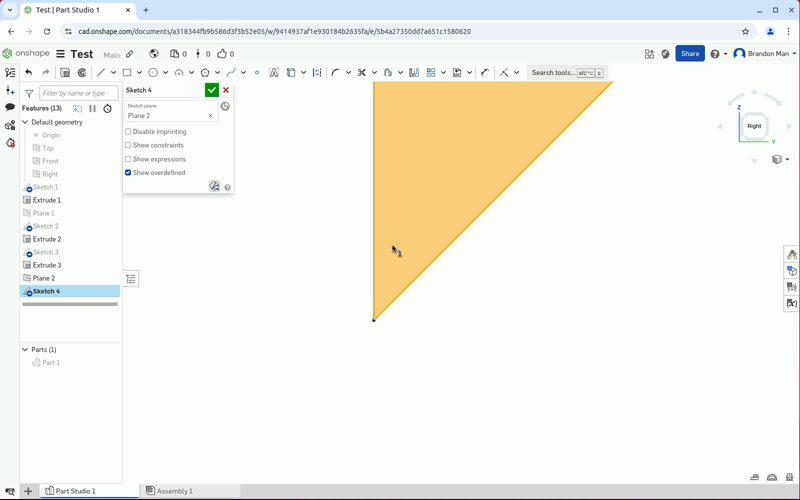
scroll(-6)
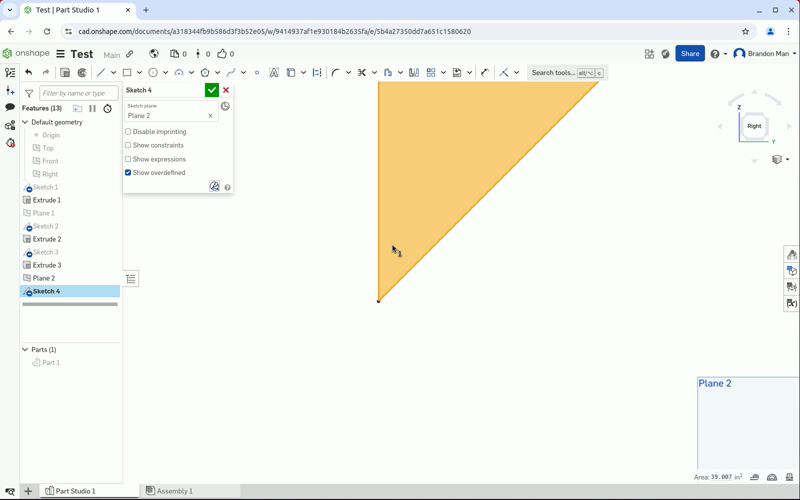
scroll(-6)
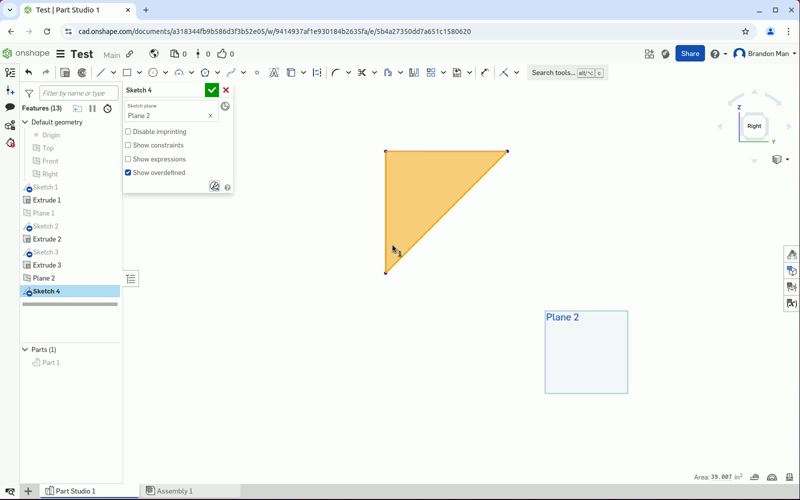
scroll(-6)
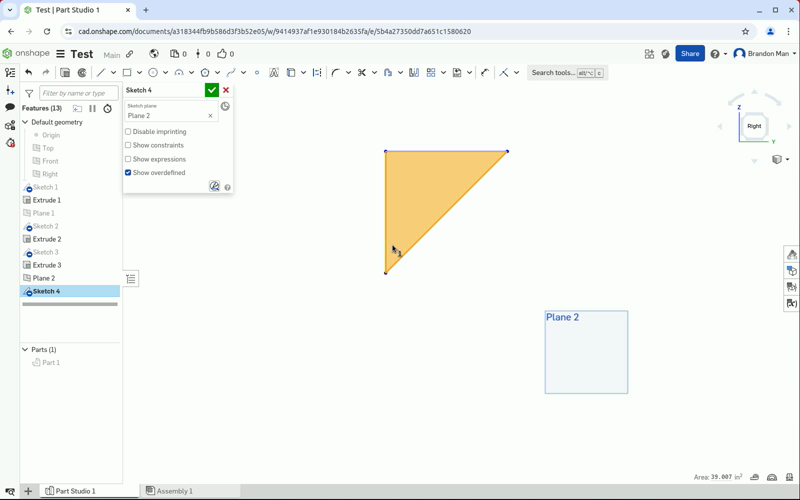
scroll(-6)
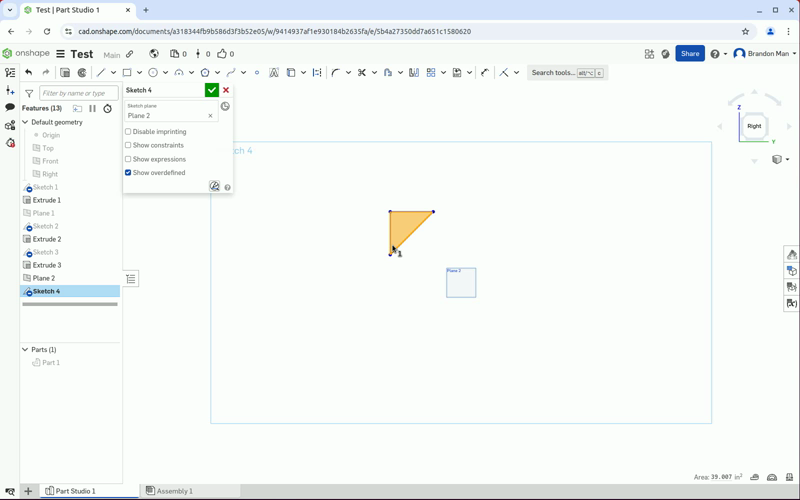
mouse_move(73, 352)
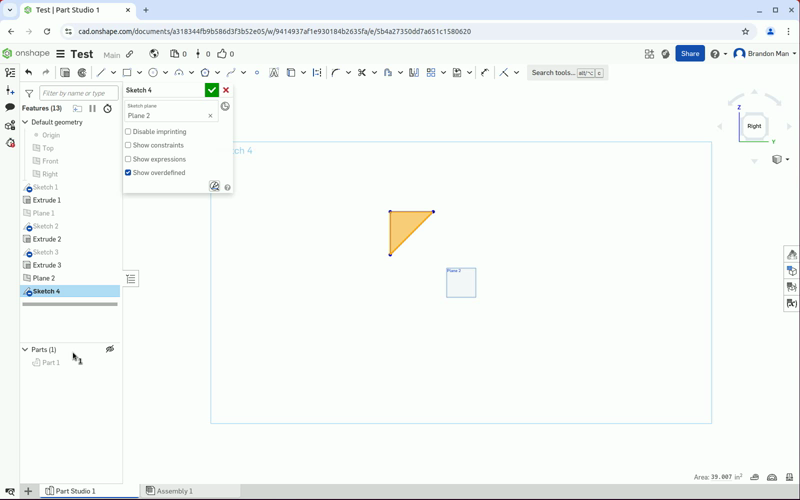
key(shift+y)
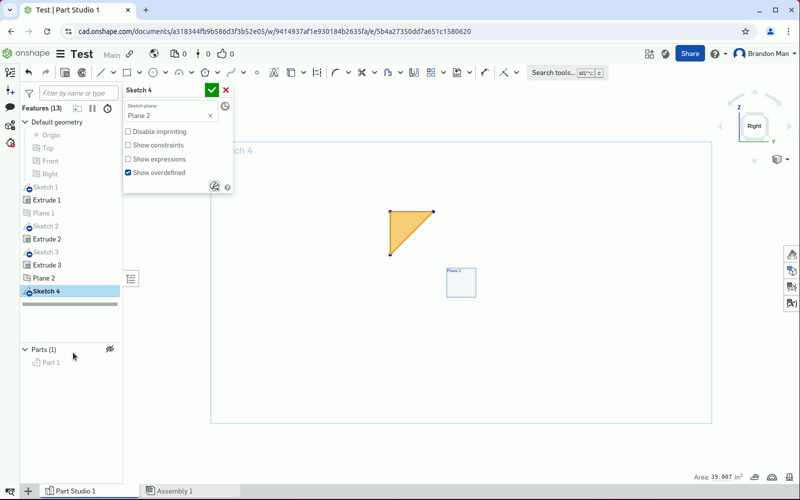
key(shift+e)
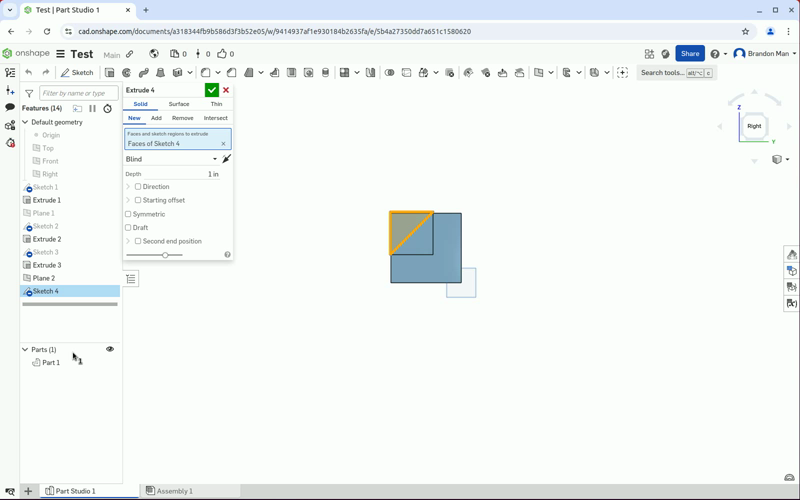
mouse_move(143, 106)
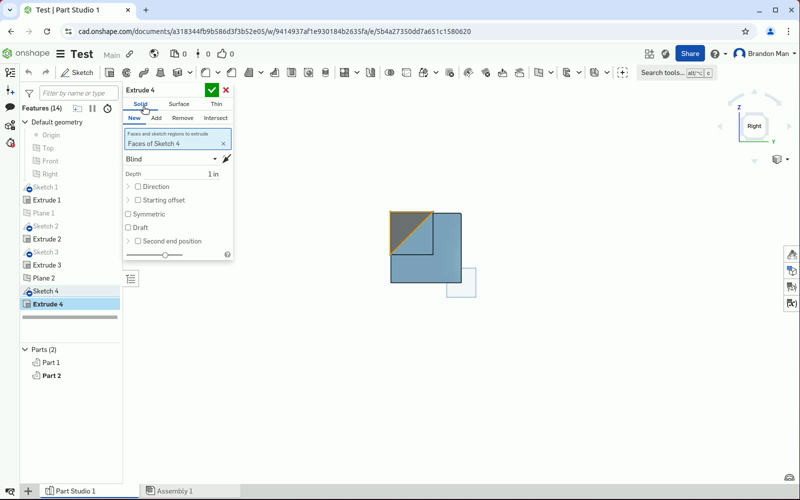
click(143, 106)
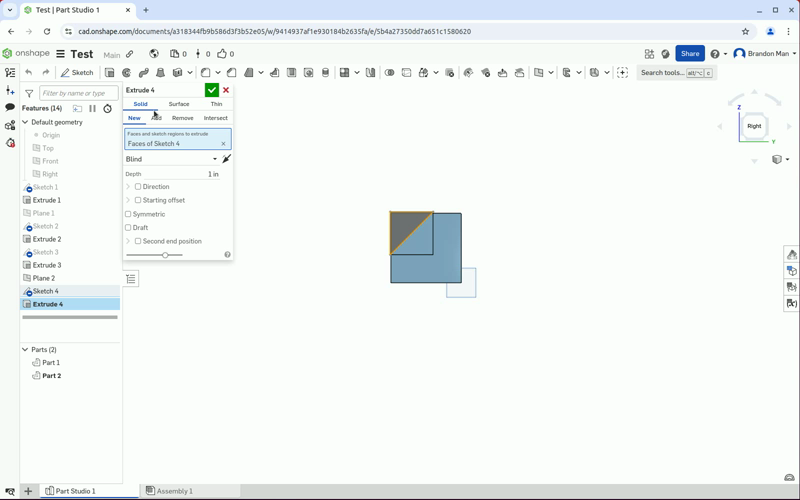
mouse_move(186, 120)
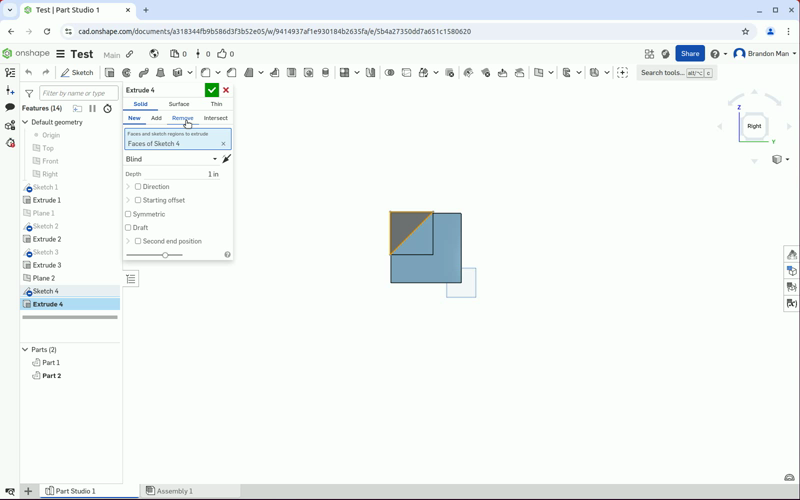
click(186, 120)
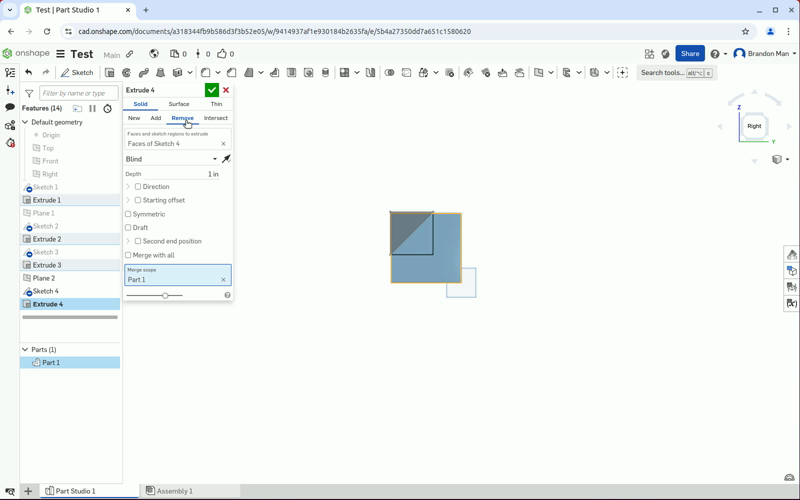
key(tab, 4)
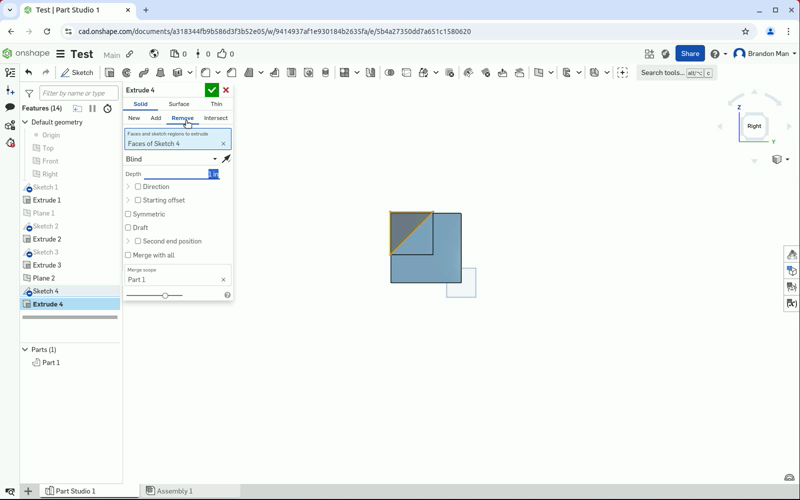
text(5.777)
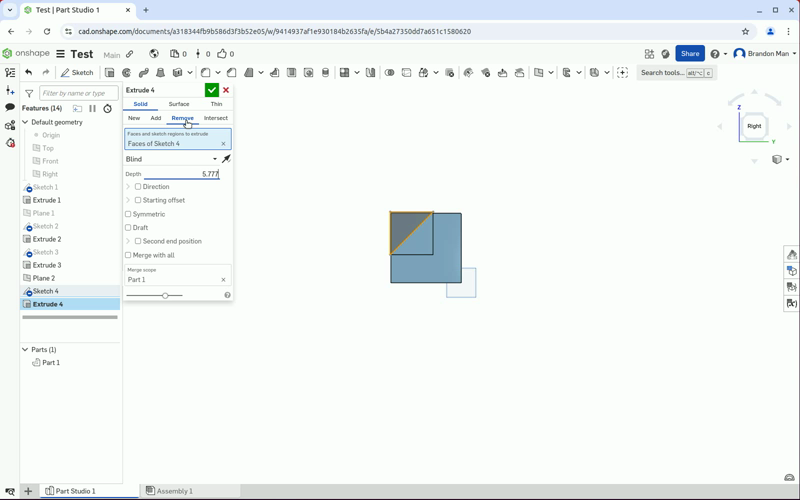
key(tab, 6)
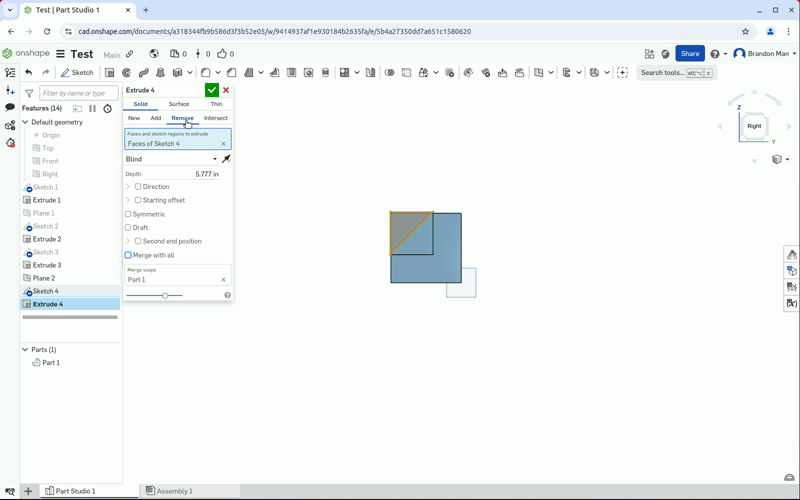
key(space)
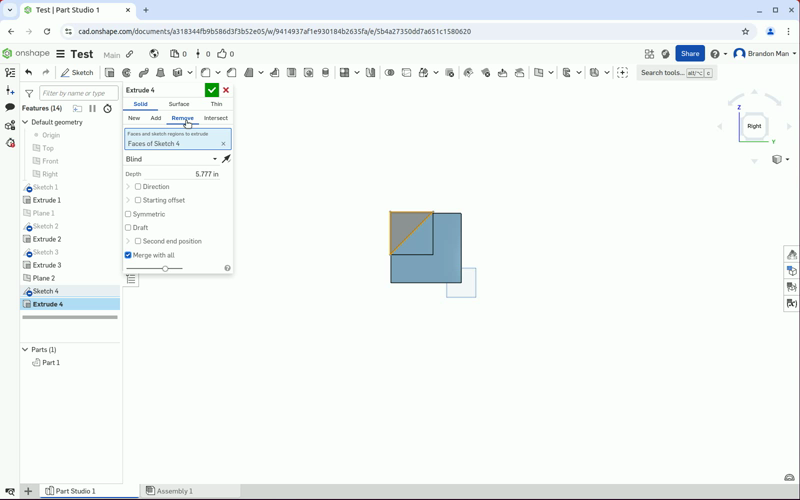
key(enter)
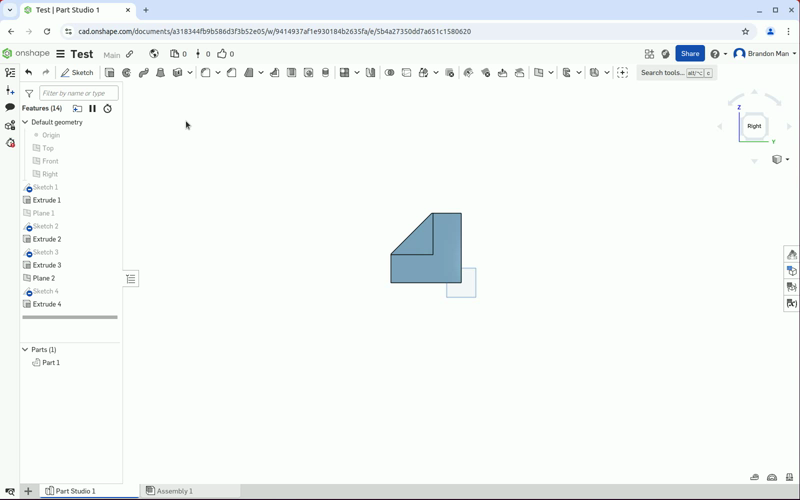
key(shift+h)
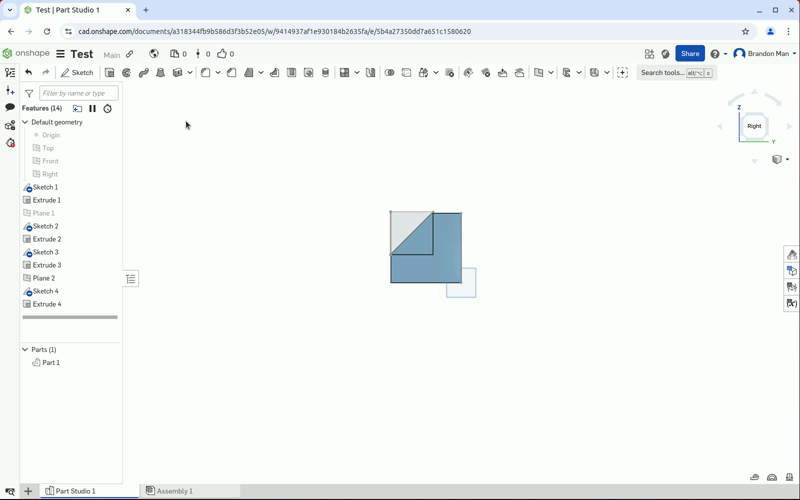
key(shift+h)
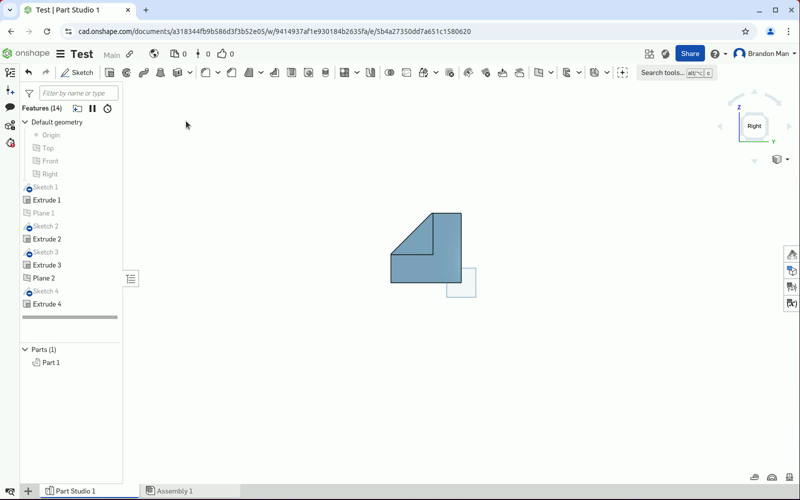
mouse_move(73, 189)
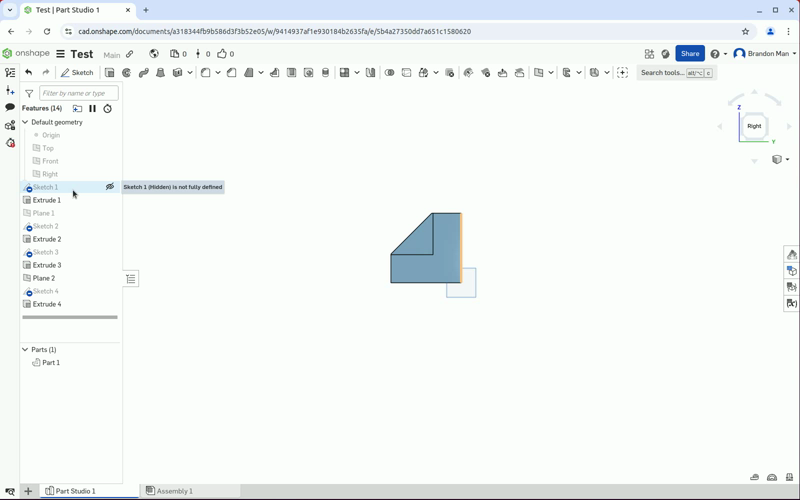
click(73, 189)
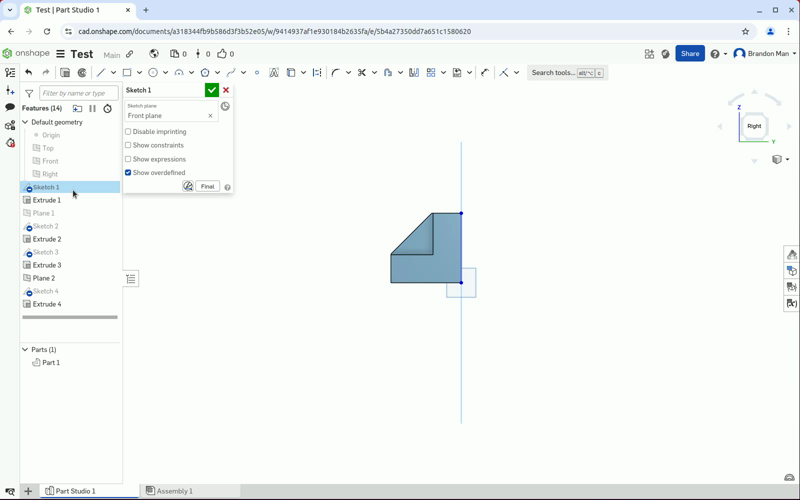
mouse_move(229, 92)
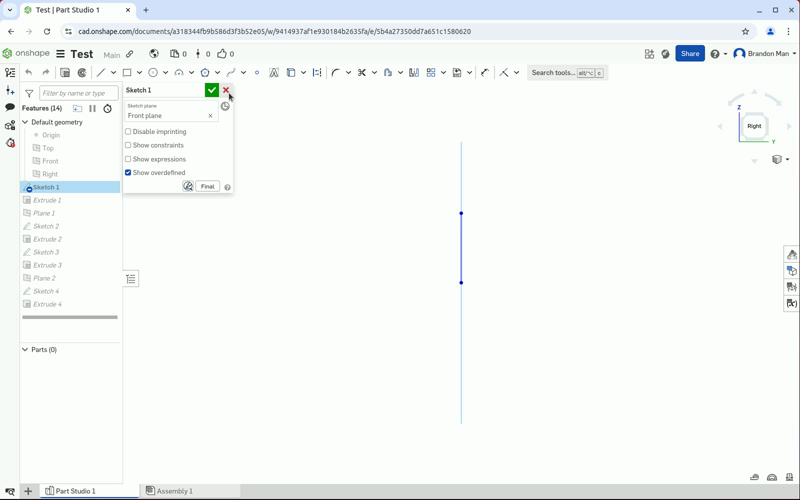
click(229, 92)
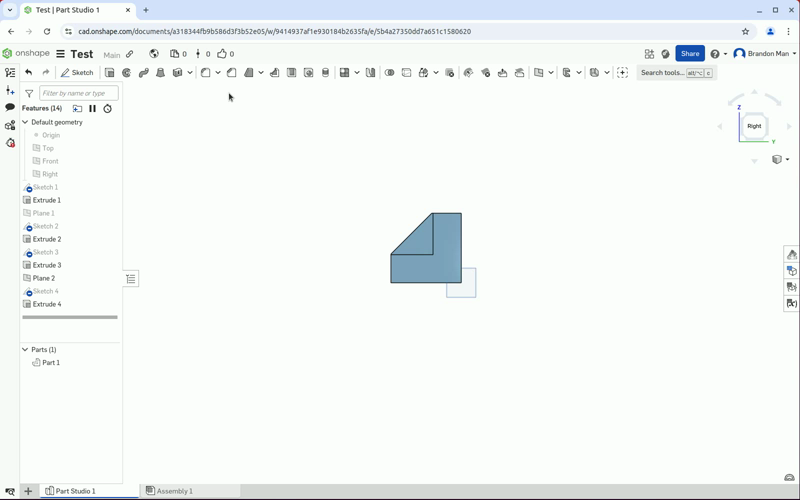
mouse_move(73, 352)
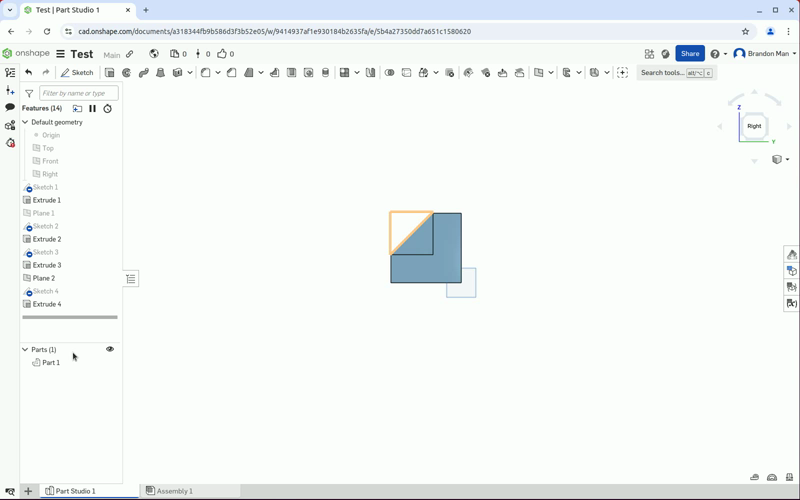
key(y)
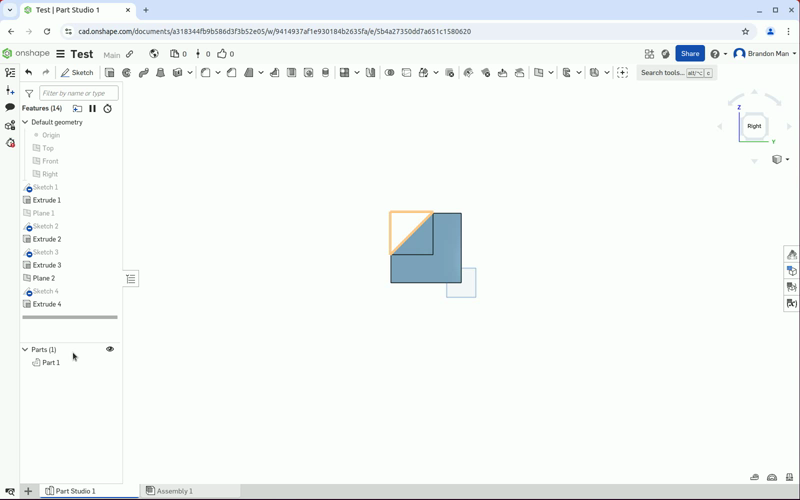
key(shift+p)
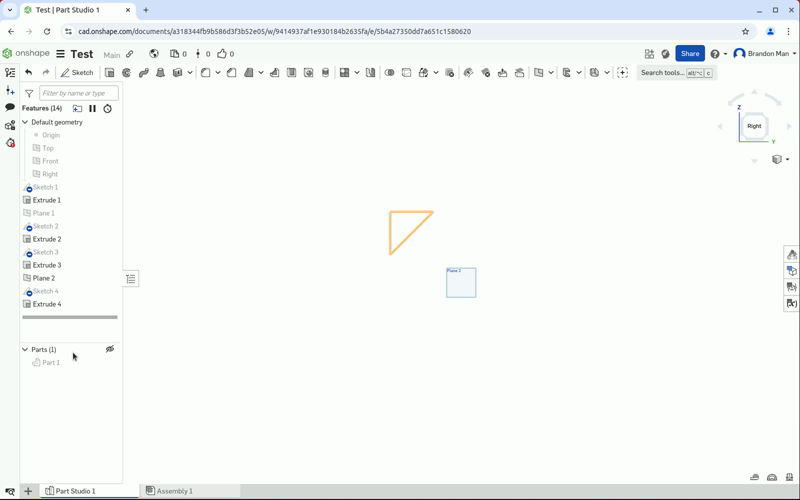
key(space)
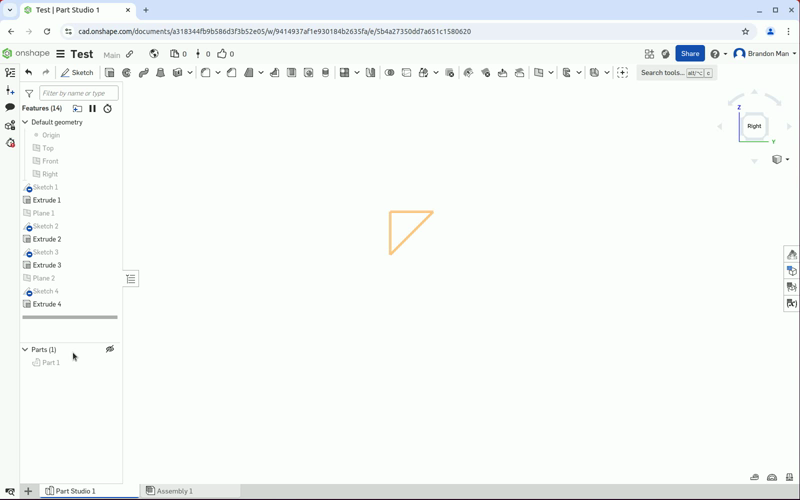
key_down(shift)
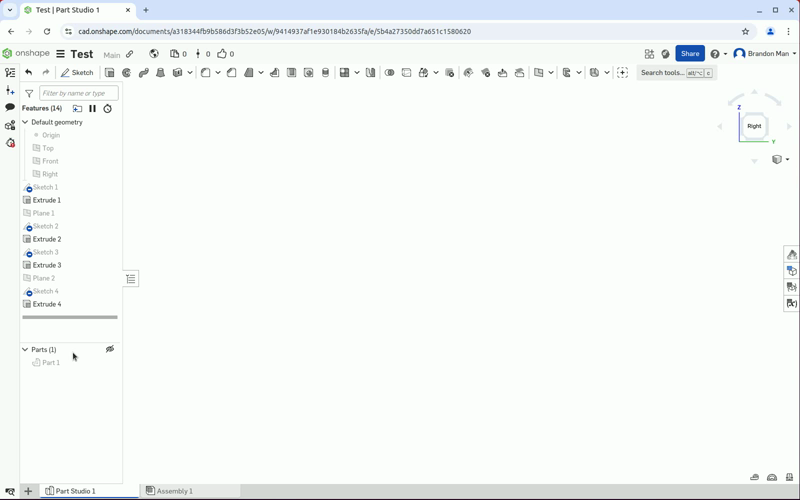
key(right)
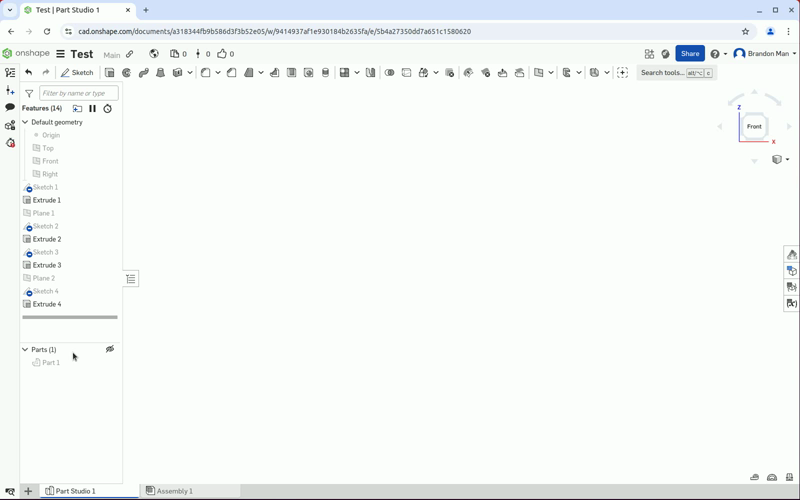
key_up(shift)
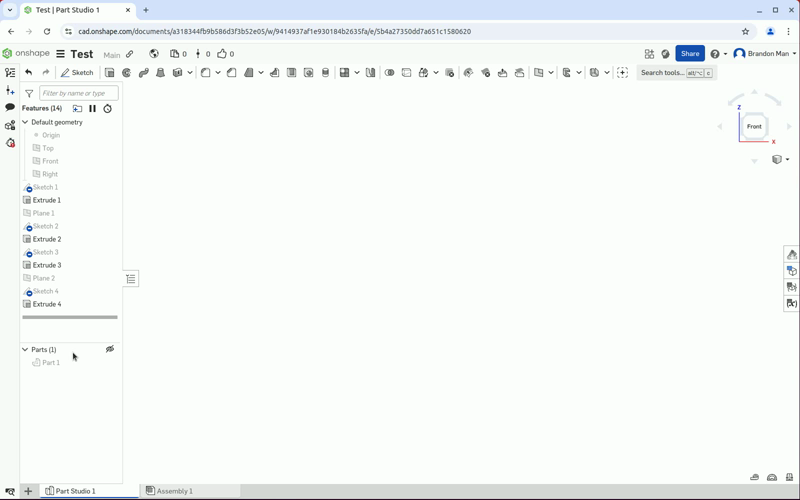
mouse_move(73, 352)
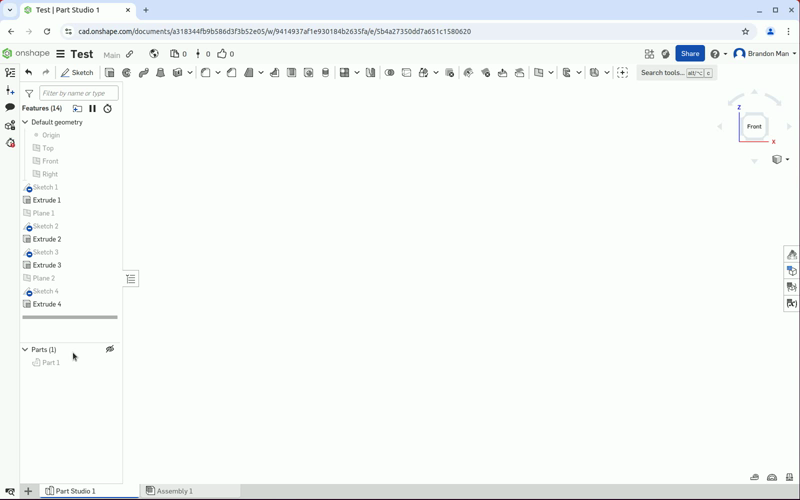
key(shift+y)
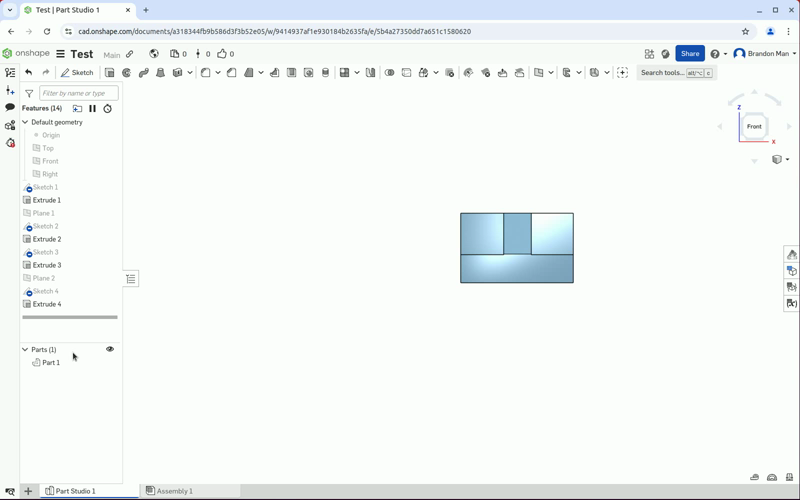
mouse_move(541, 75)
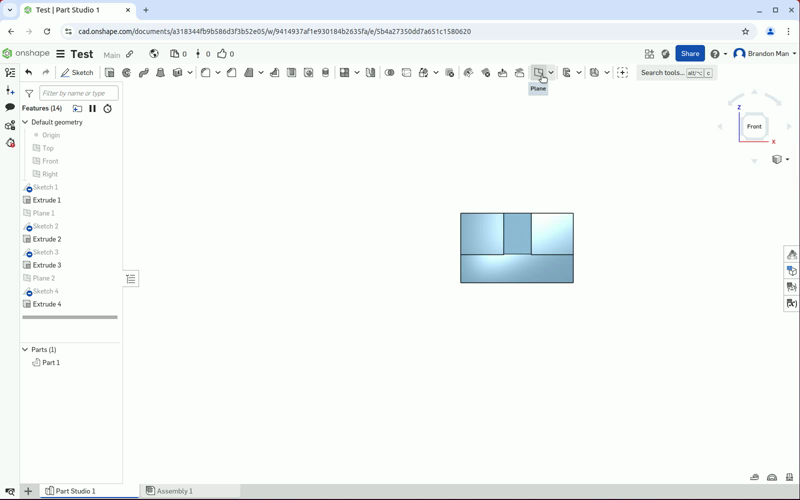
click(541, 75)
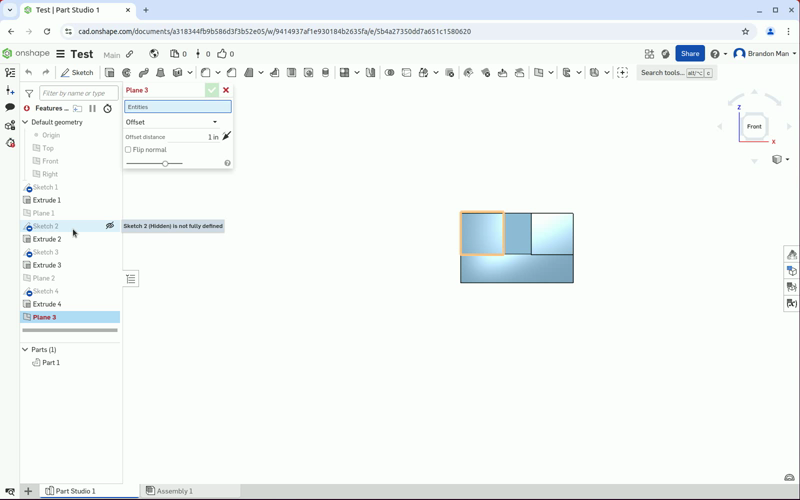
scroll(3)
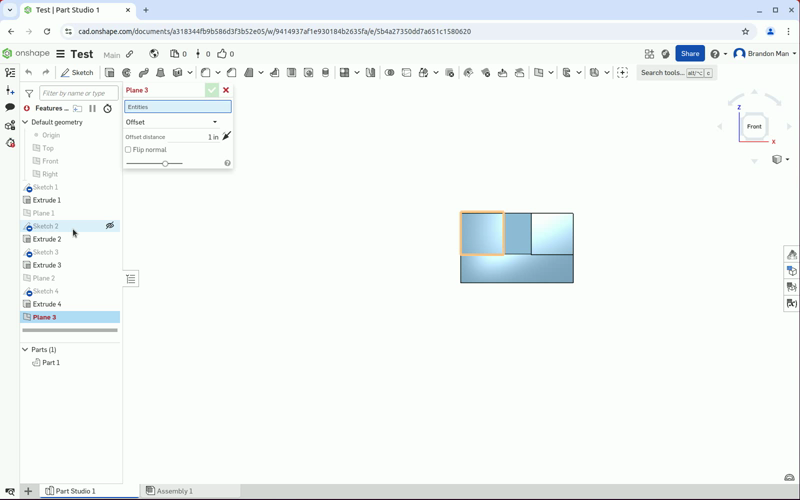
mouse_move(73, 163)
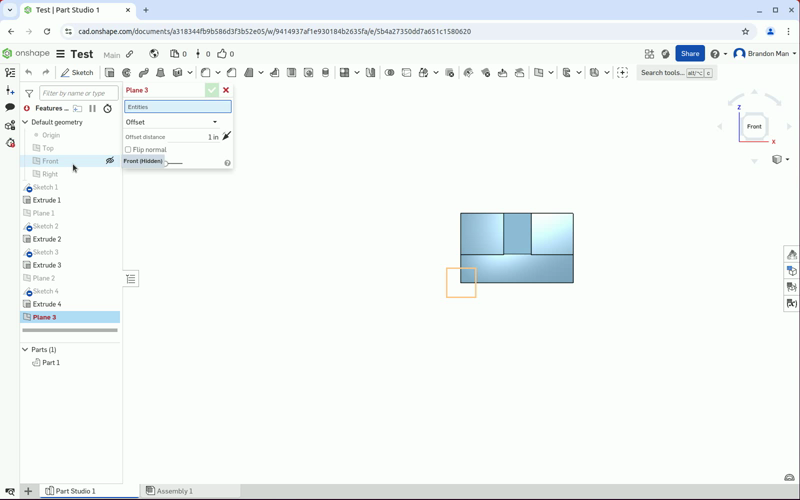
click(73, 163)
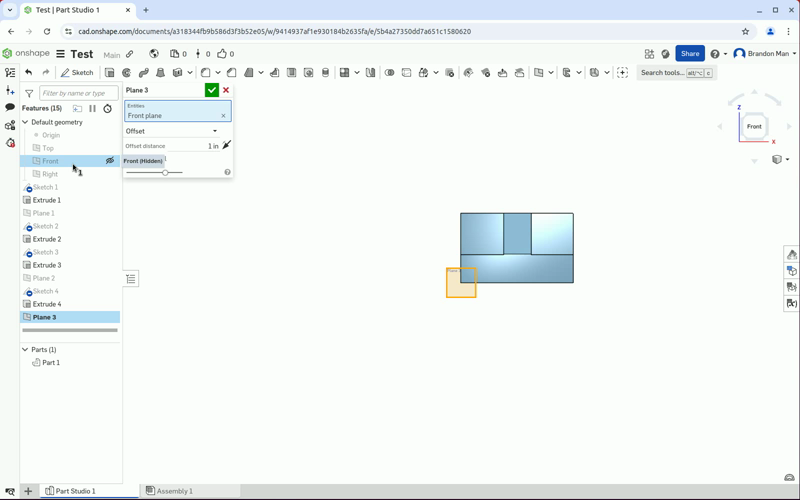
key(tab, 2)
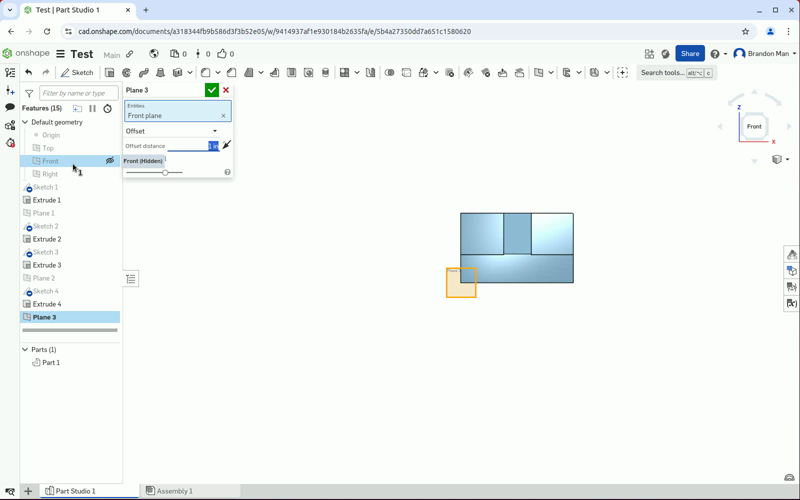
text(5.792)
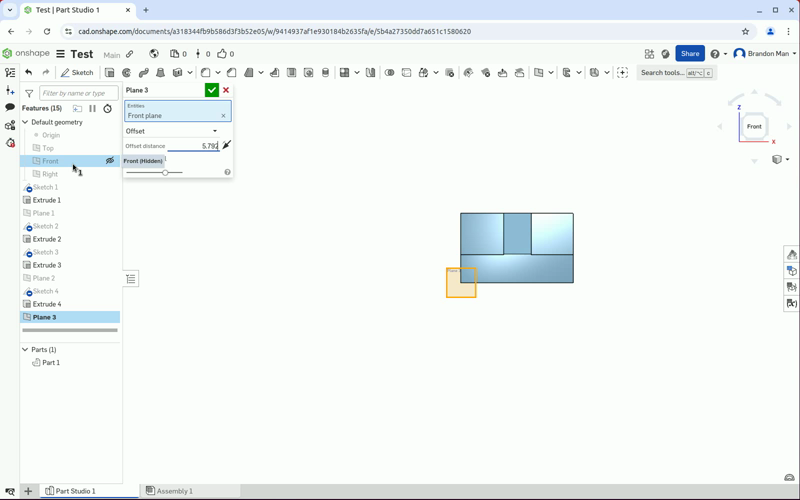
key(enter, 2)
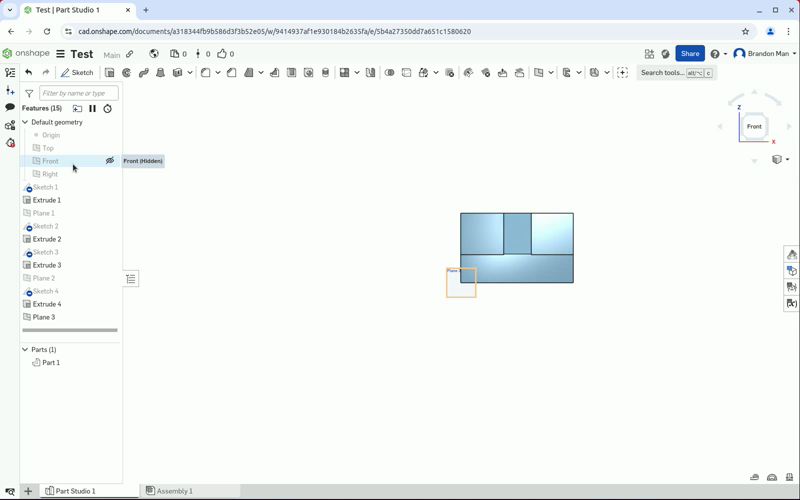
key(shift+s)
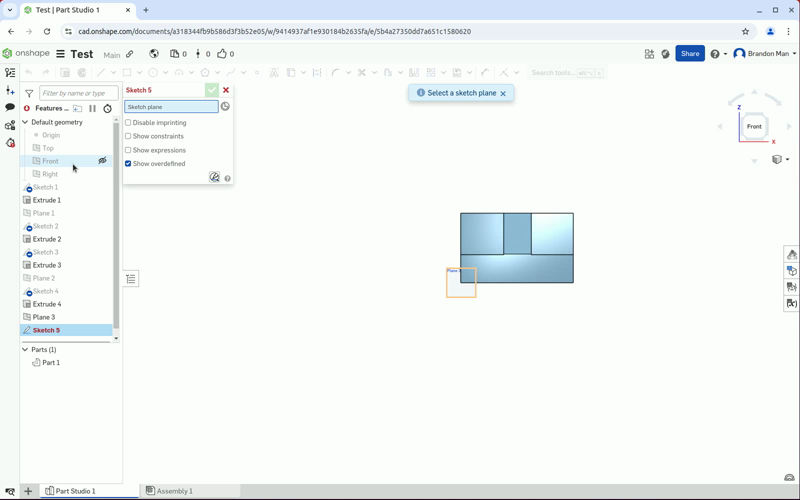
mouse_move(69, 319)
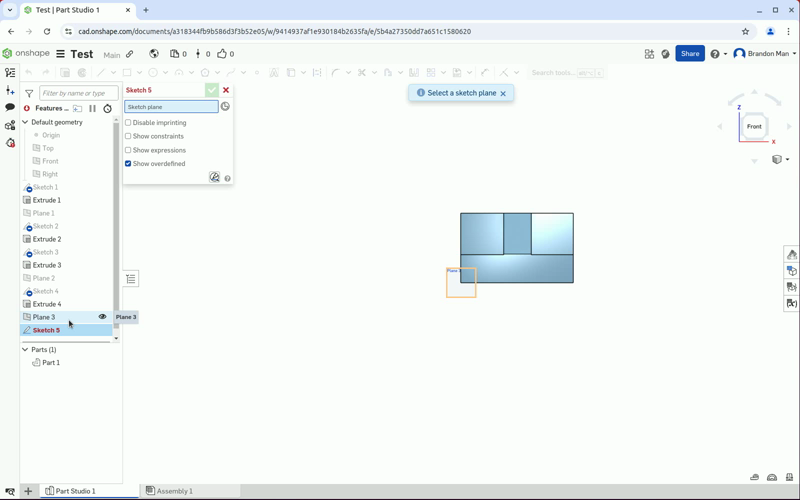
click(69, 319)
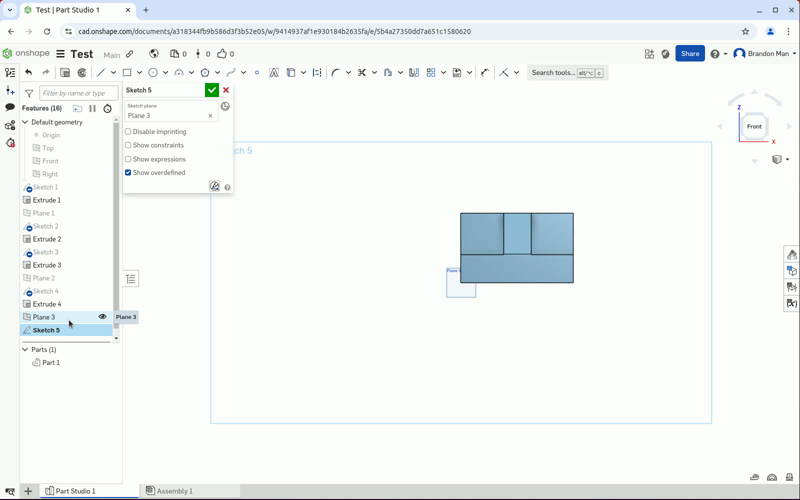
mouse_move(73, 352)
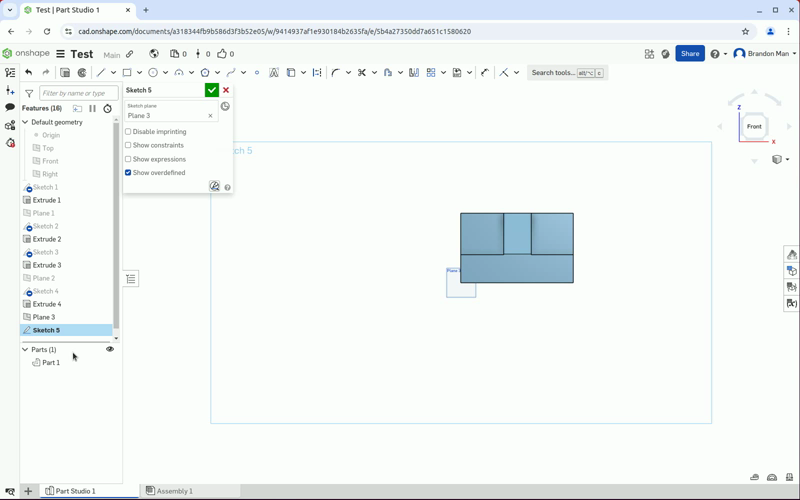
key(y)
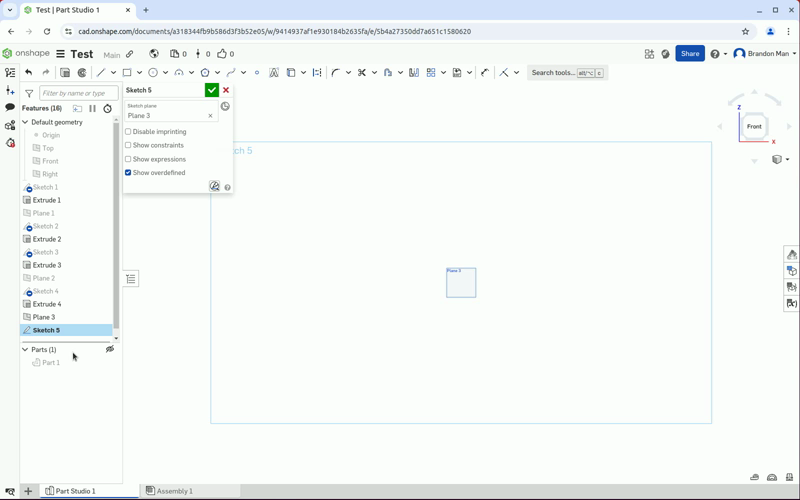
key(l)
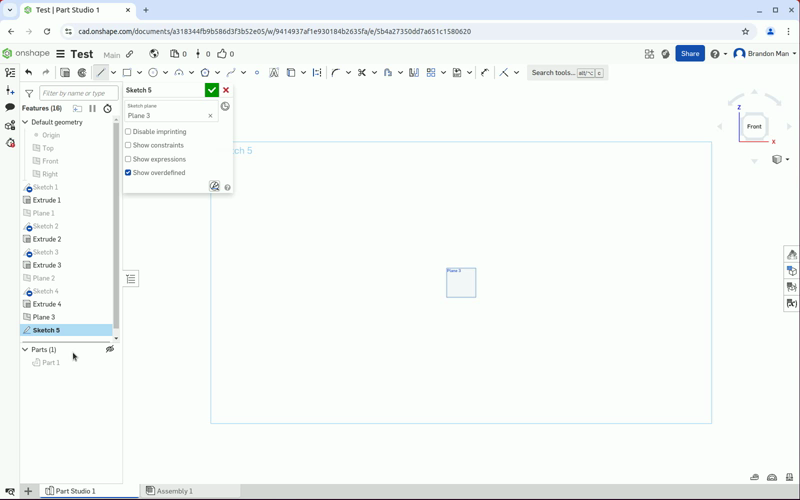
key_down(shift)
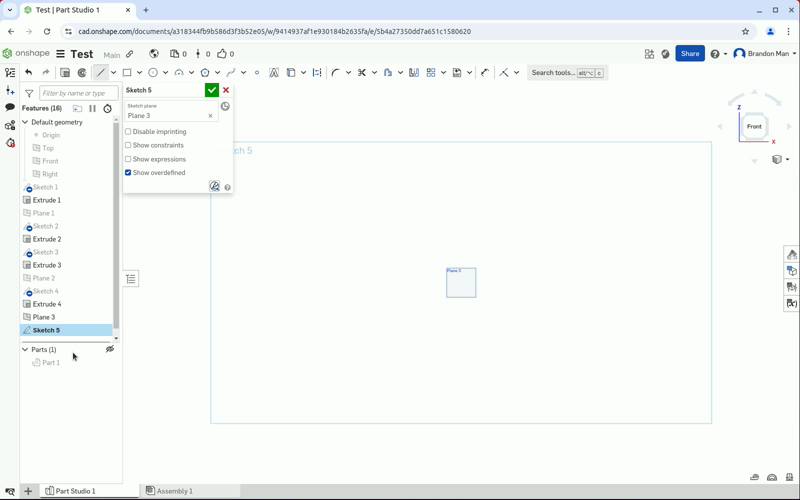
mouse_move(545, 212)
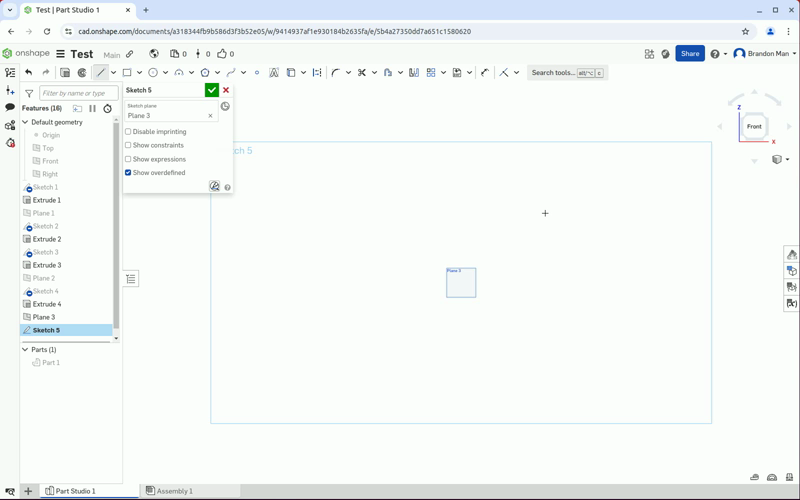
click(545, 212)
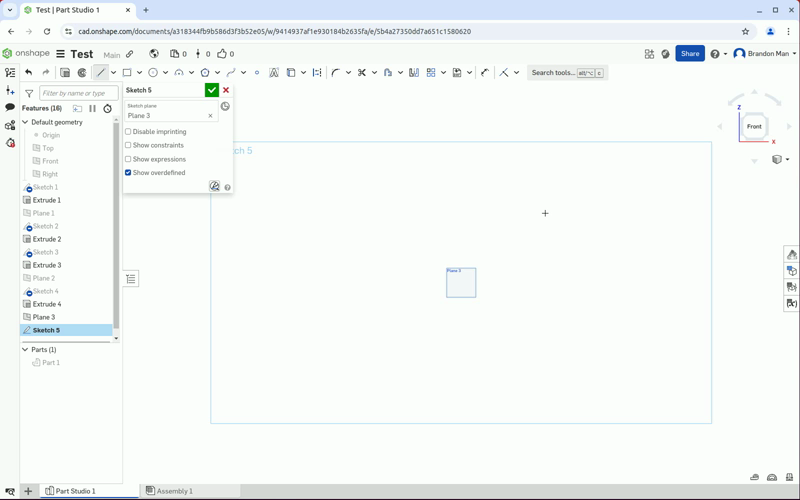
key_up(shift)
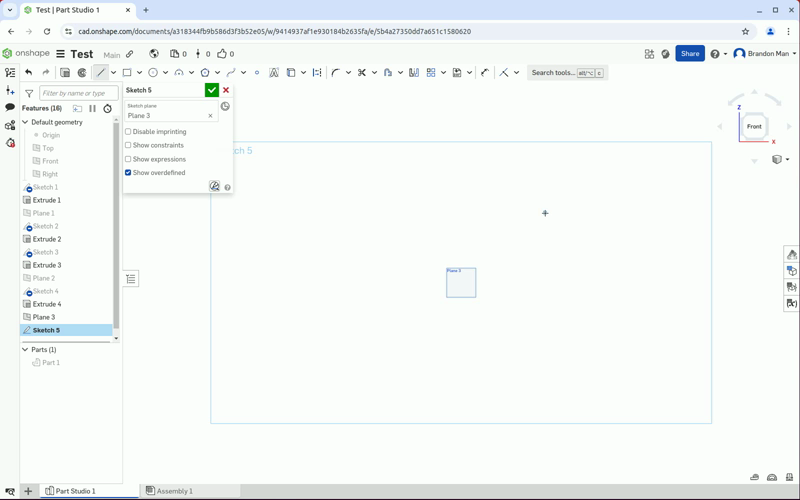
key_down(shift)
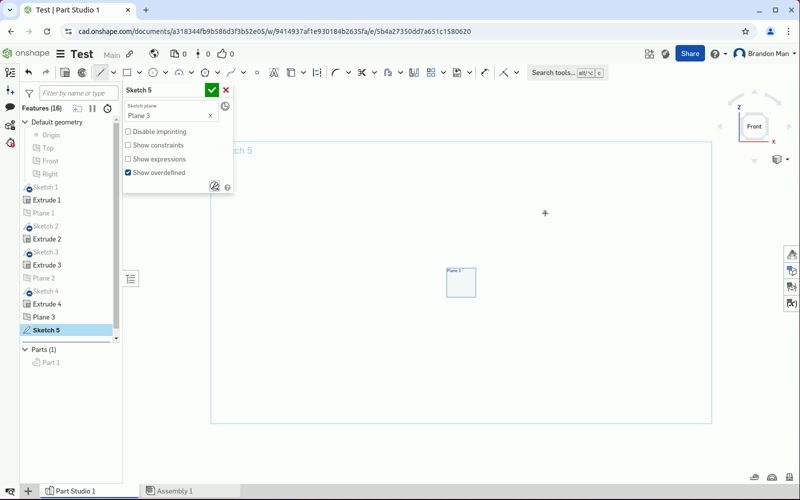
mouse_move(575, 212)
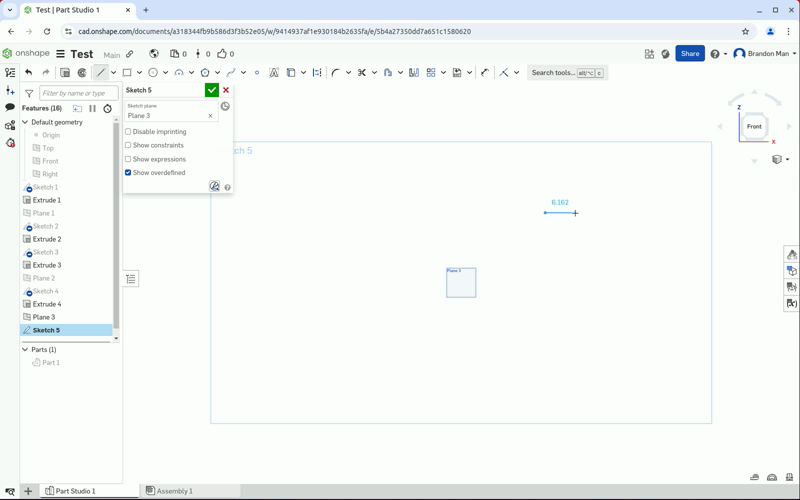
mouse_move(573, 255)
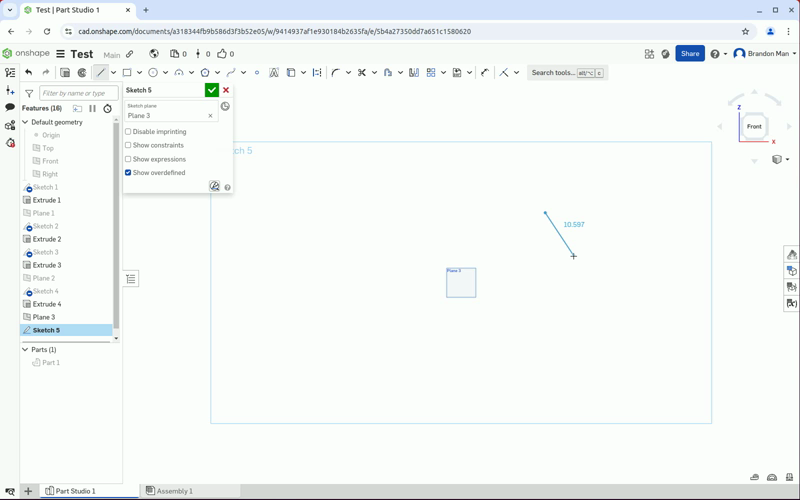
click(573, 255)
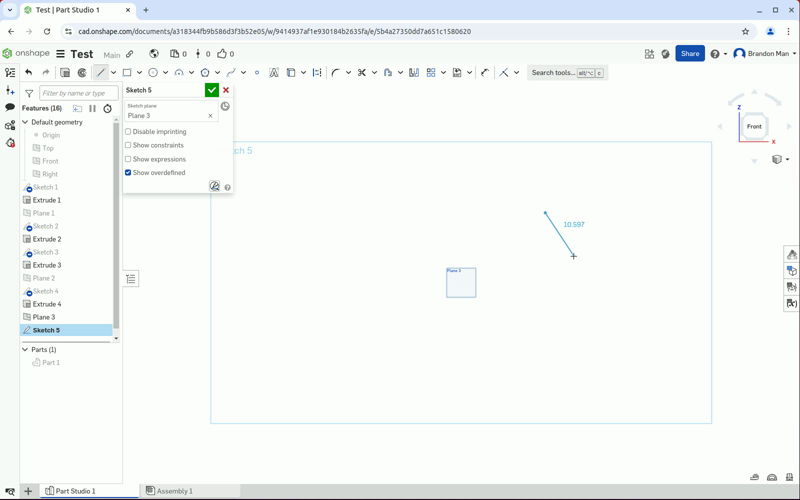
key_up(shift)
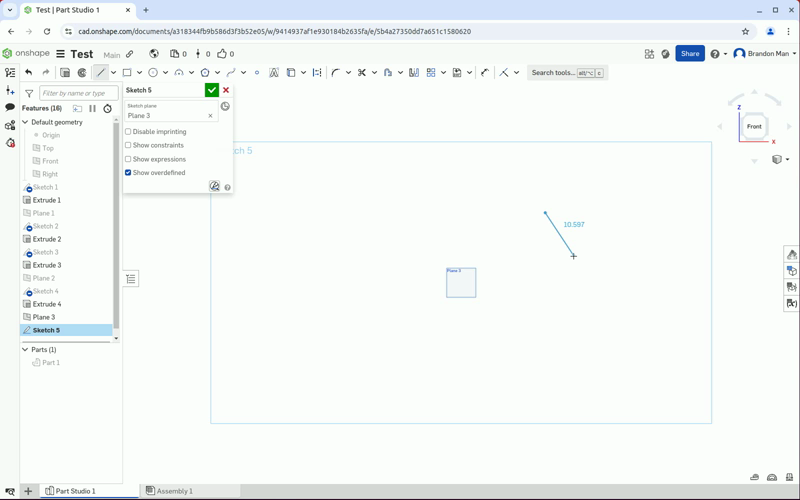
key_down(shift)
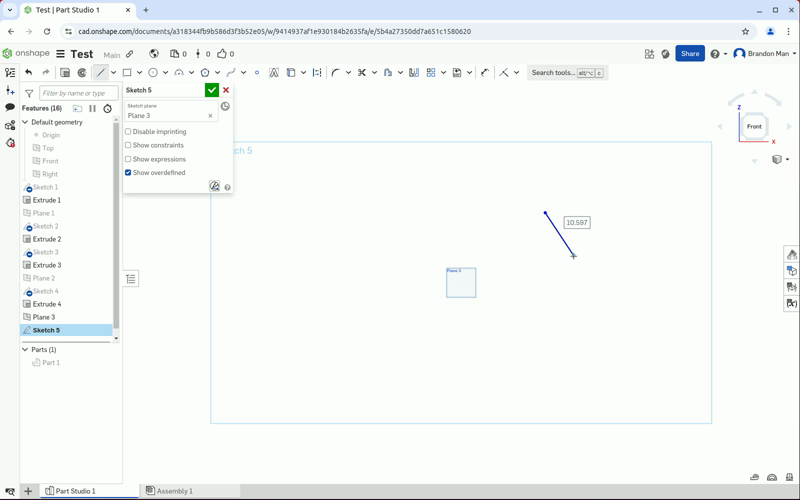
mouse_move(589, 255)
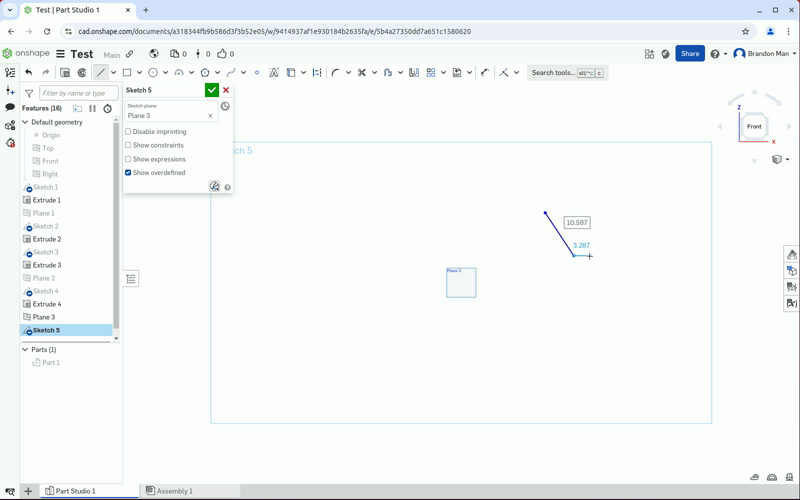
mouse_move(573, 212)
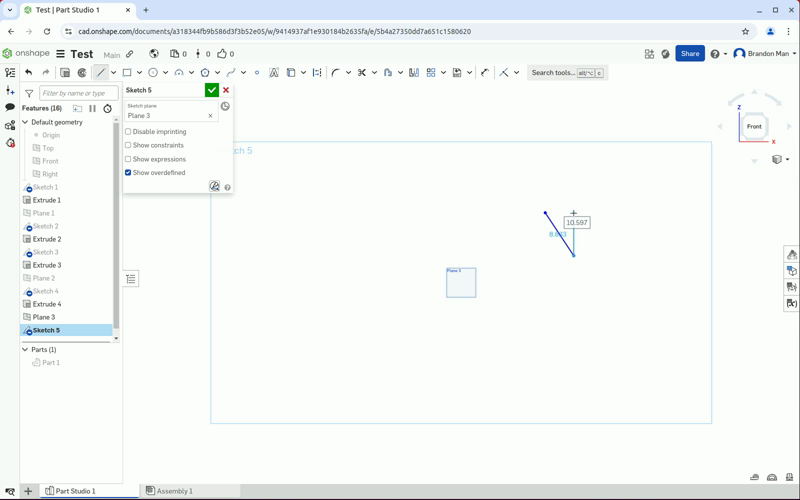
click(573, 212)
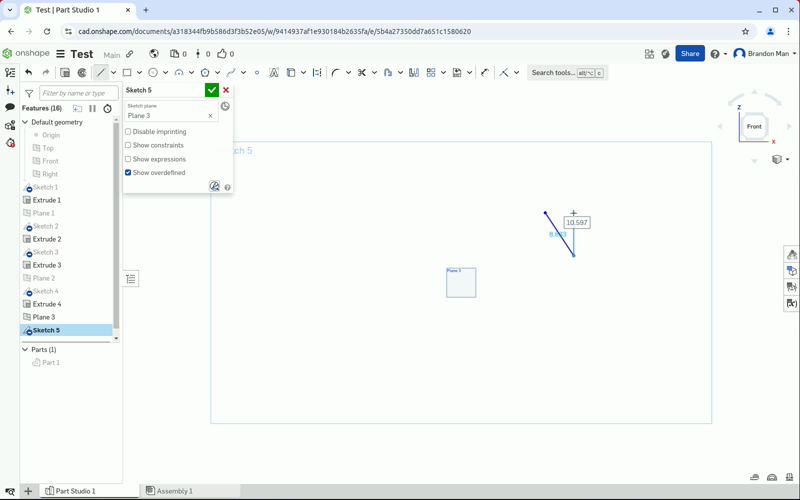
key_up(shift)
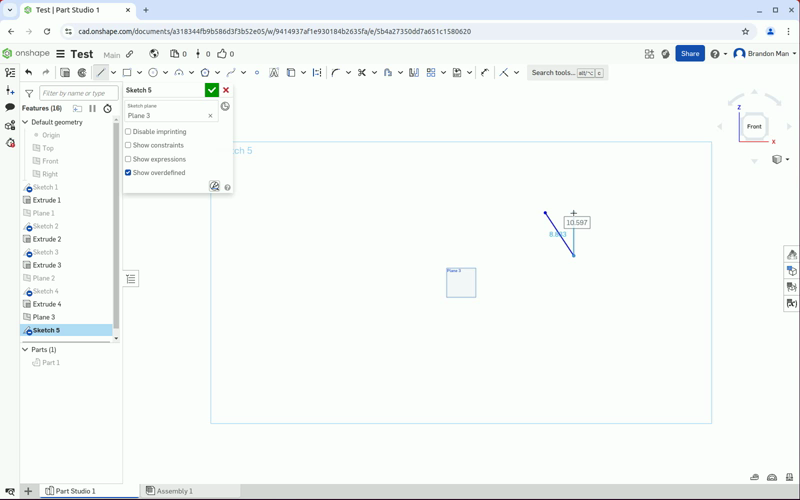
mouse_move(589, 212)
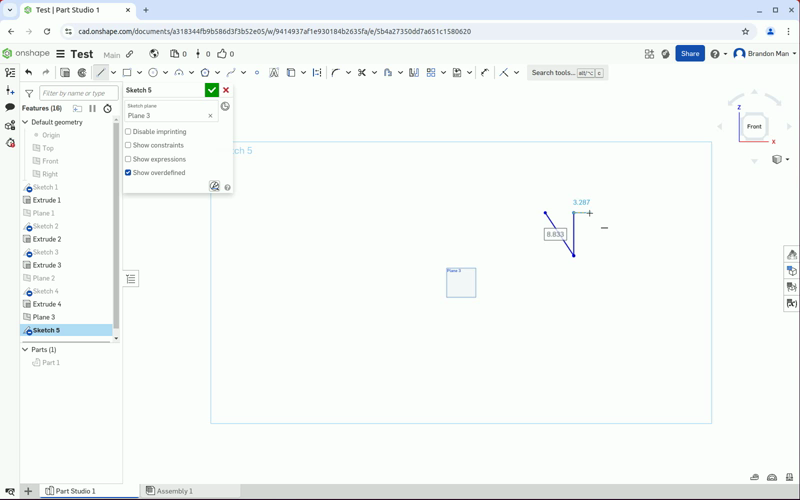
key_down(shift)
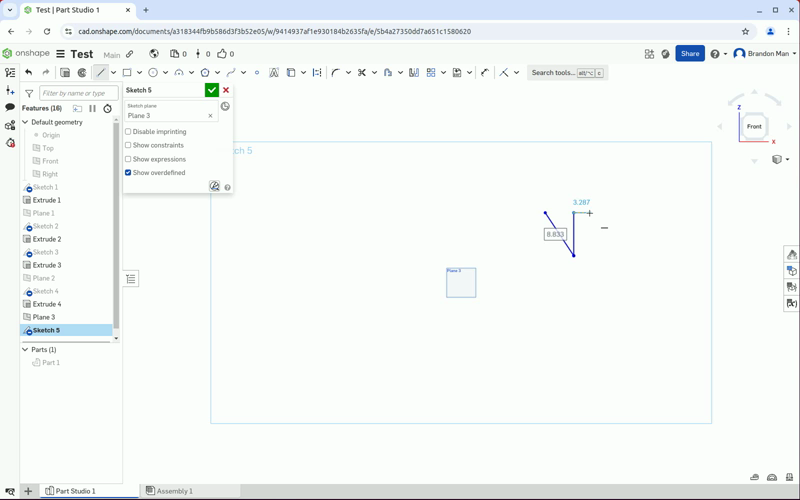
mouse_move(545, 212)
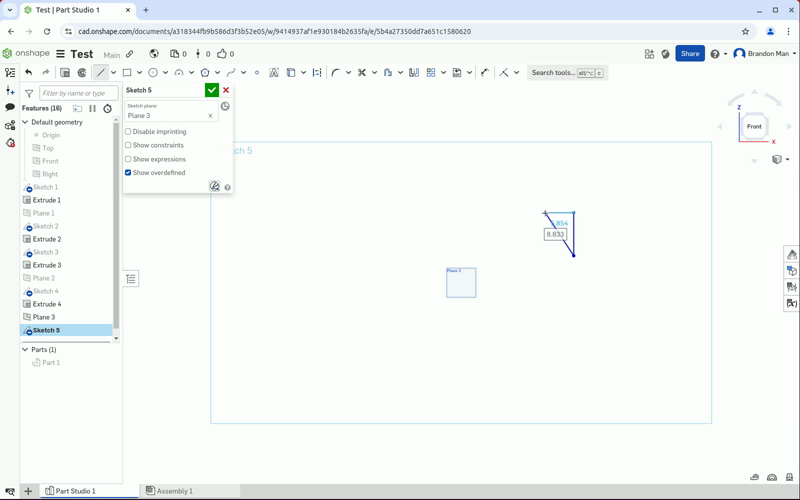
key_up(shift)
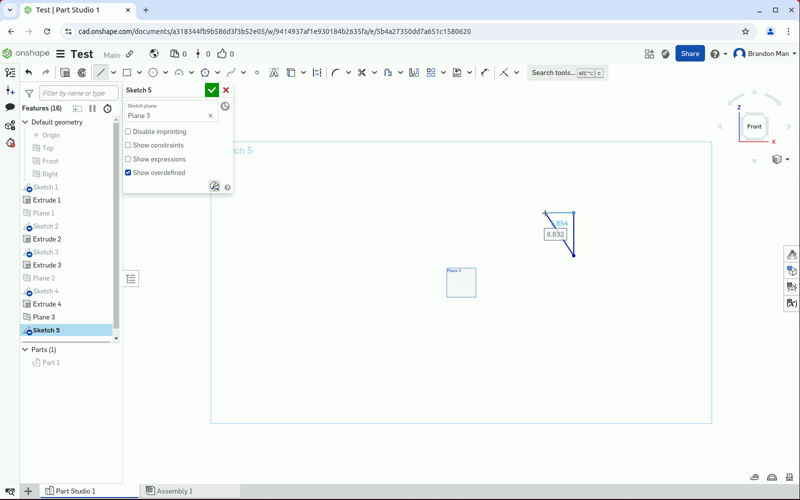
click(545, 212)
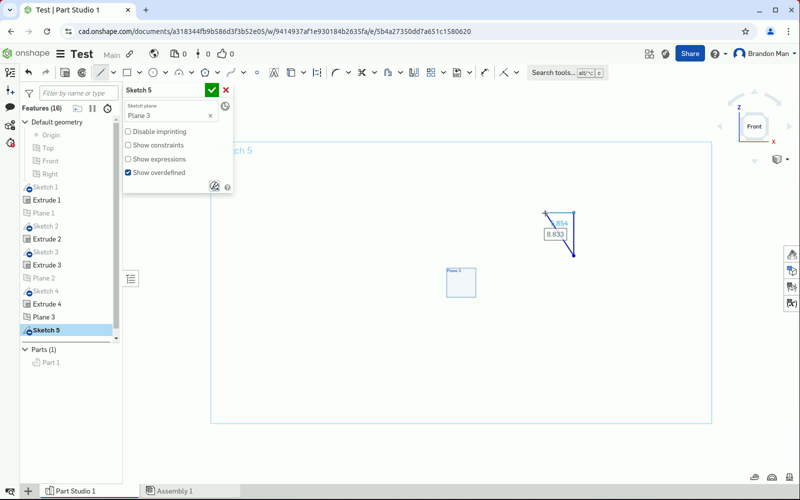
key(esc)
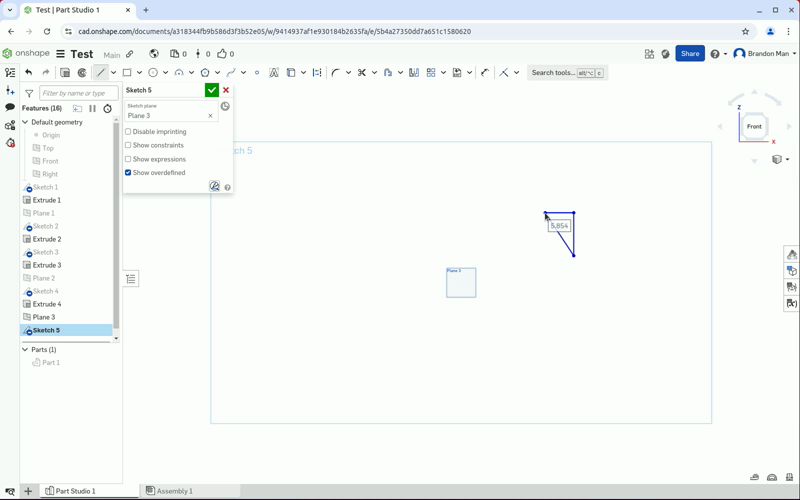
mouse_move(549, 214)
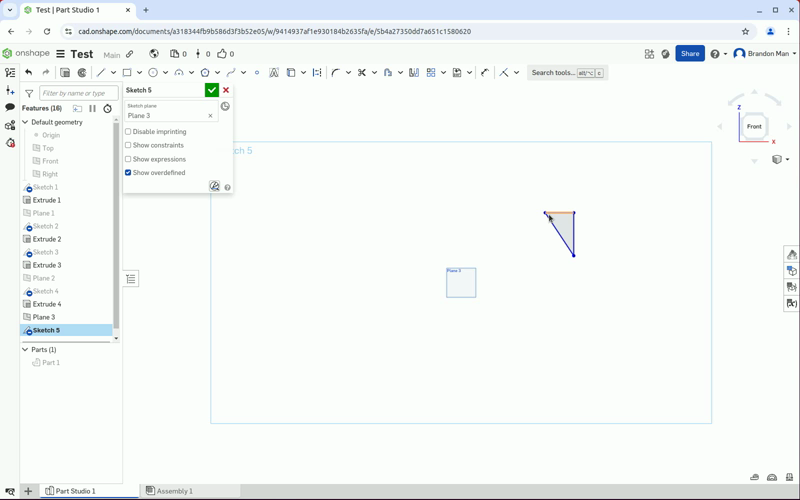
scroll(6)
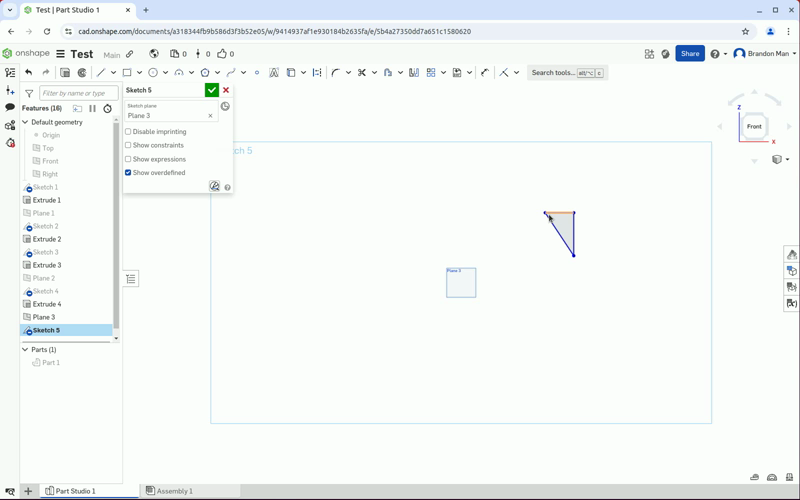
scroll(6)
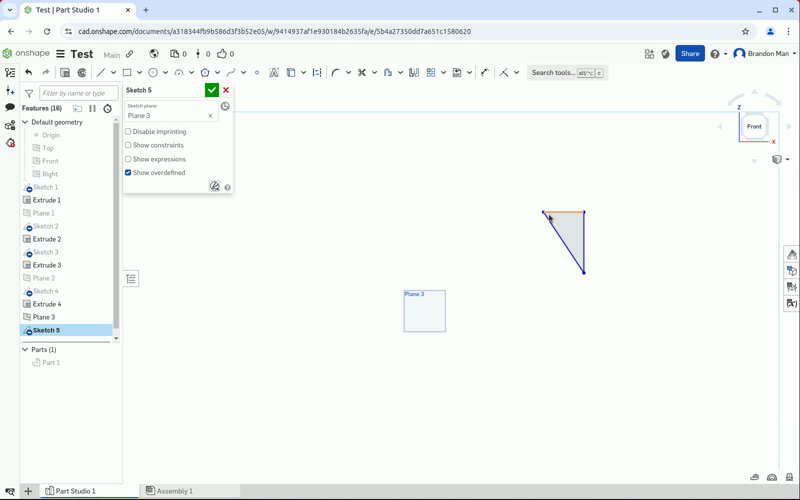
scroll(6)
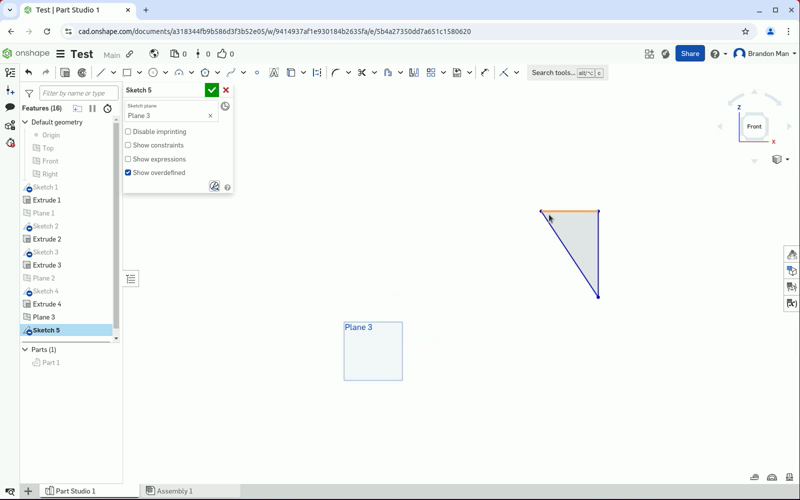
scroll(6)
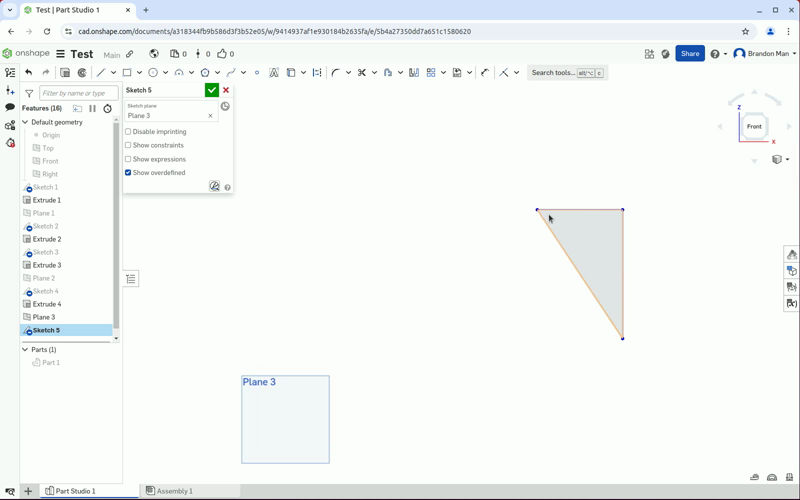
scroll(6)
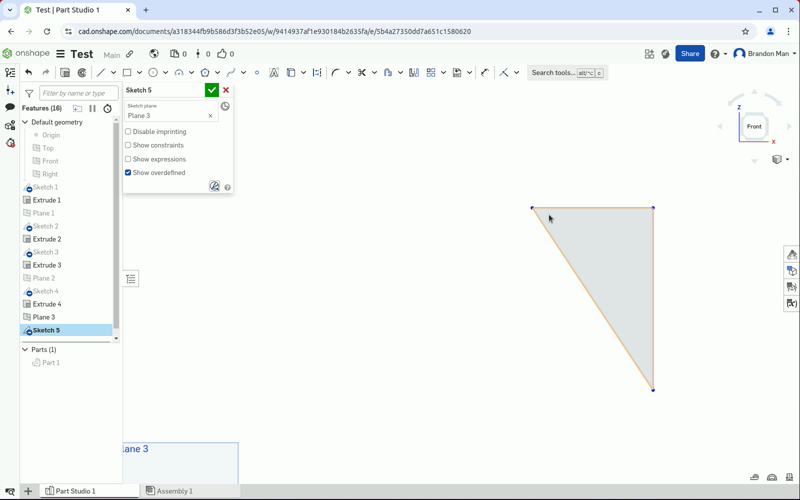
scroll(6)
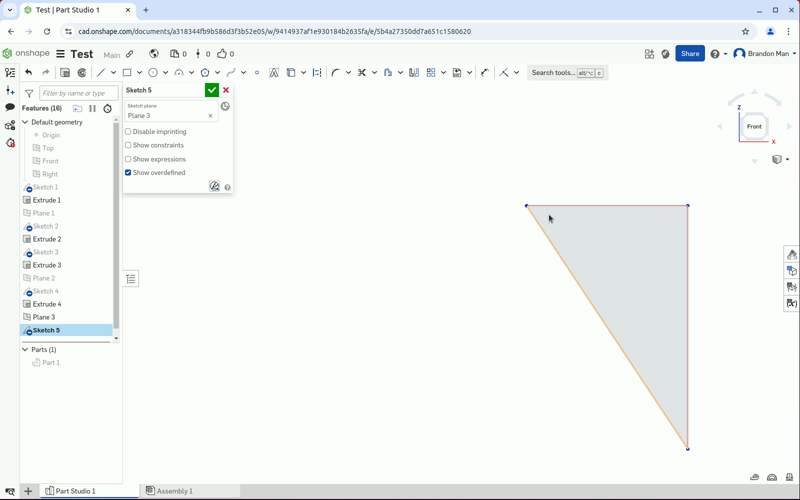
scroll(6)
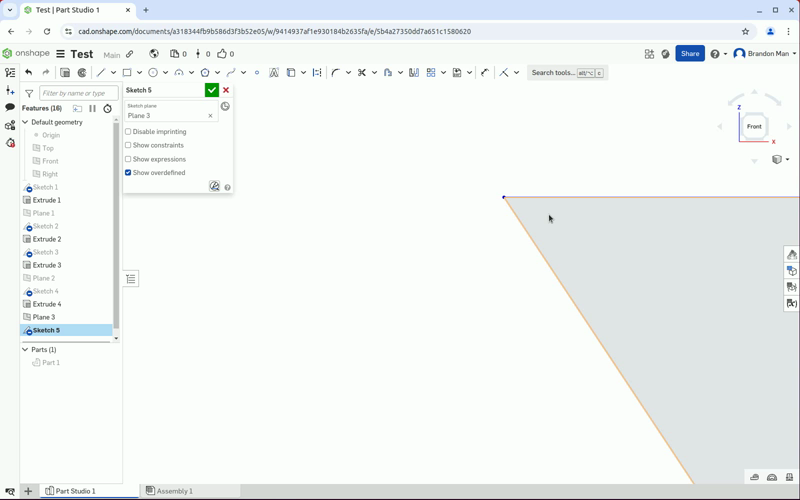
click(549, 214)
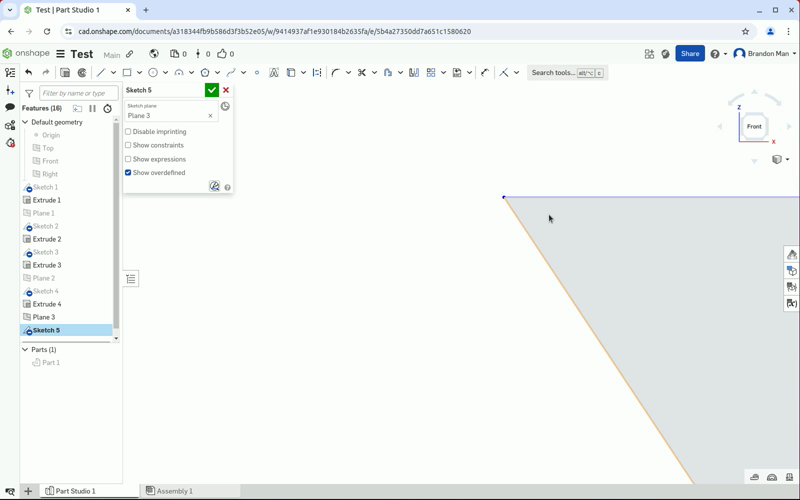
scroll(-6)
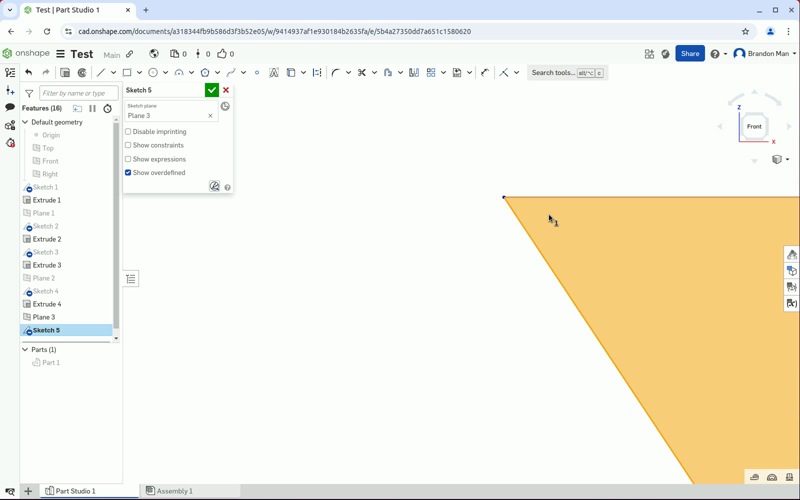
scroll(-6)
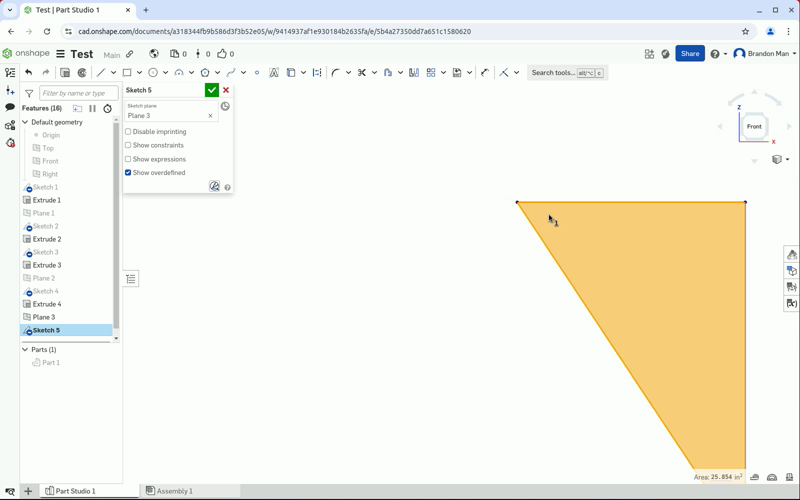
scroll(-6)
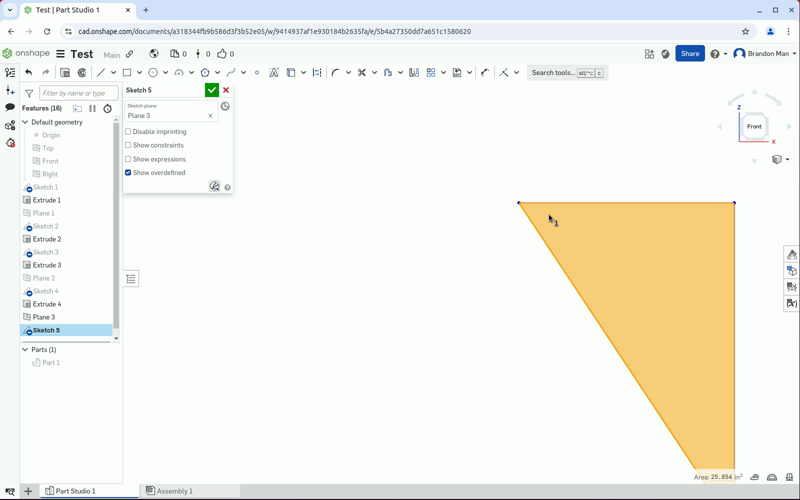
scroll(-6)
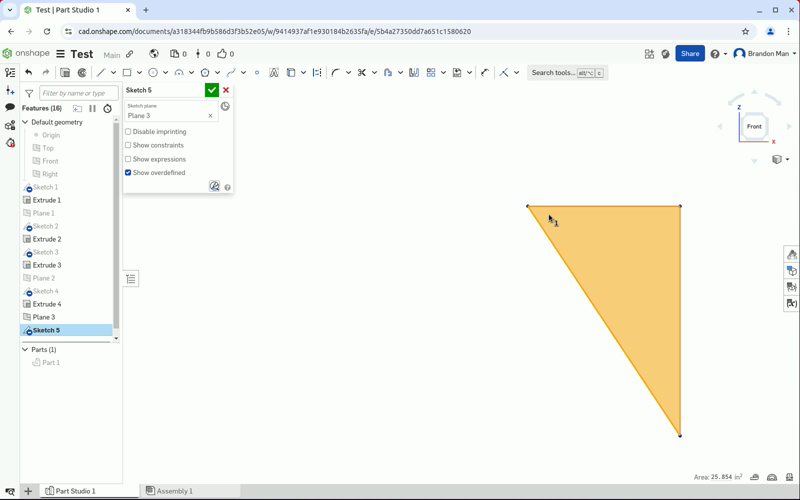
scroll(-6)
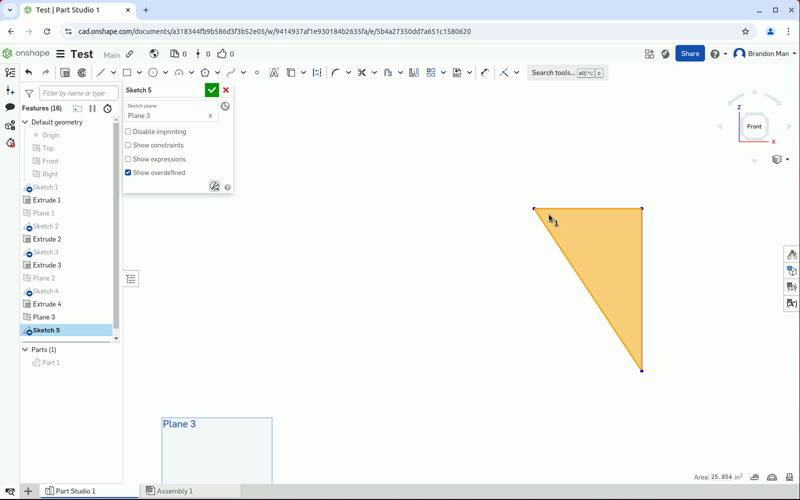
scroll(-6)
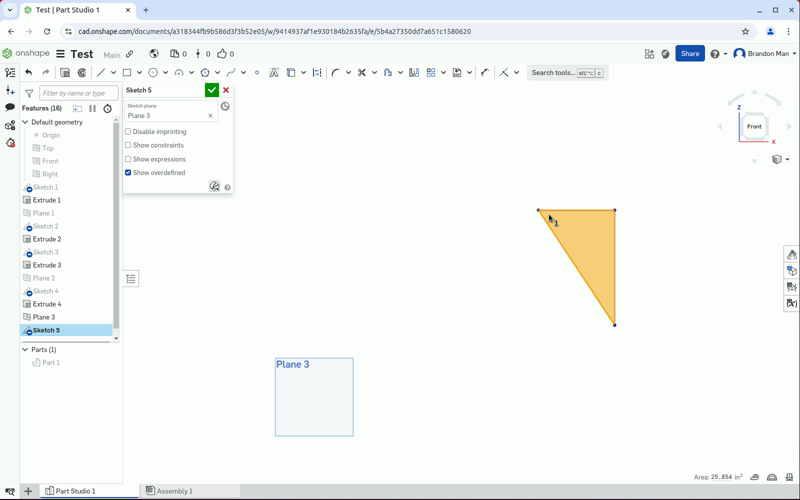
scroll(-6)
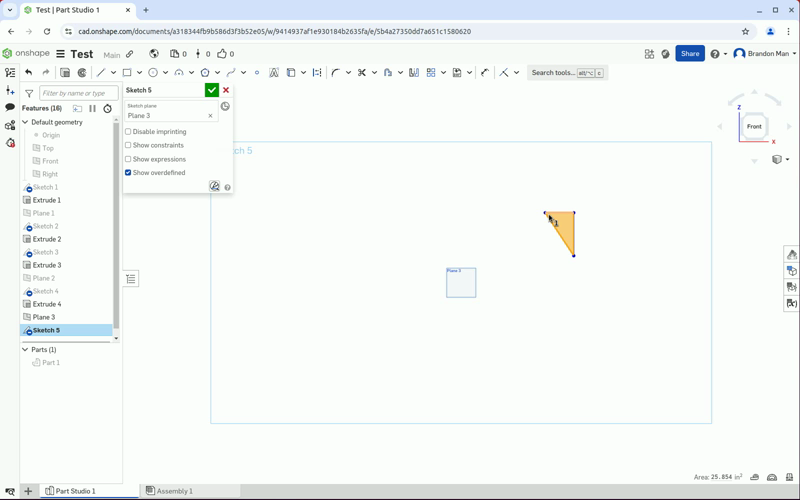
mouse_move(73, 352)
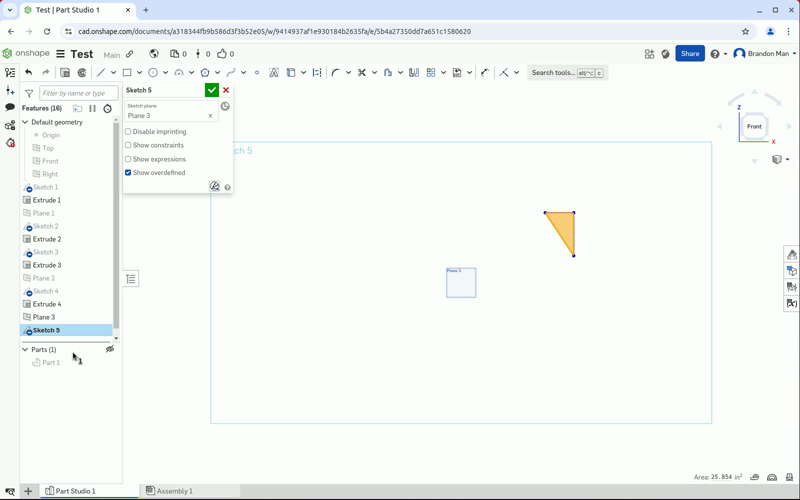
key(shift+y)
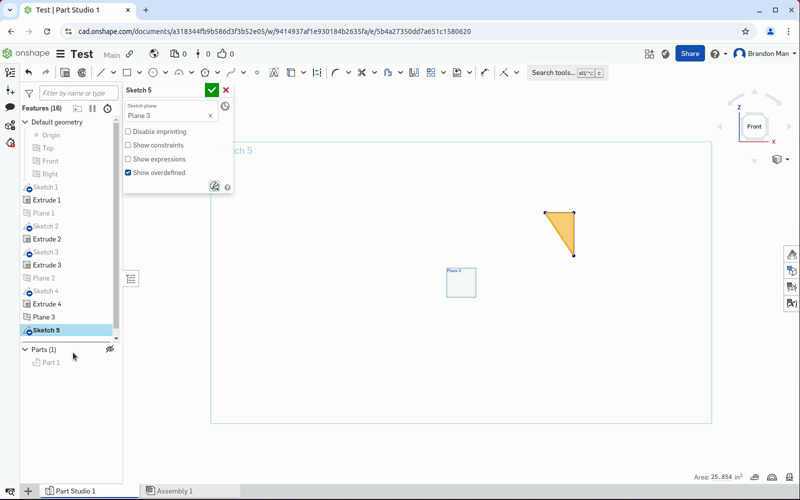
key(shift+e)
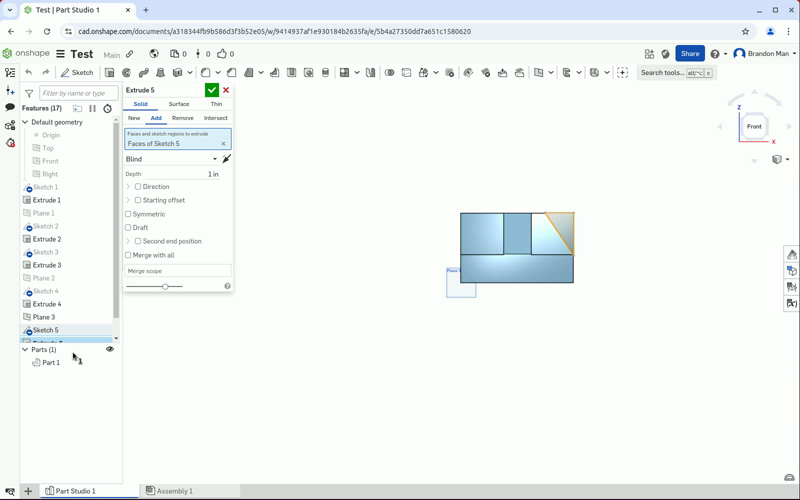
mouse_move(143, 106)
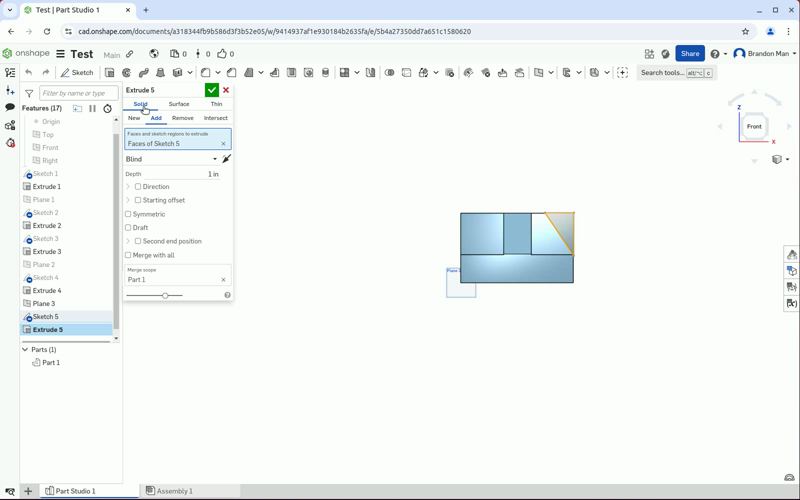
click(143, 106)
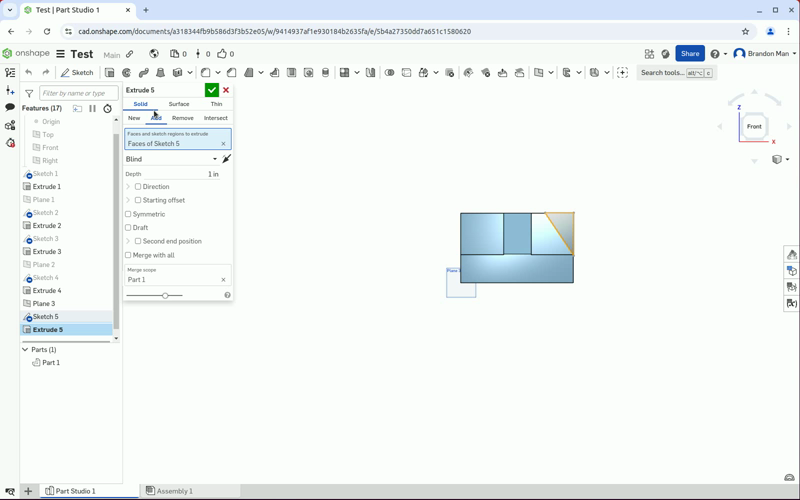
mouse_move(186, 120)
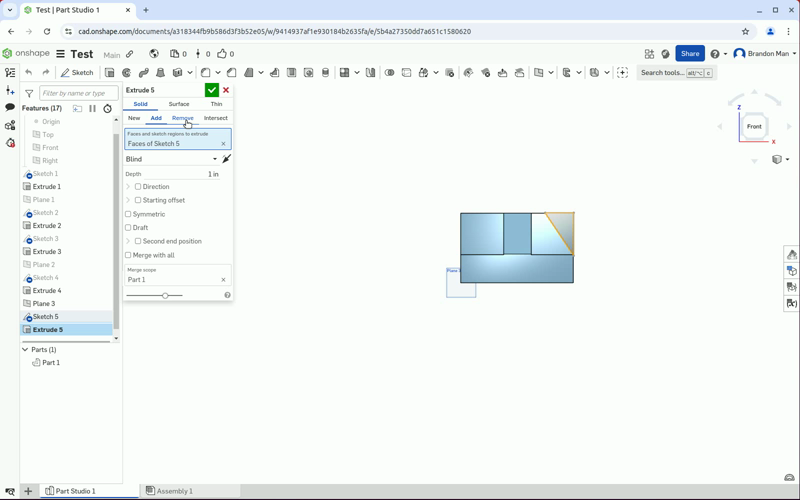
click(186, 120)
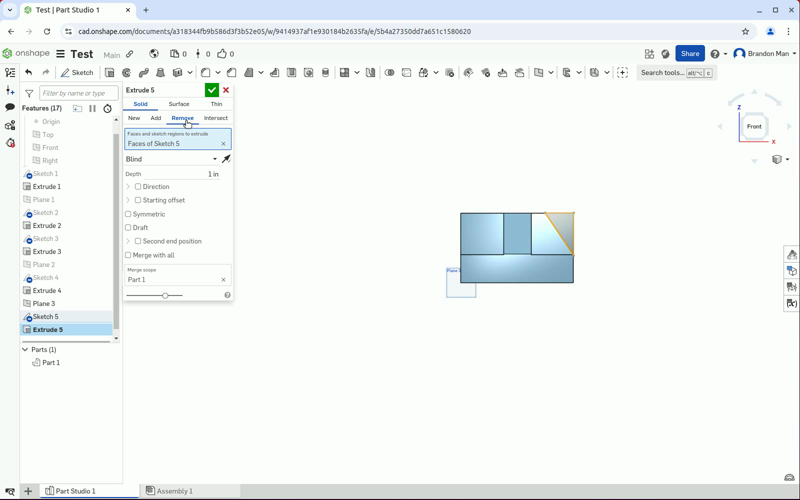
key(tab, 4)
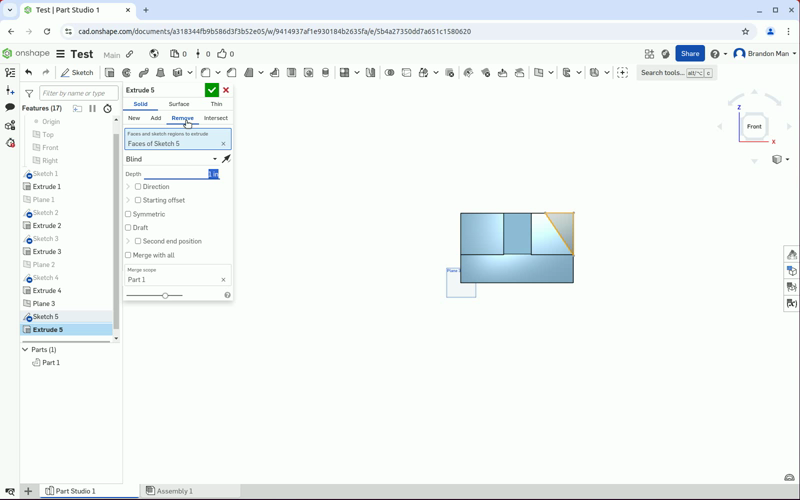
text(5.777)
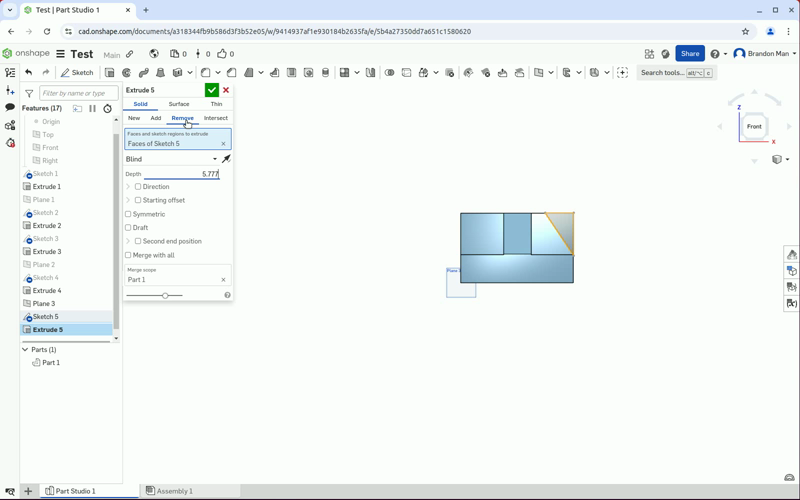
key(tab, 6)
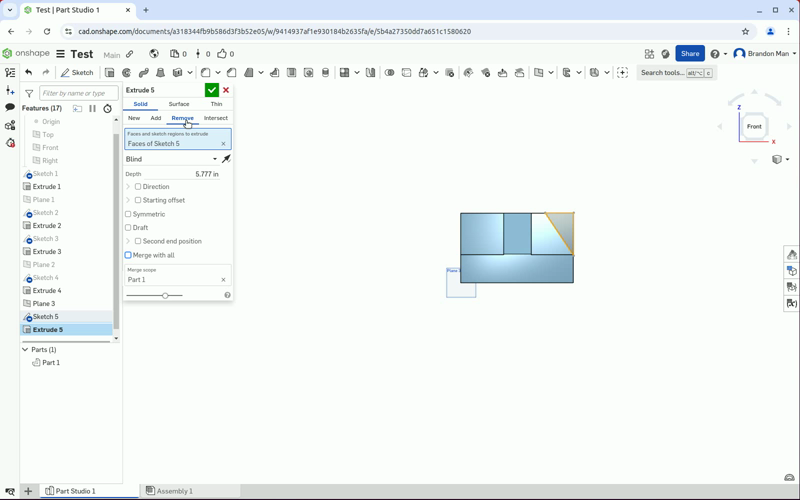
key(space)
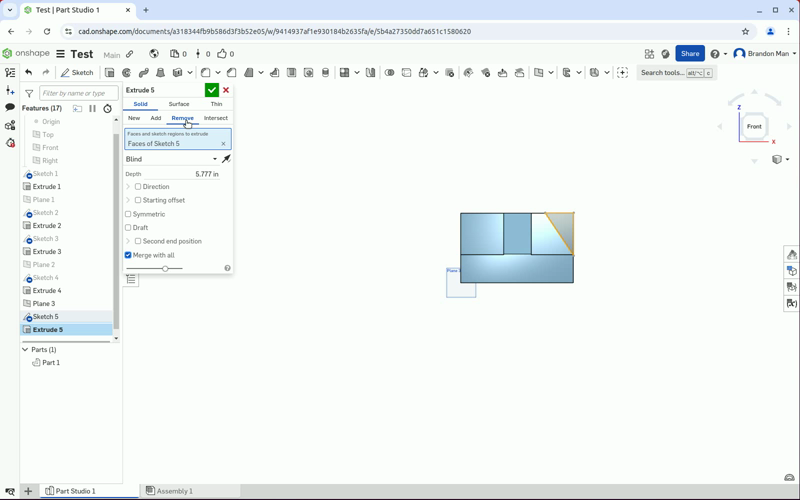
key(enter)
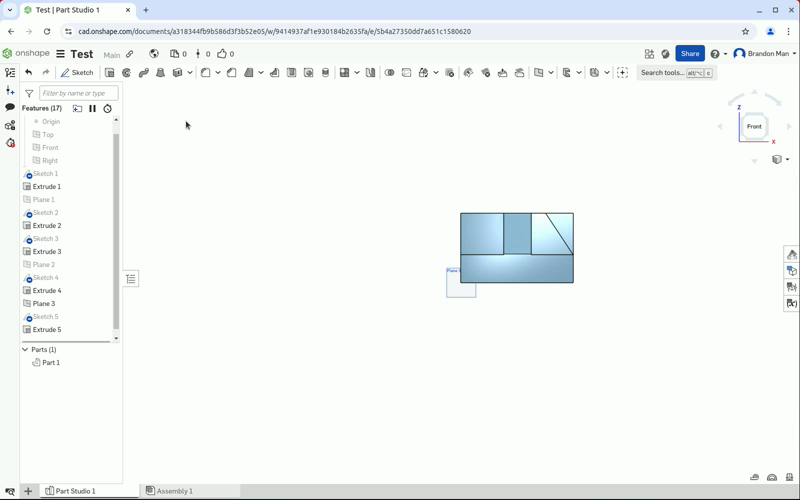
key(shift+h)
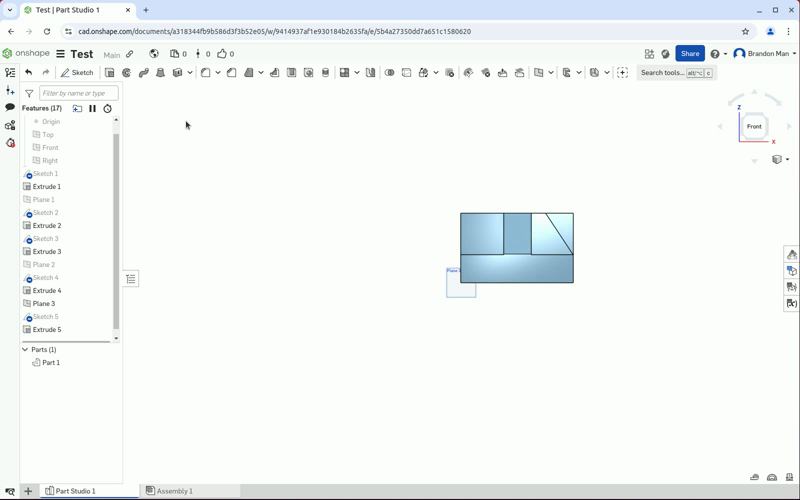
key(shift+h)
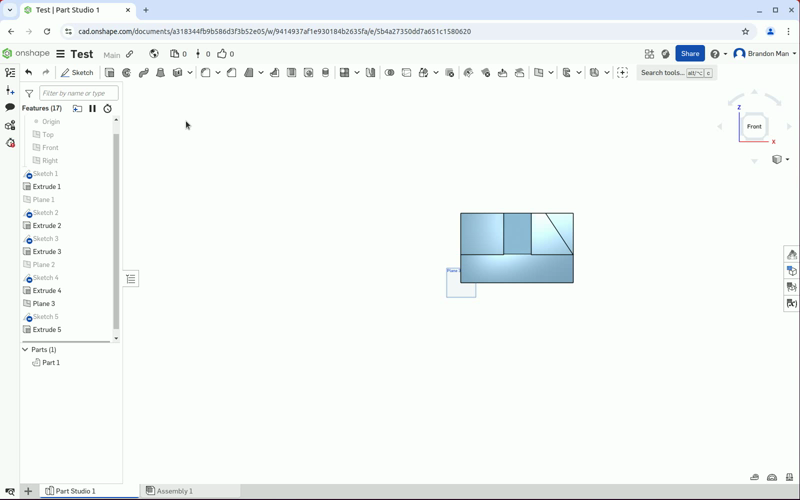
key(shift+7)
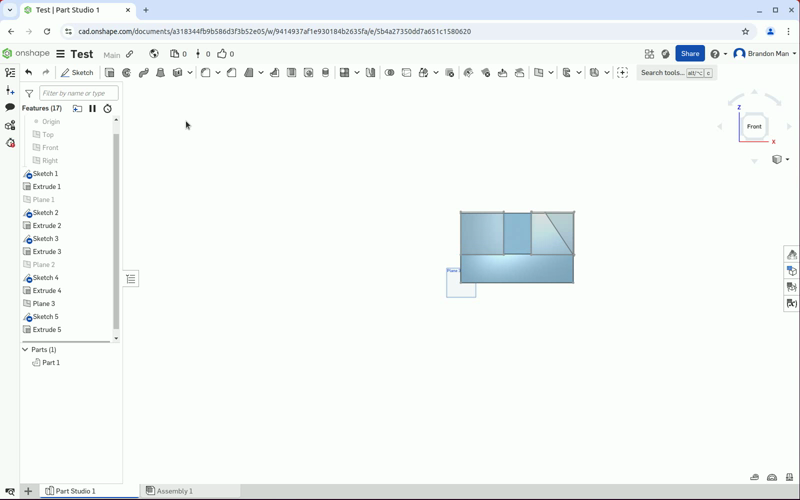
key(left, 2)
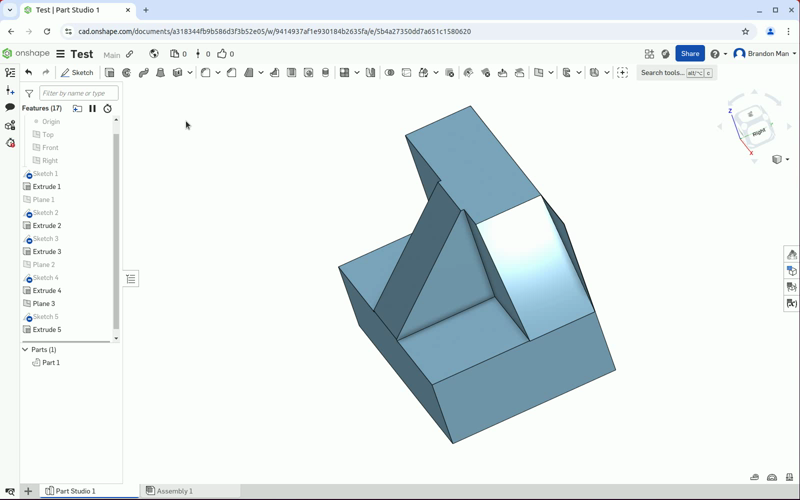
key(down, 2)
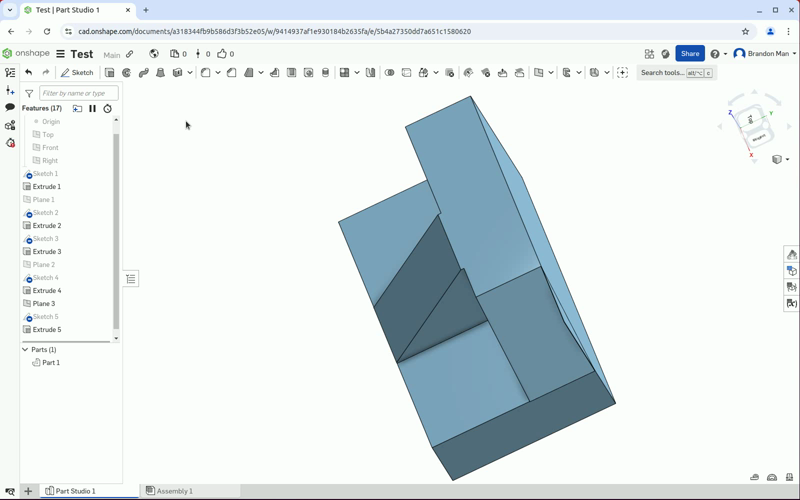
key(up, 2)
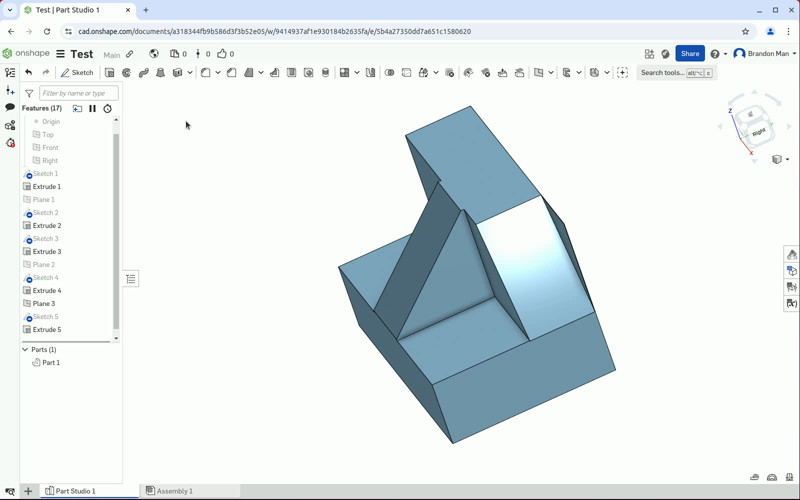
key(right, 2)
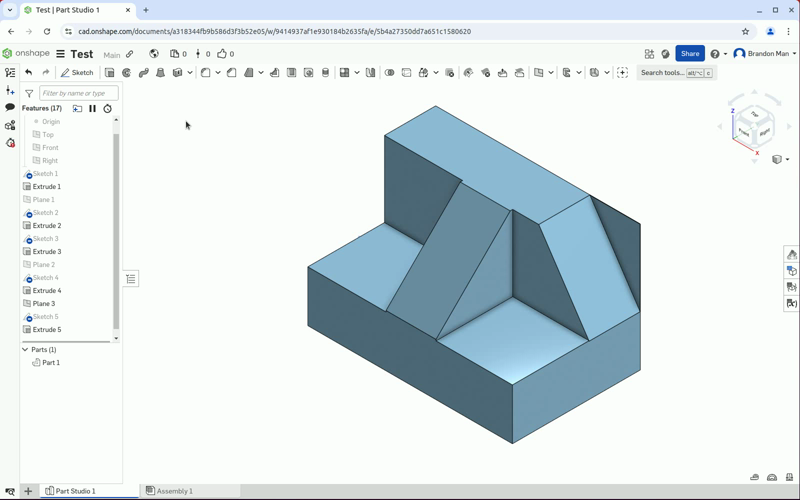
mouse_move(69, 176)
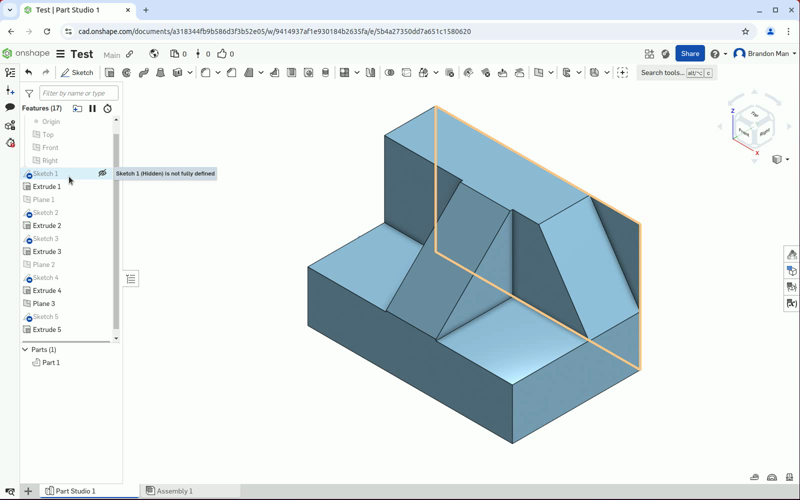
click(69, 176)